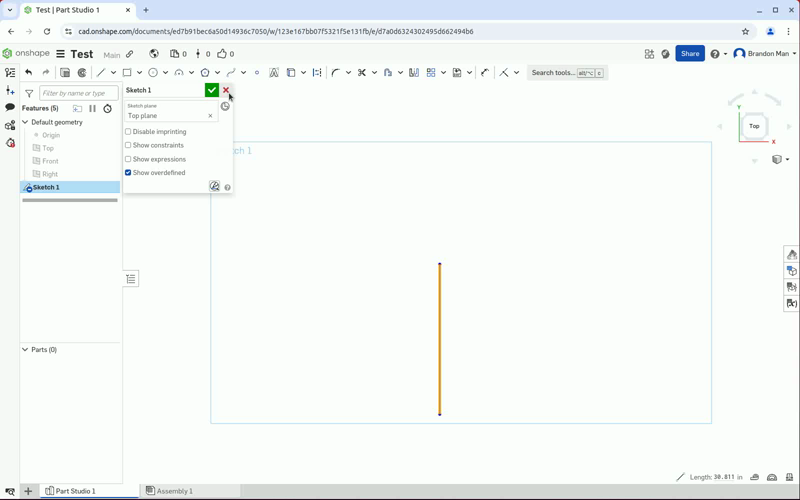
key(shift+h)
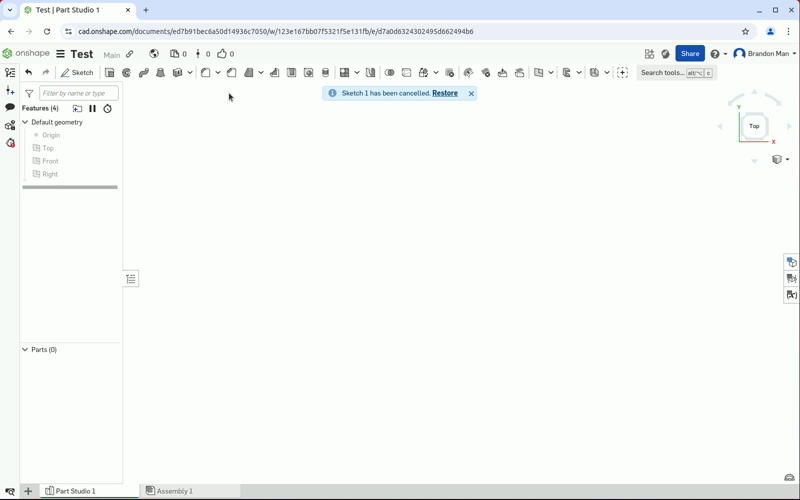
mouse_move(73, 352)
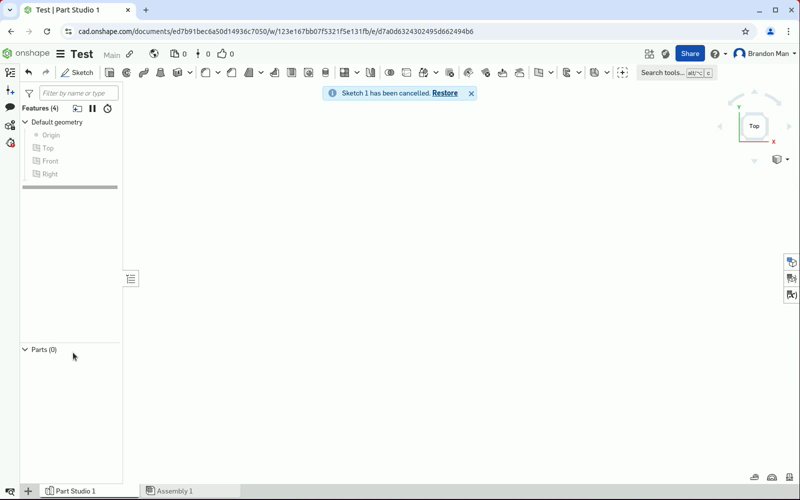
key(y)
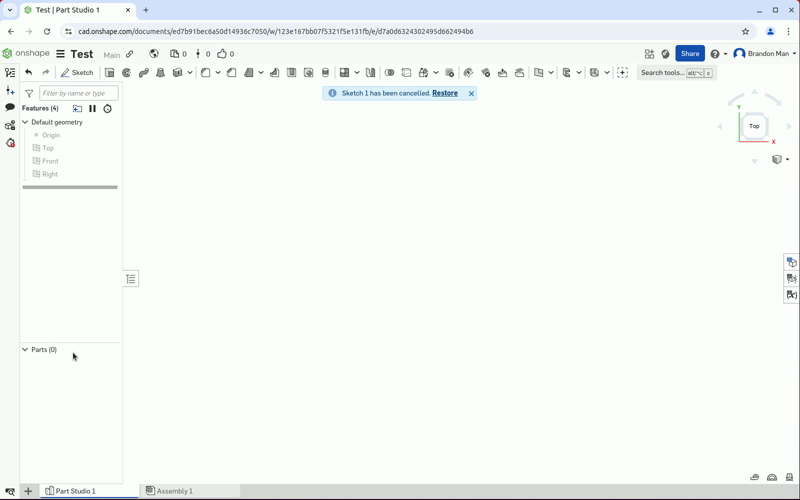
key(shift+p)
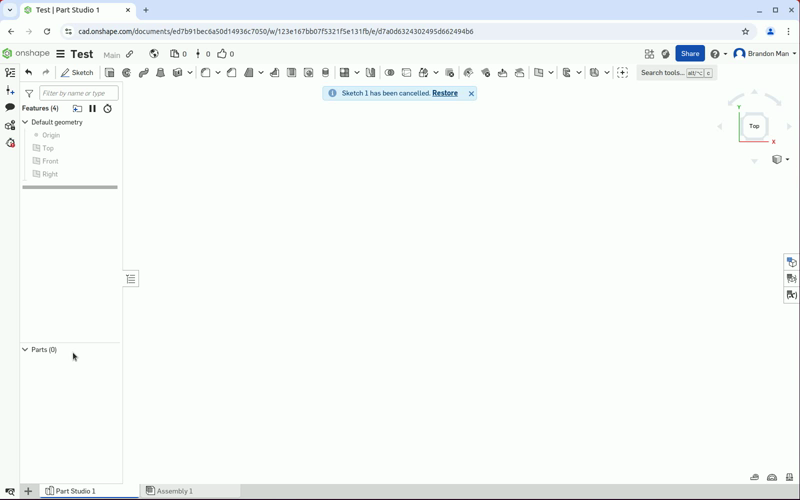
key(space)
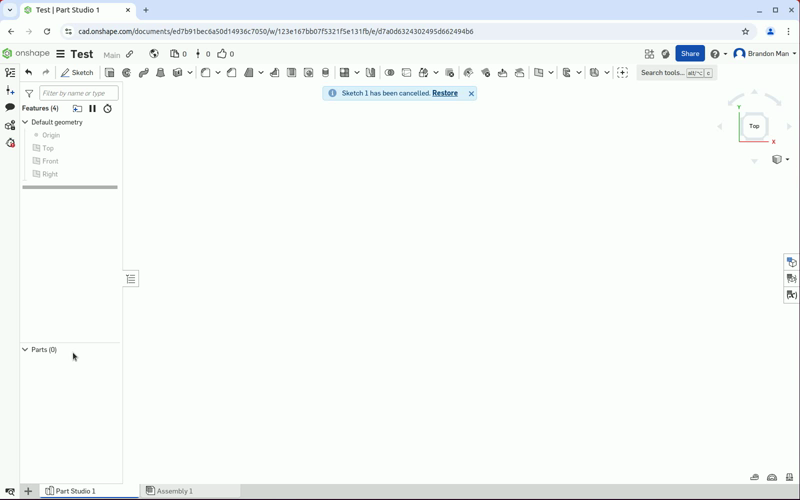
key_down(shift)
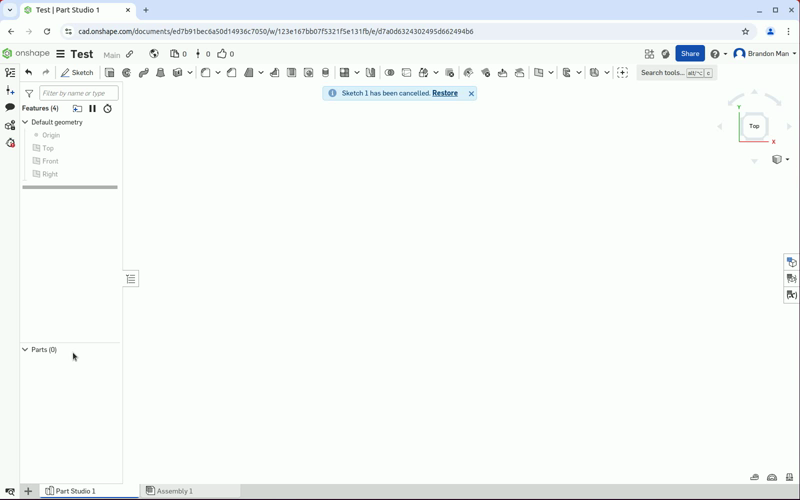
key(up)
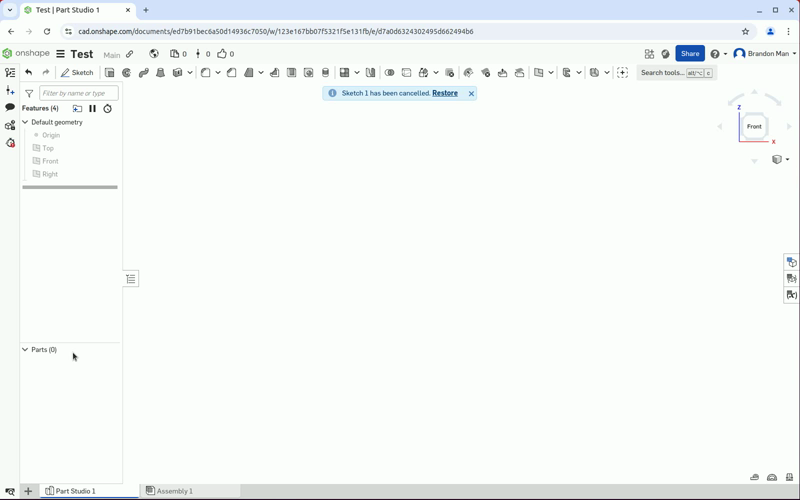
key_up(shift)
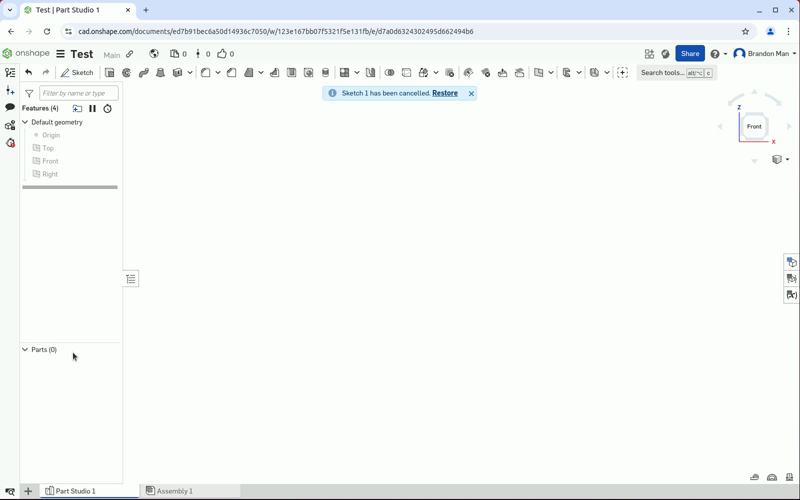
key(space)
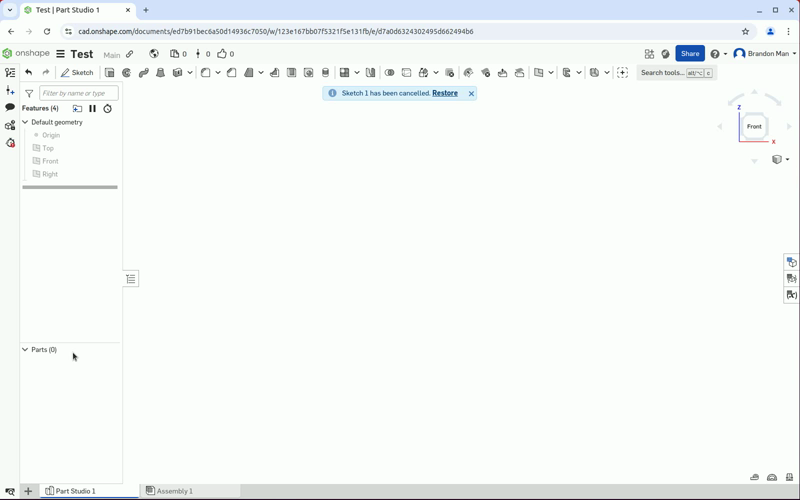
key_down(shift)
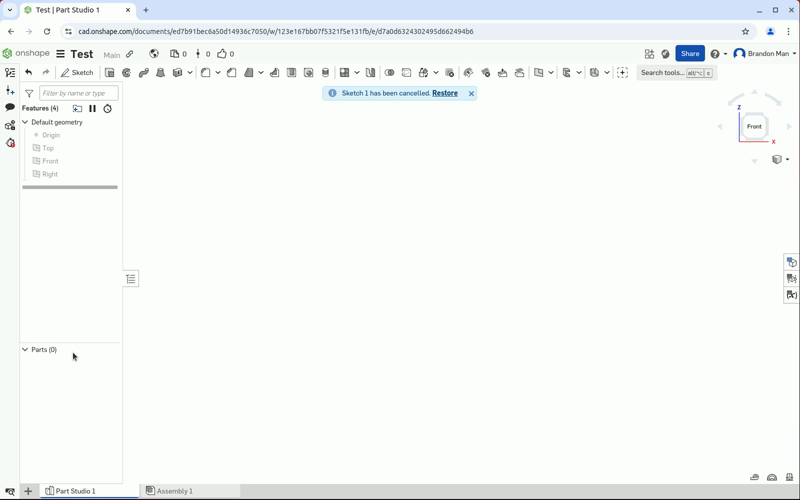
key(left)
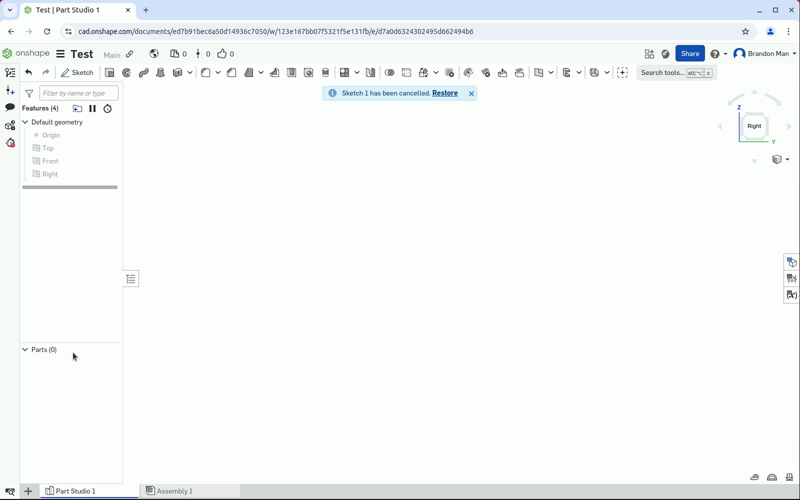
key_up(shift)
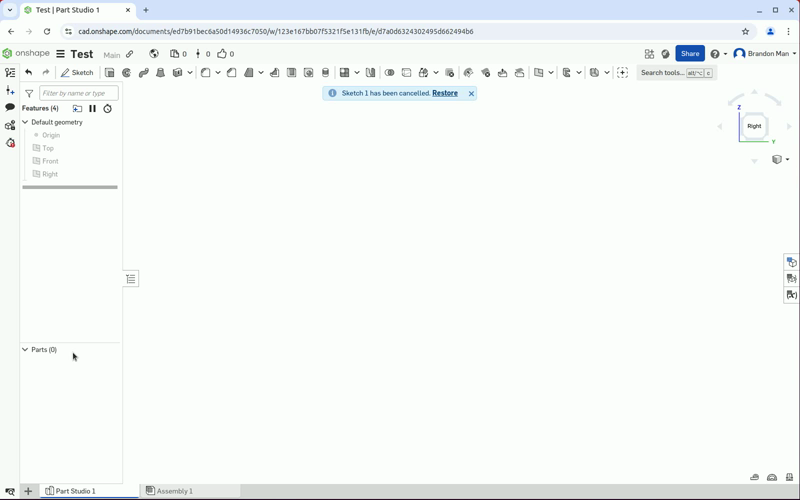
mouse_move(73, 352)
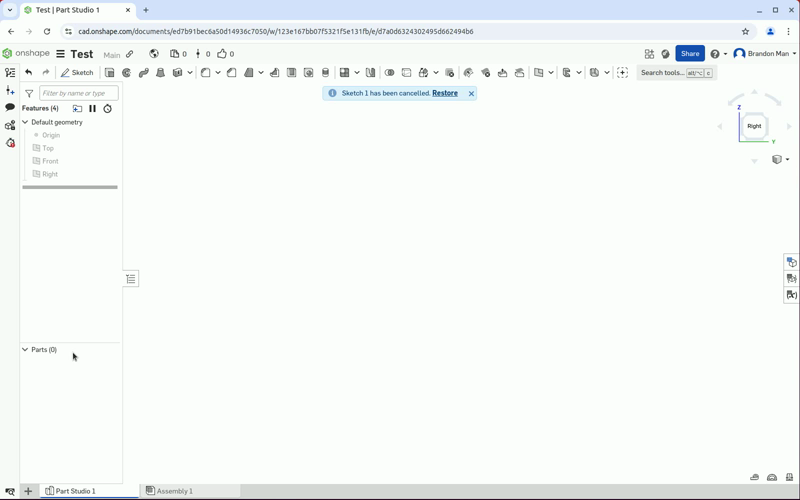
key(shift+y)
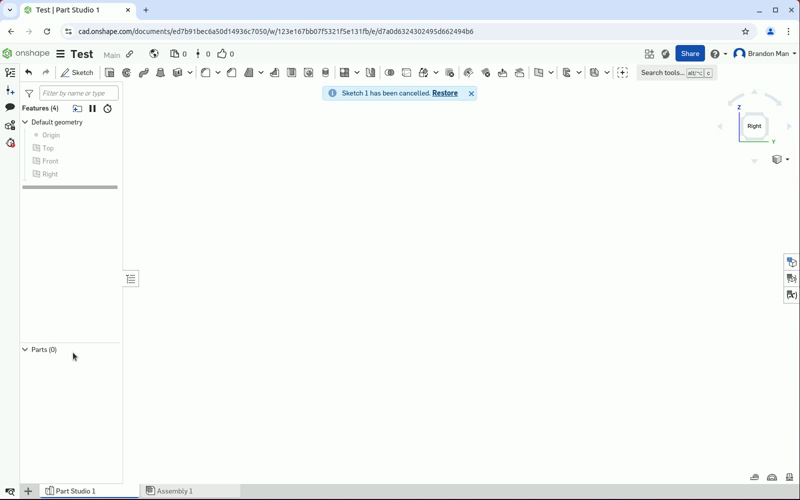
key(shift+s)
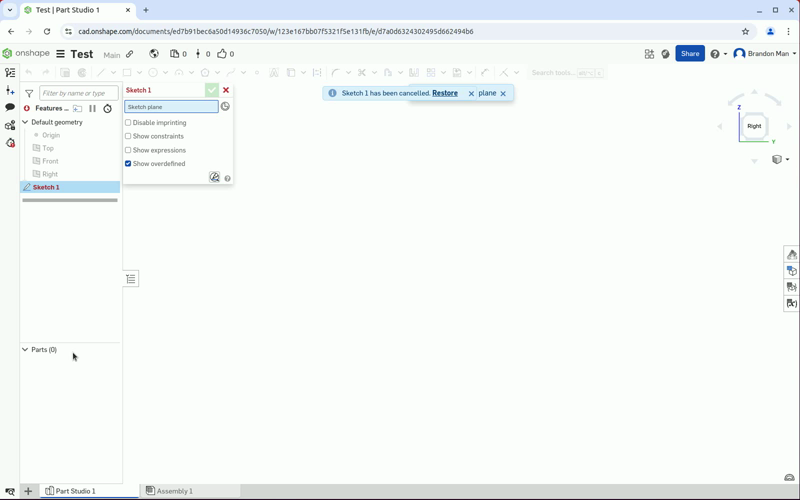
mouse_move(73, 176)
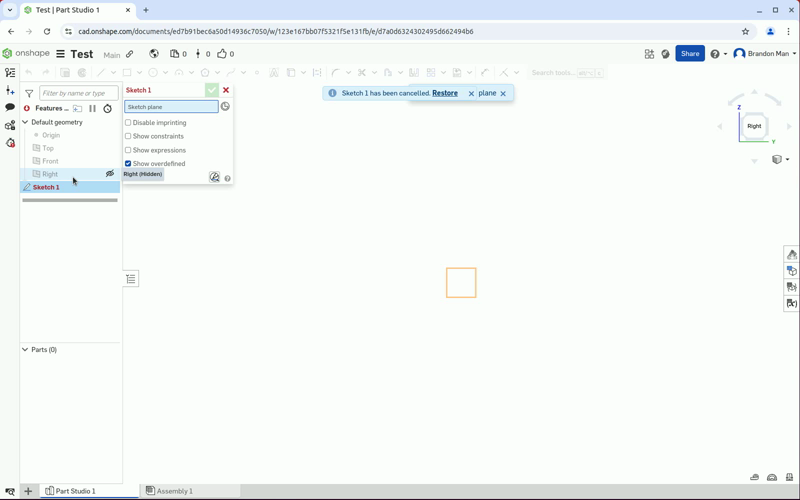
click(73, 176)
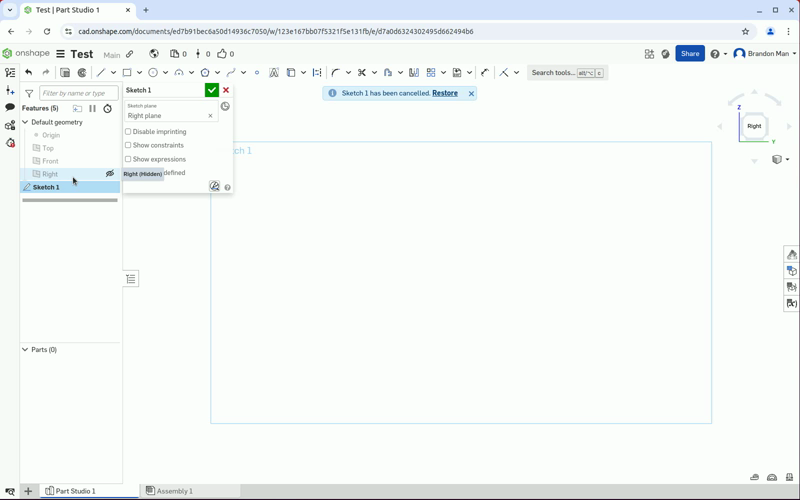
mouse_move(73, 352)
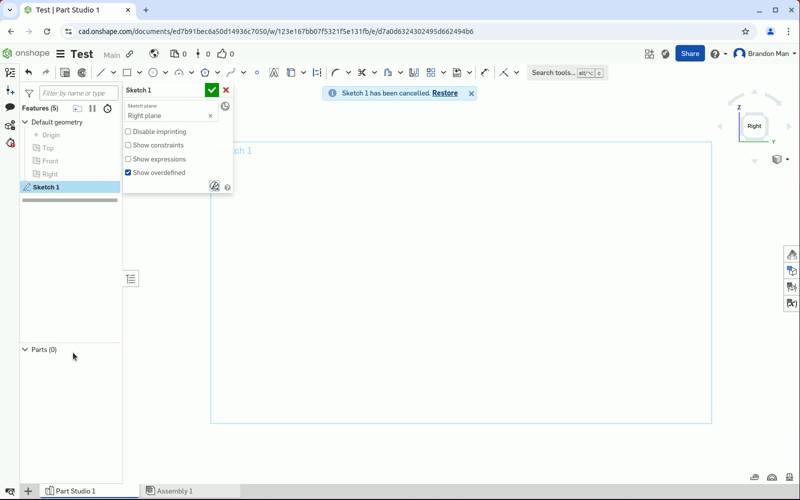
key(y)
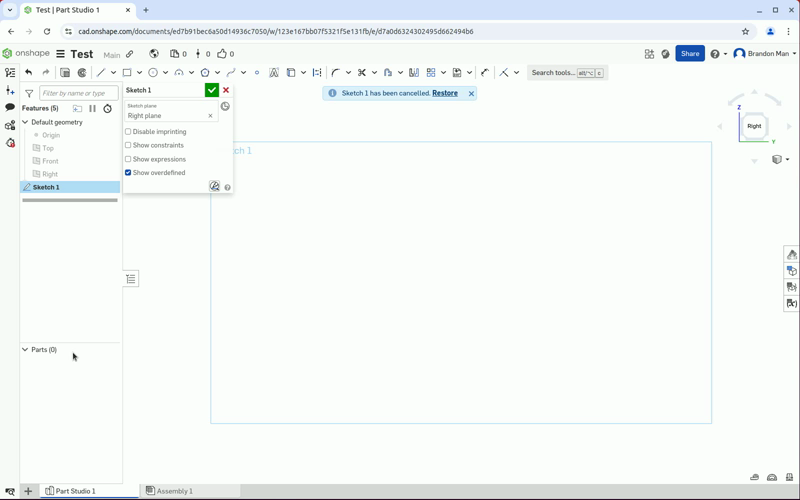
key(l)
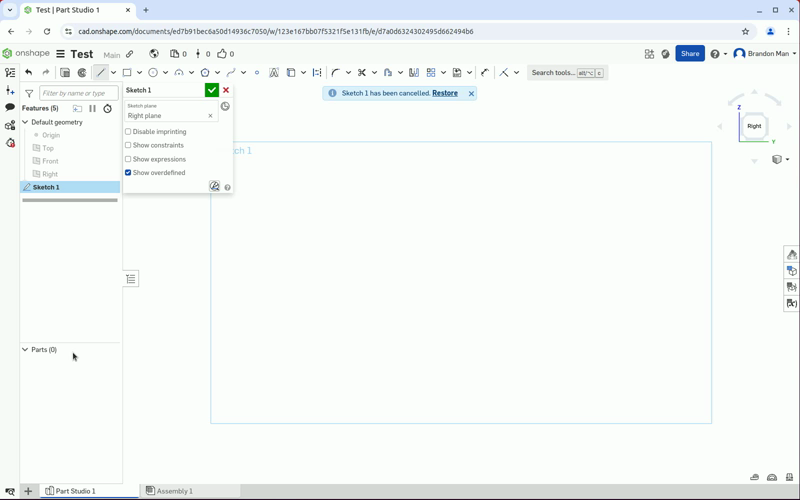
key_down(shift)
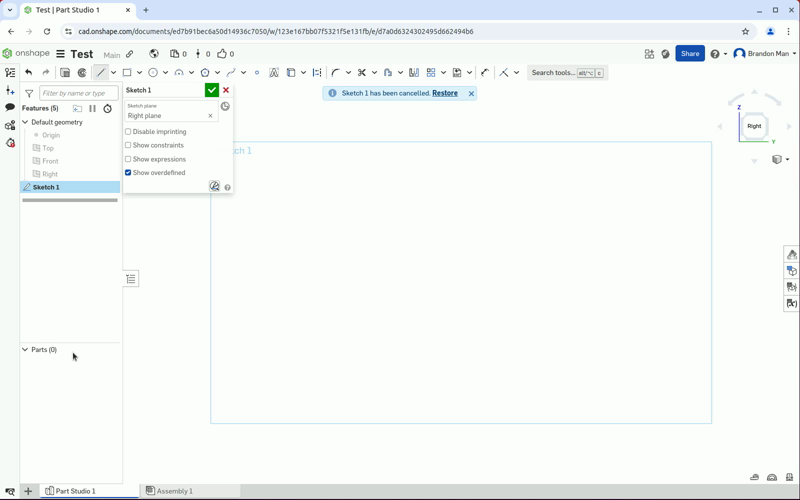
mouse_move(391, 313)
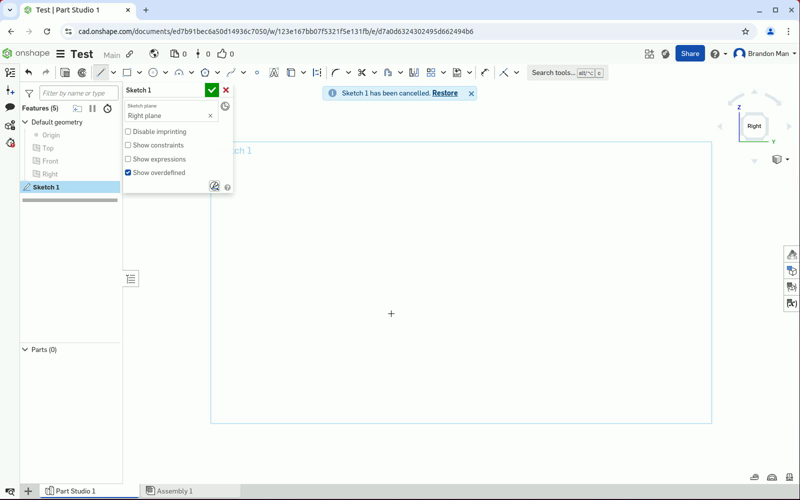
click(391, 313)
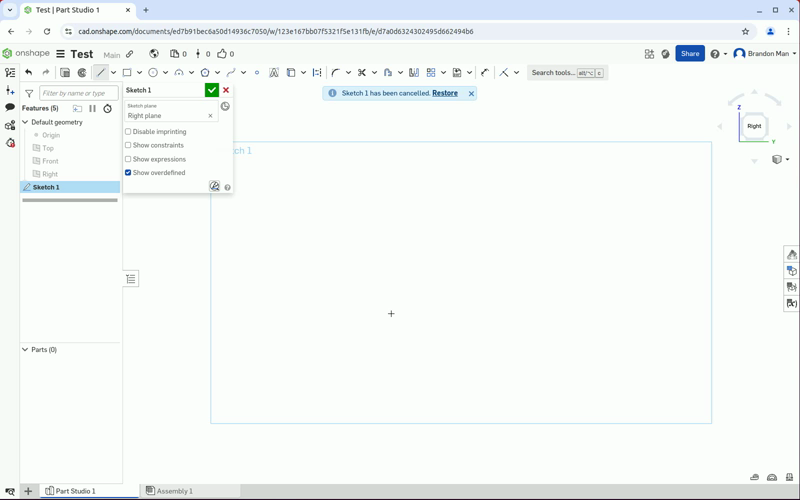
key_up(shift)
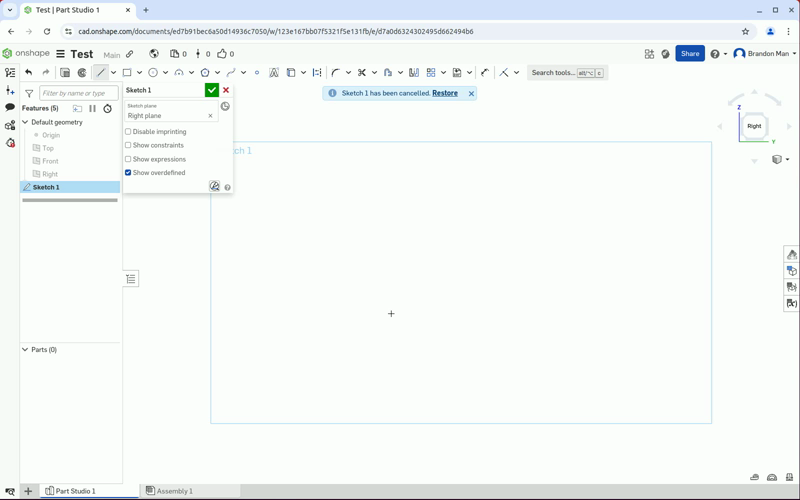
key_down(shift)
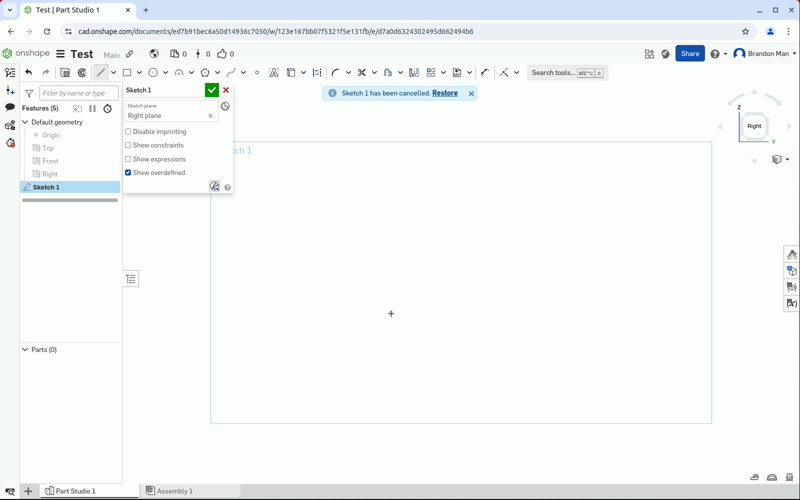
mouse_move(428, 363)
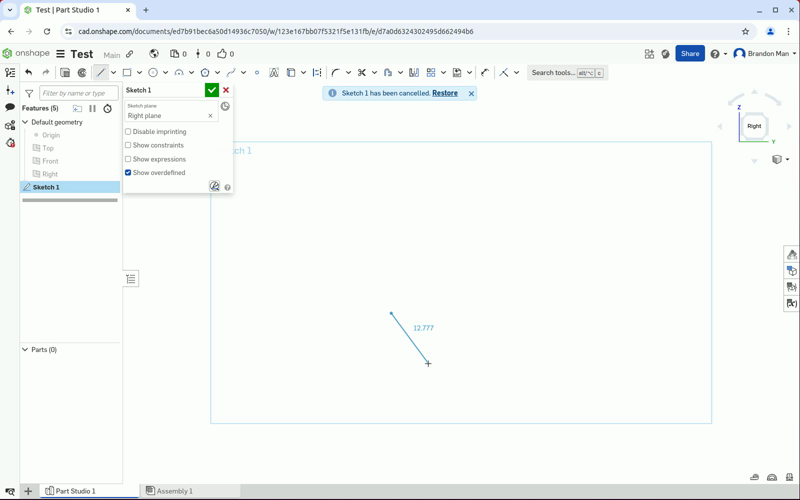
click(428, 363)
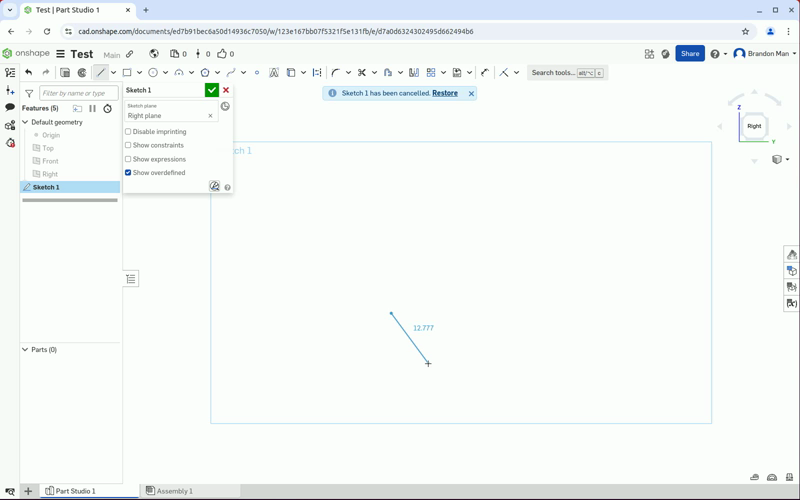
key_up(shift)
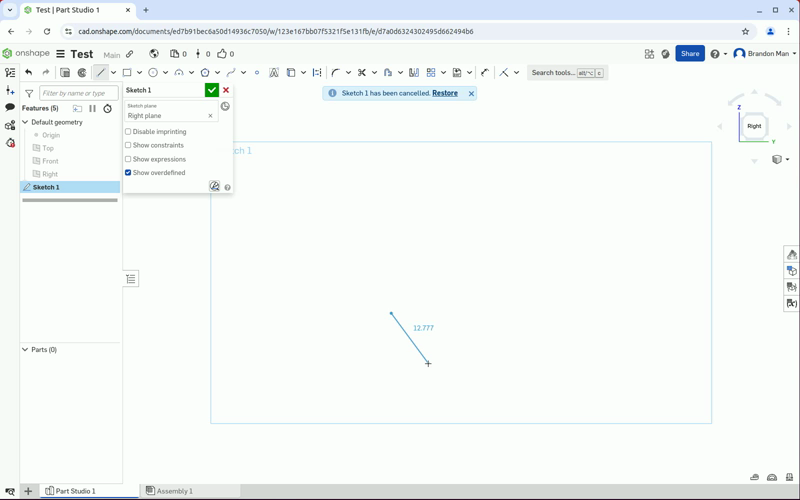
key(esc)
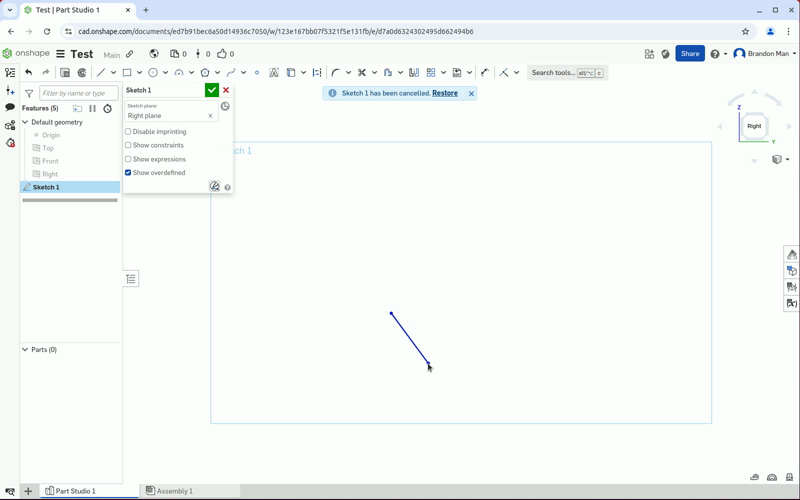
key(a)
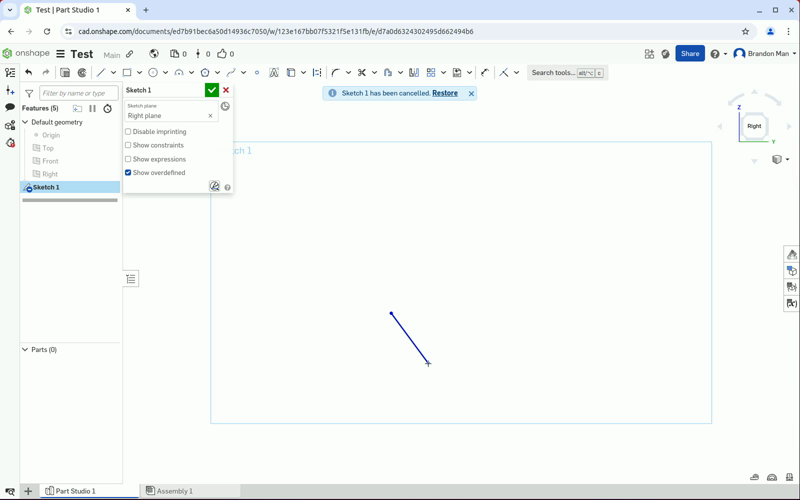
mouse_move(428, 363)
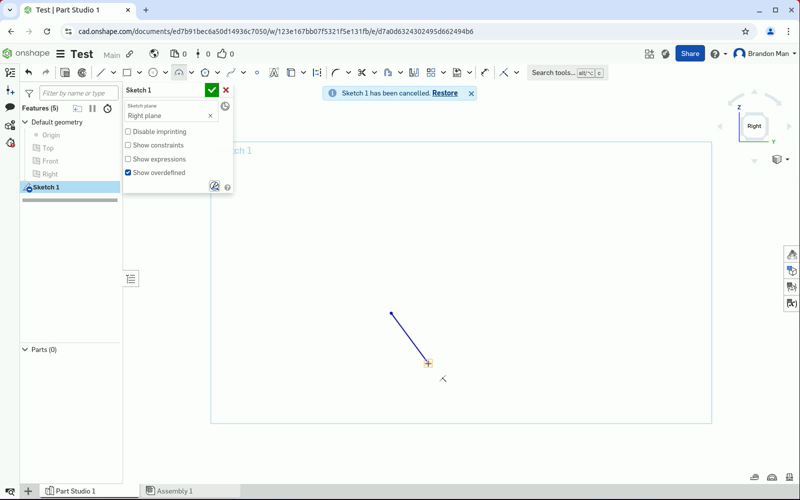
click(428, 363)
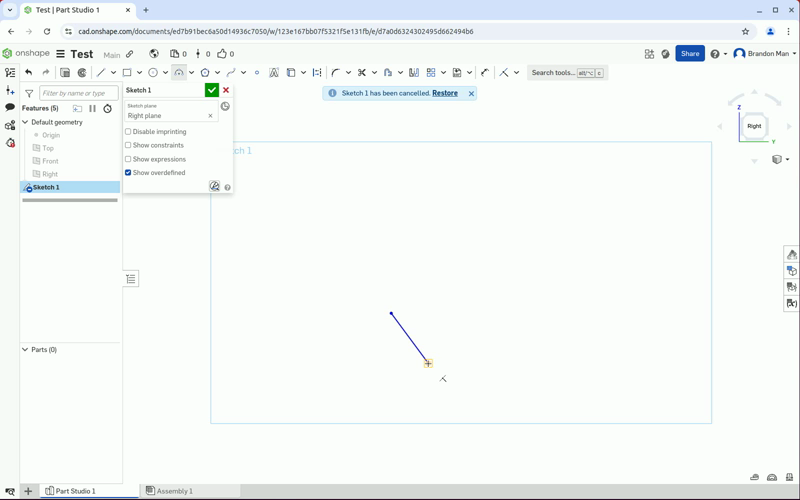
key_down(shift)
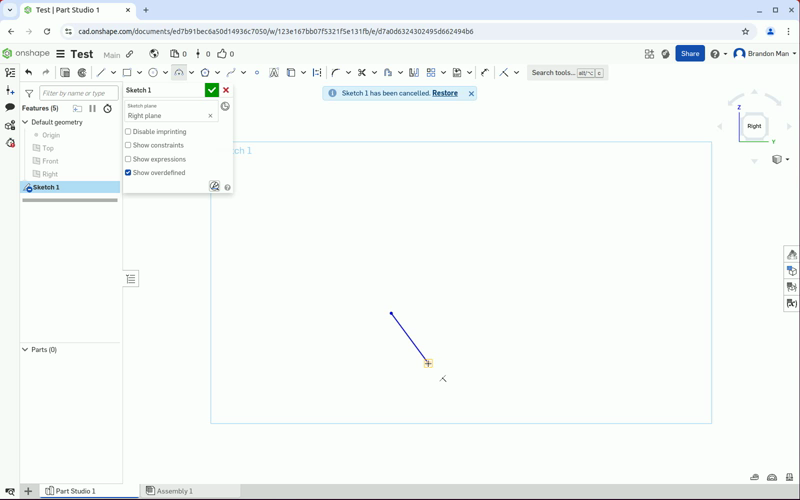
mouse_move(494, 363)
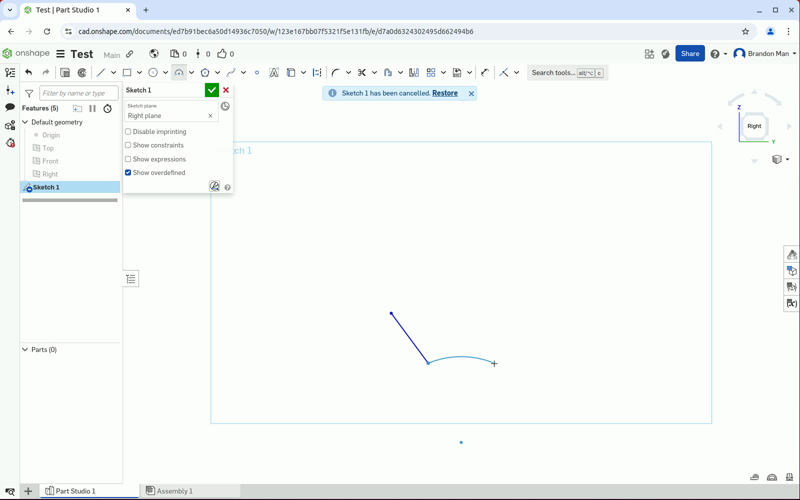
click(494, 363)
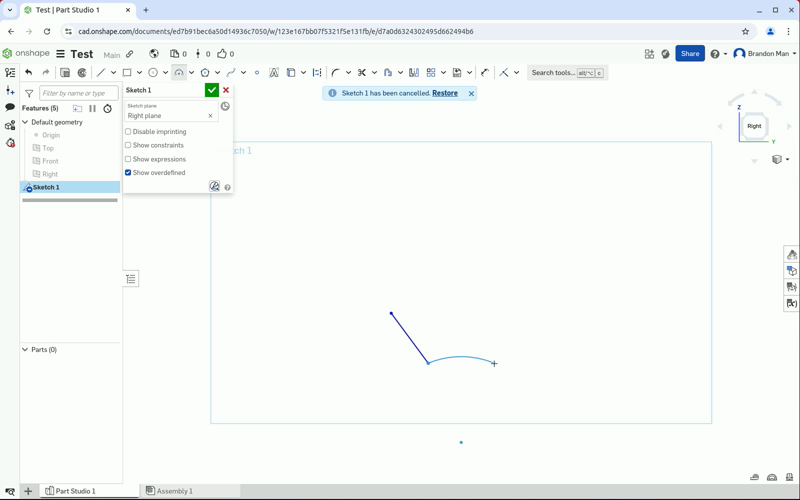
mouse_move(461, 328)
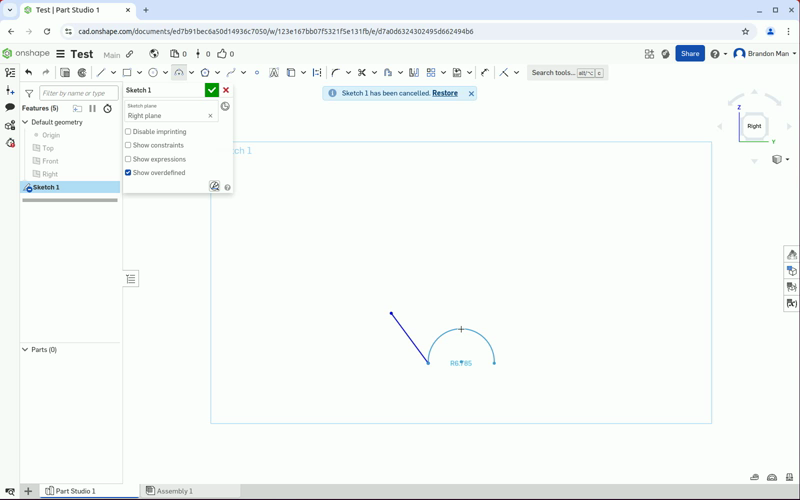
click(461, 328)
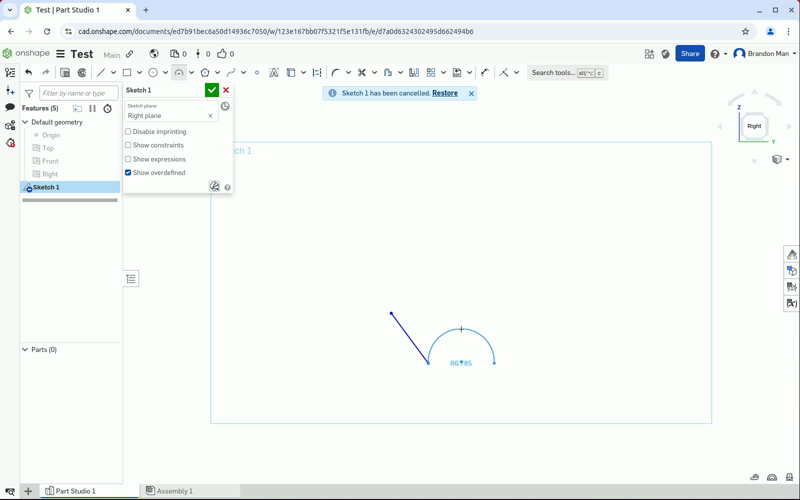
key_up(shift)
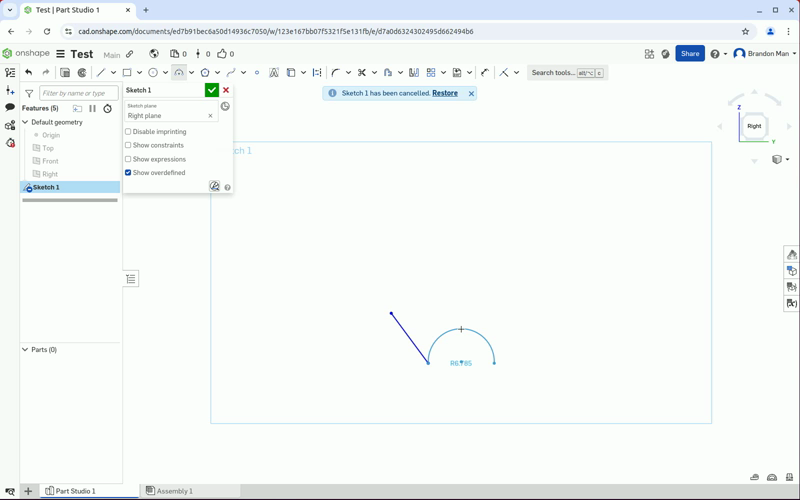
key(esc)
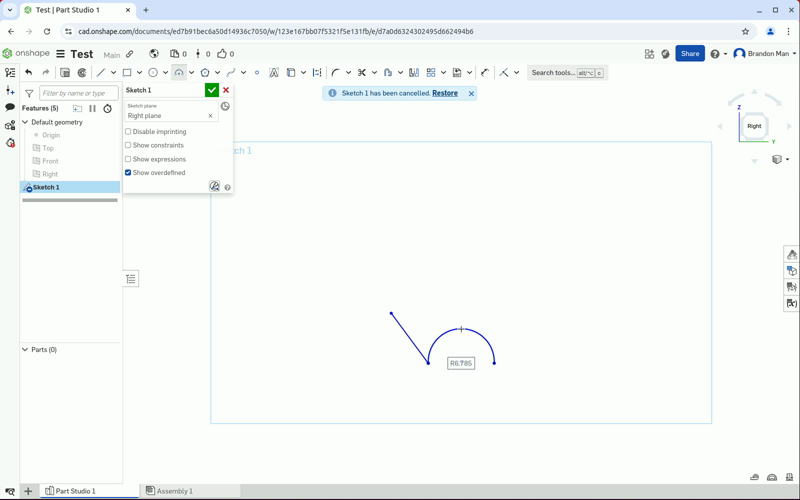
key(l)
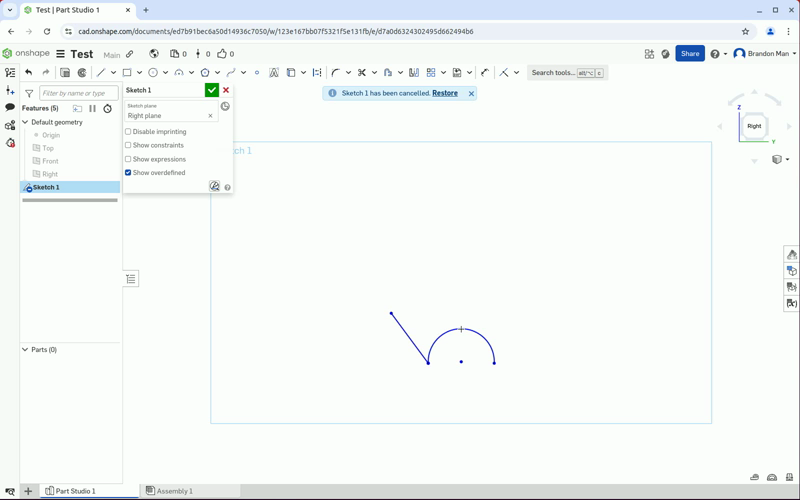
mouse_move(494, 363)
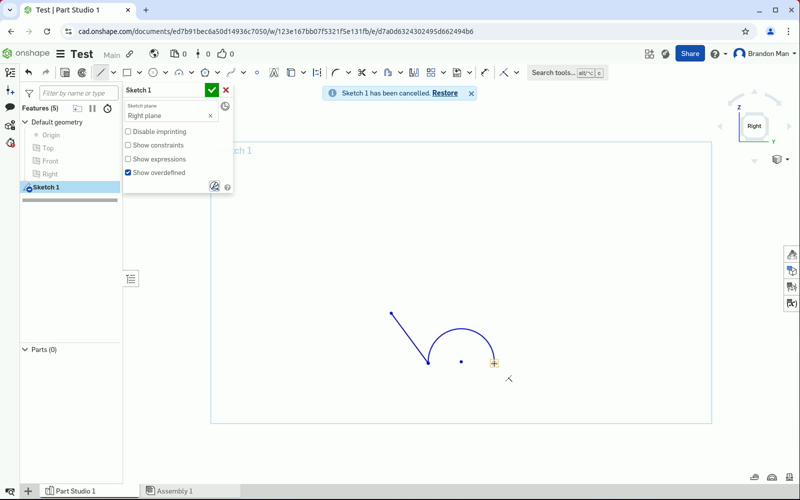
click(494, 363)
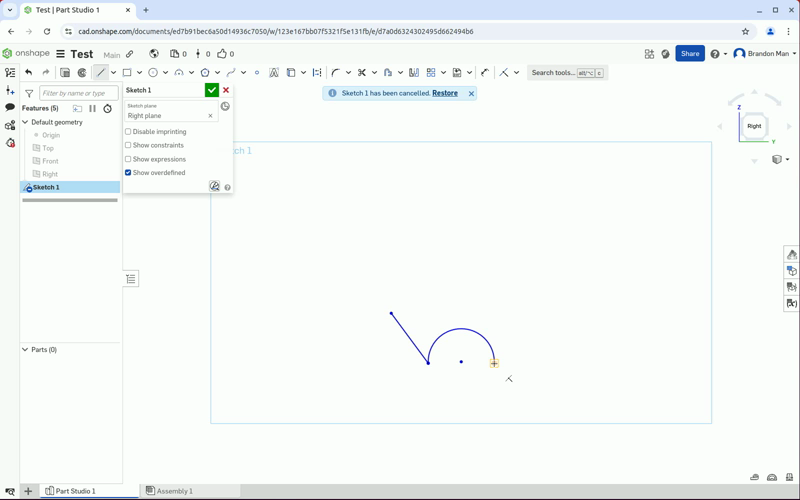
key_down(shift)
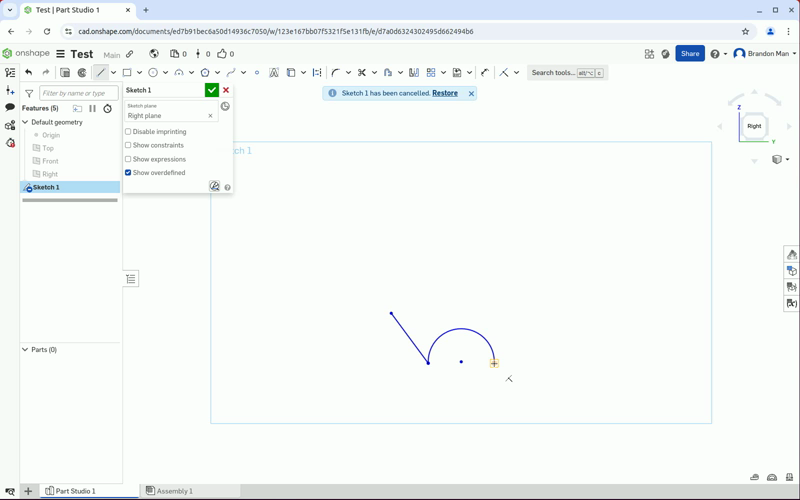
mouse_move(530, 313)
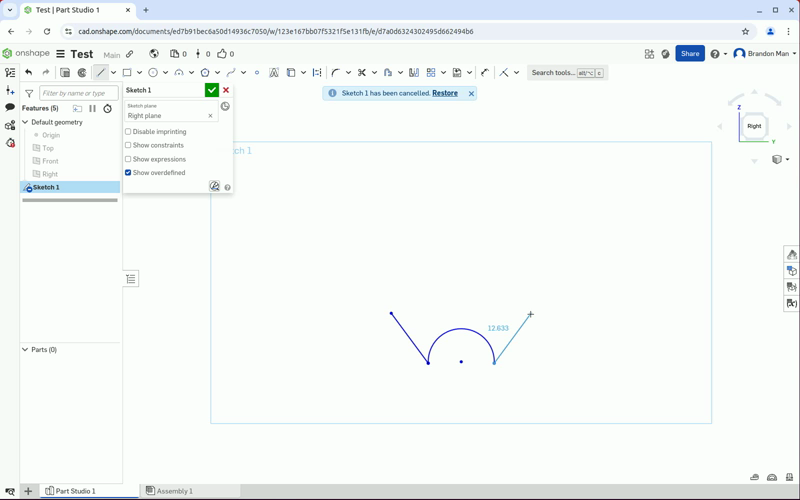
click(530, 313)
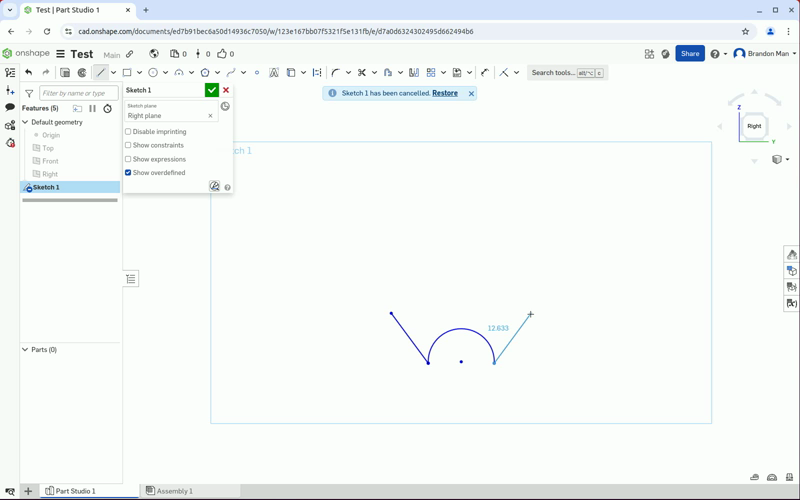
key_up(shift)
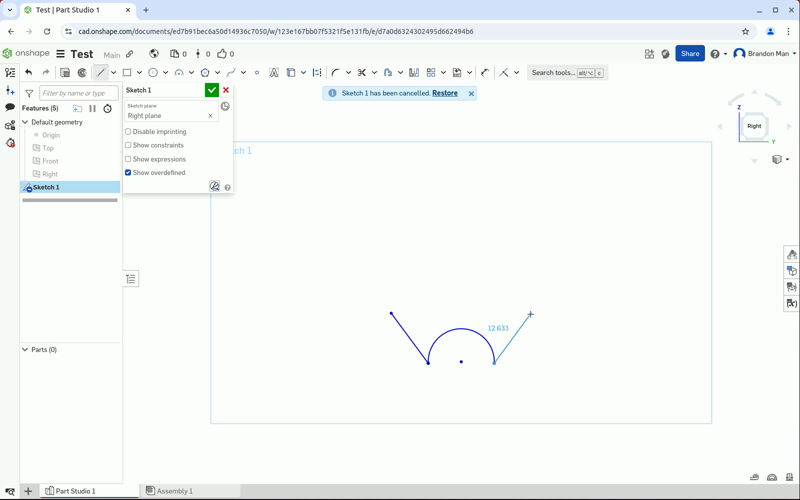
key(esc)
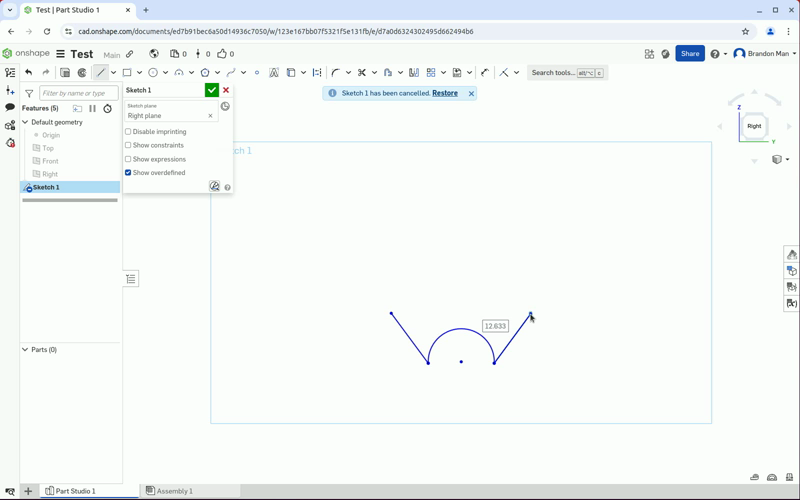
key(a)
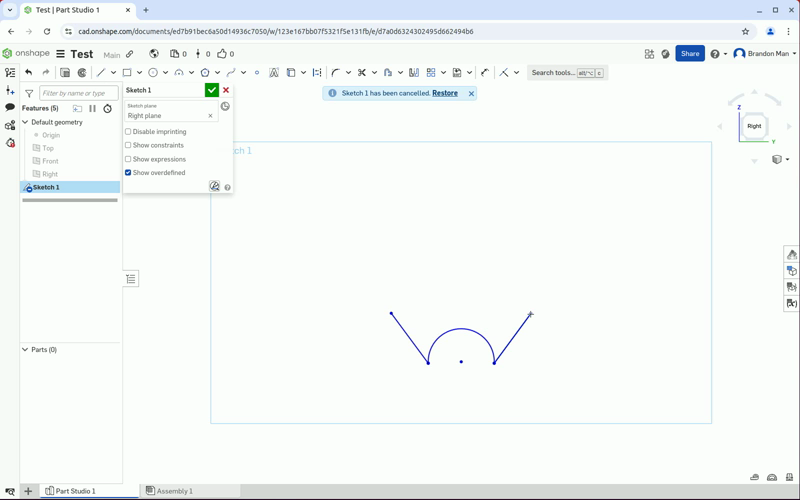
mouse_move(530, 313)
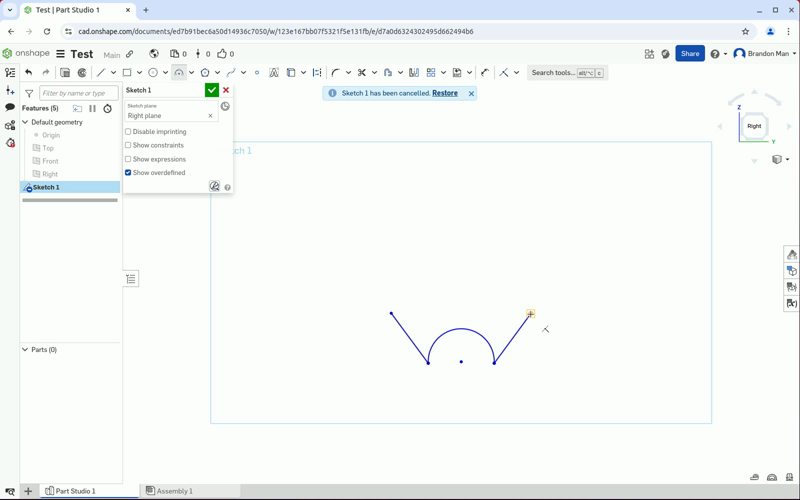
click(530, 313)
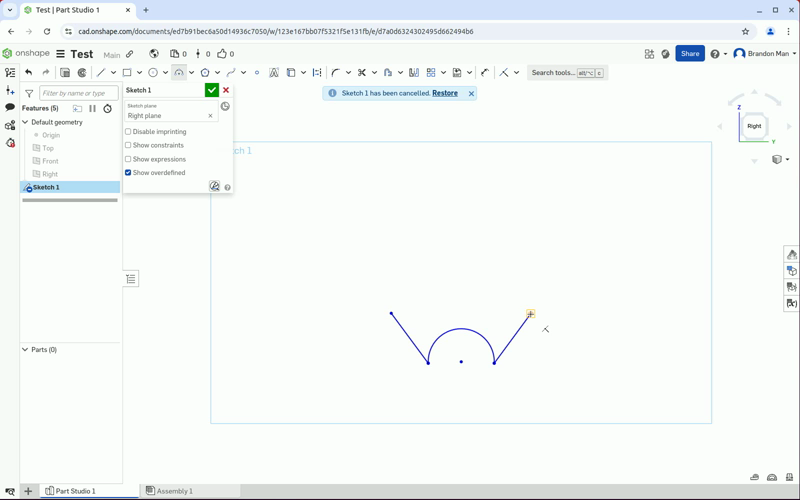
key_down(shift)
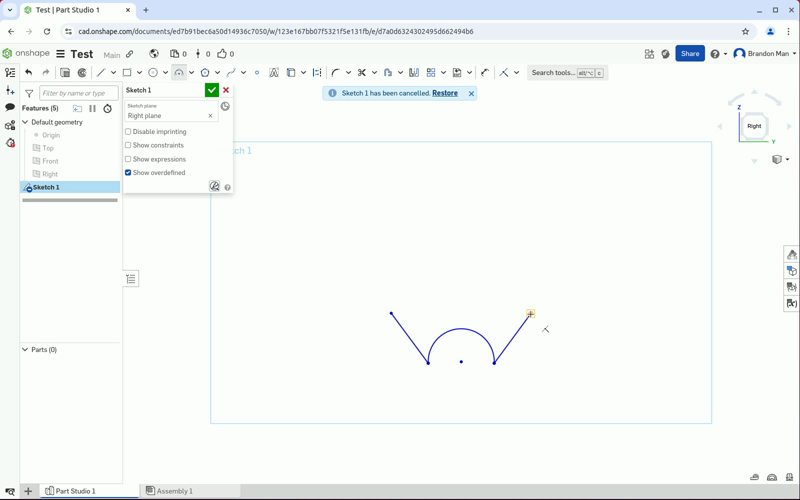
mouse_move(501, 254)
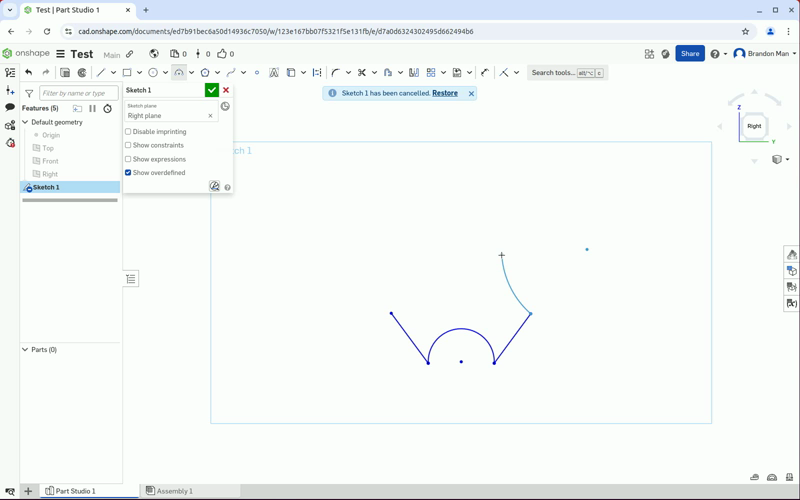
click(501, 254)
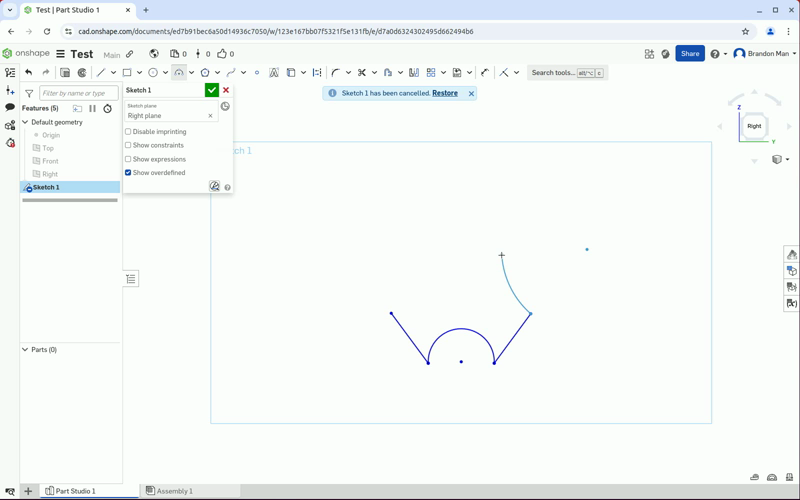
mouse_move(489, 297)
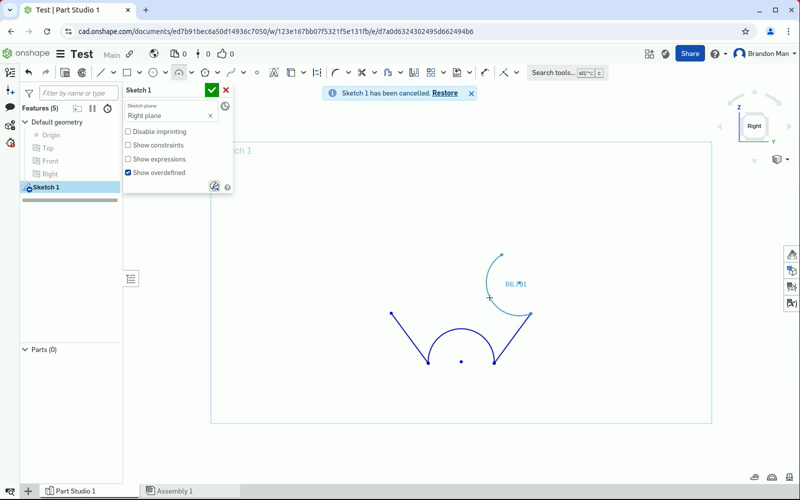
click(489, 297)
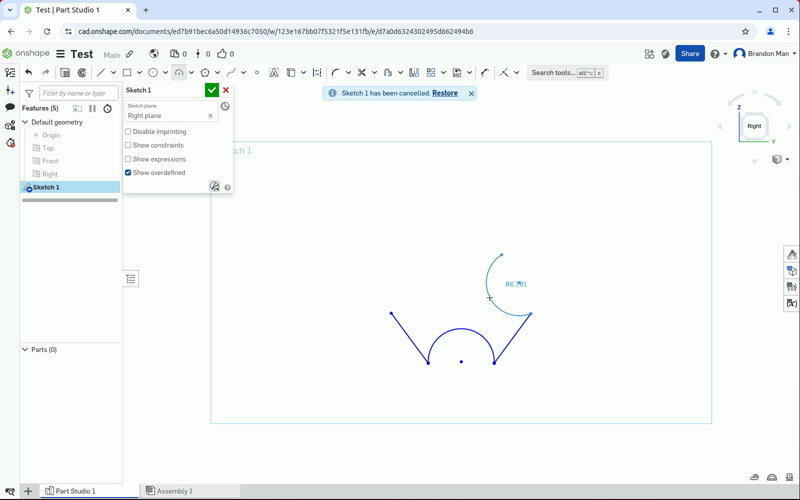
key_up(shift)
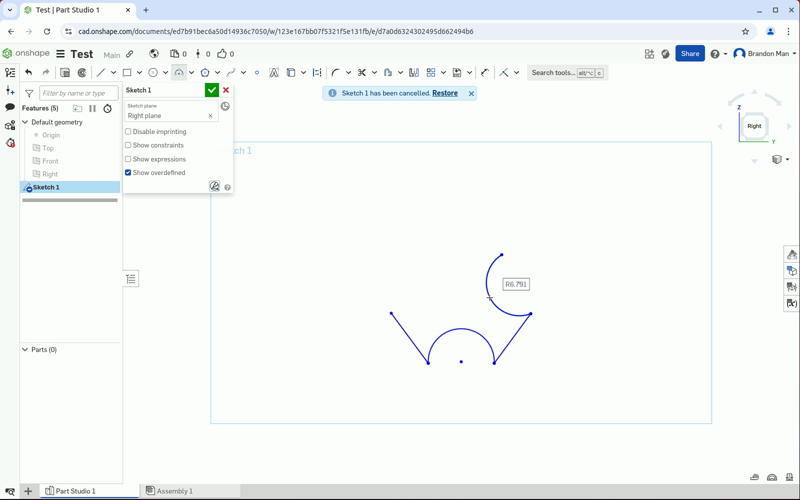
key(esc)
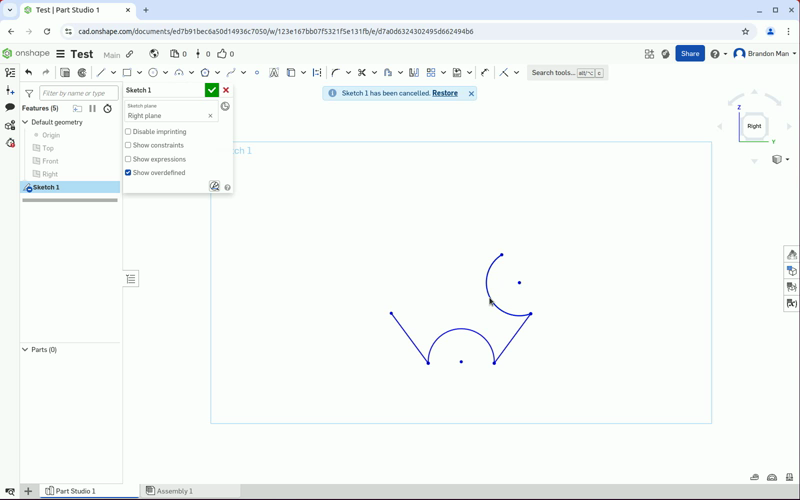
key(l)
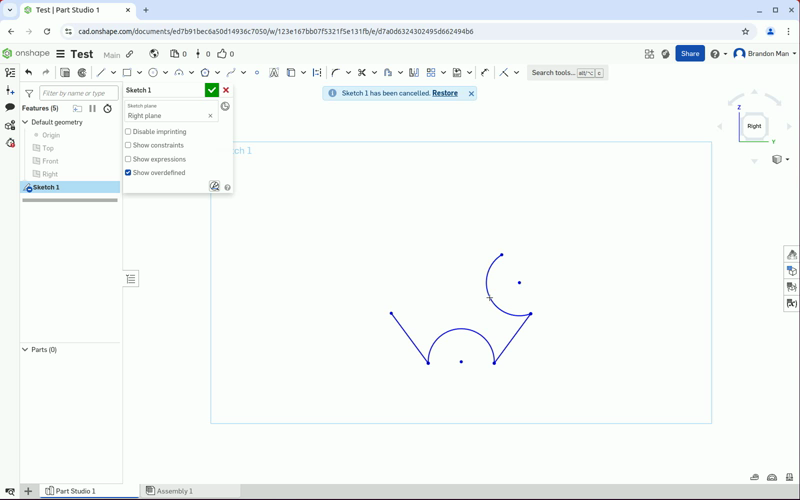
mouse_move(501, 254)
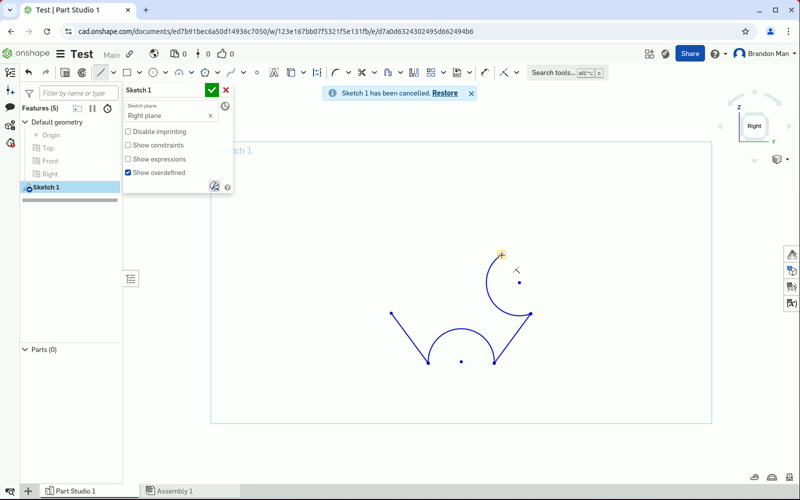
click(501, 254)
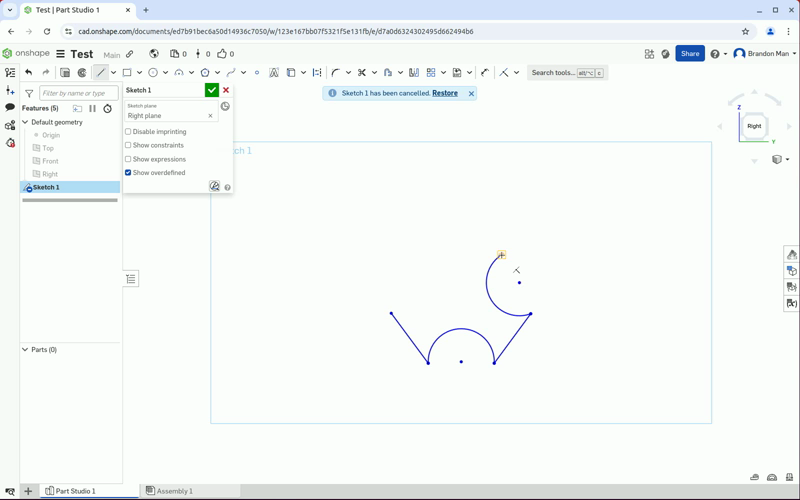
key_down(shift)
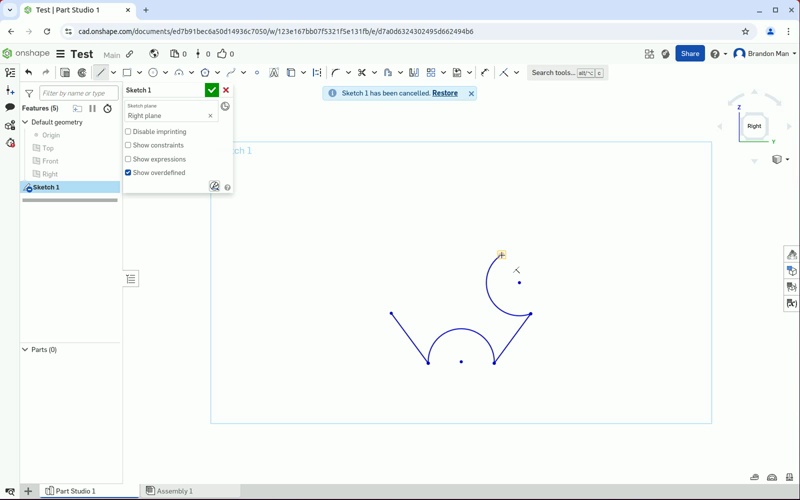
mouse_move(531, 254)
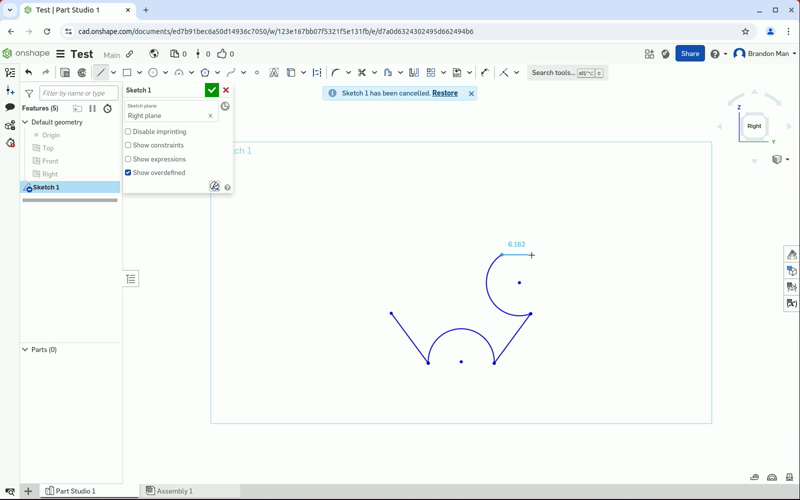
mouse_move(475, 254)
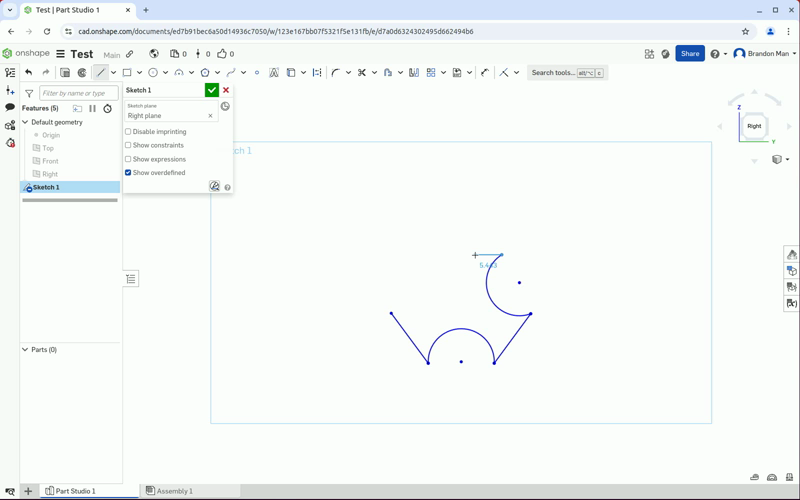
click(475, 254)
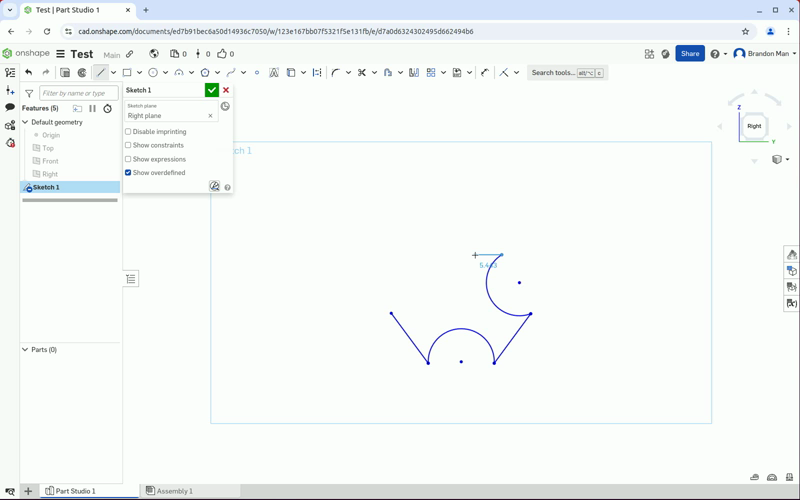
key_up(shift)
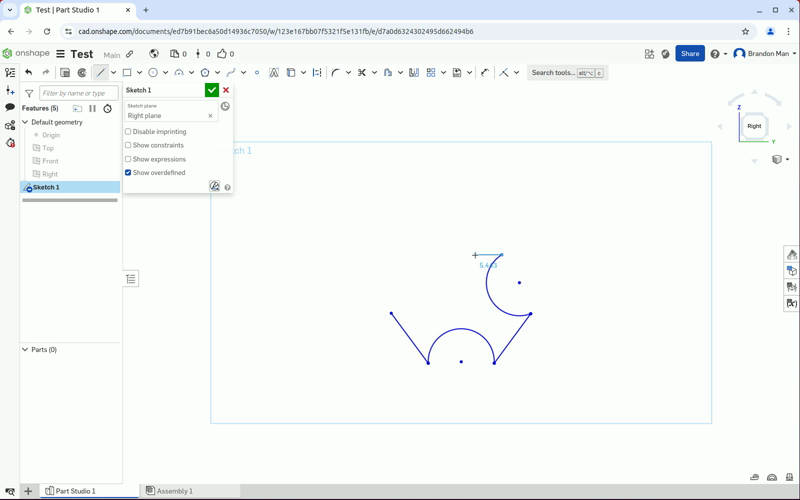
key_down(shift)
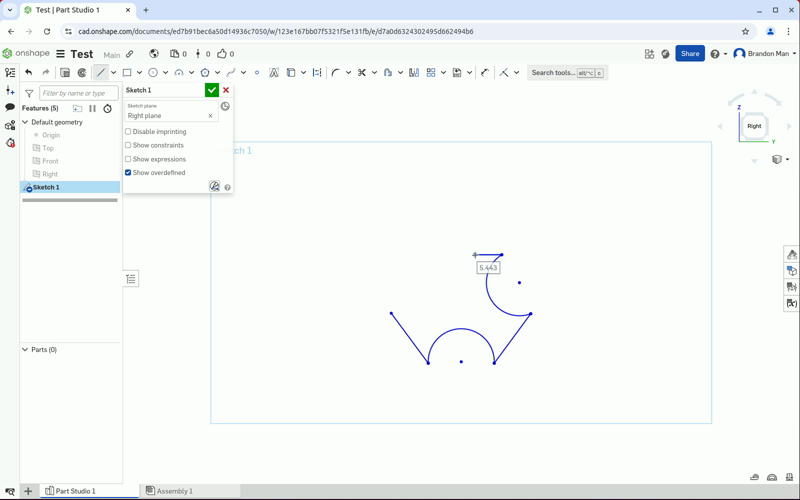
mouse_move(475, 322)
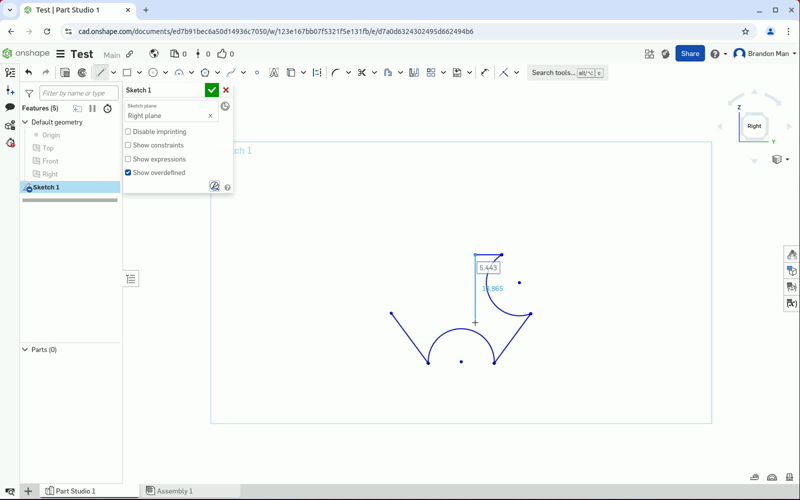
click(475, 322)
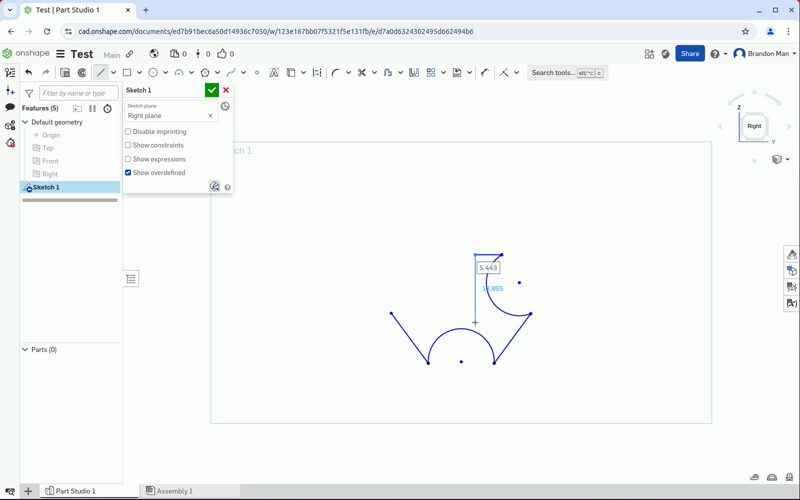
key_up(shift)
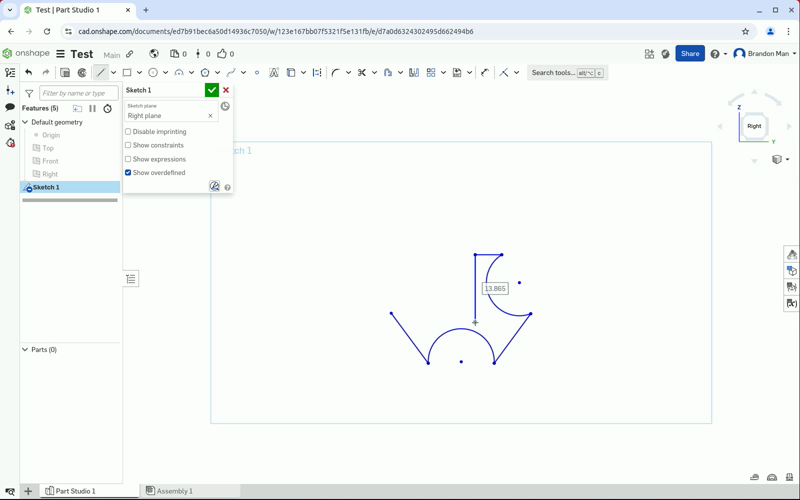
key_down(shift)
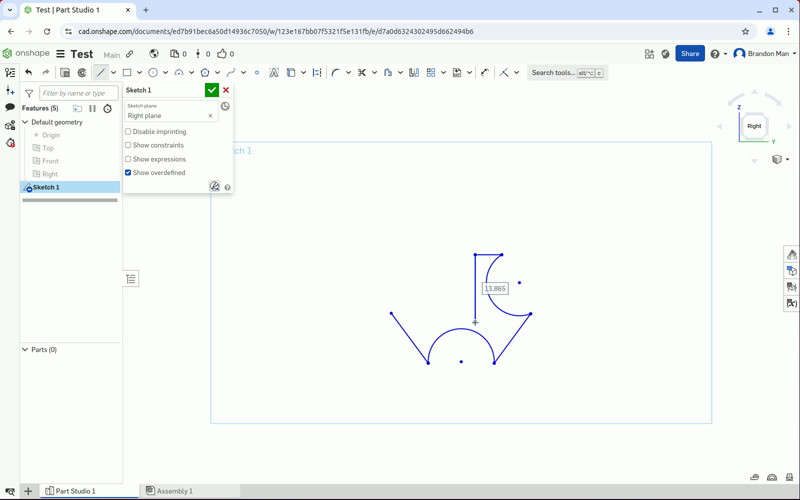
mouse_move(505, 322)
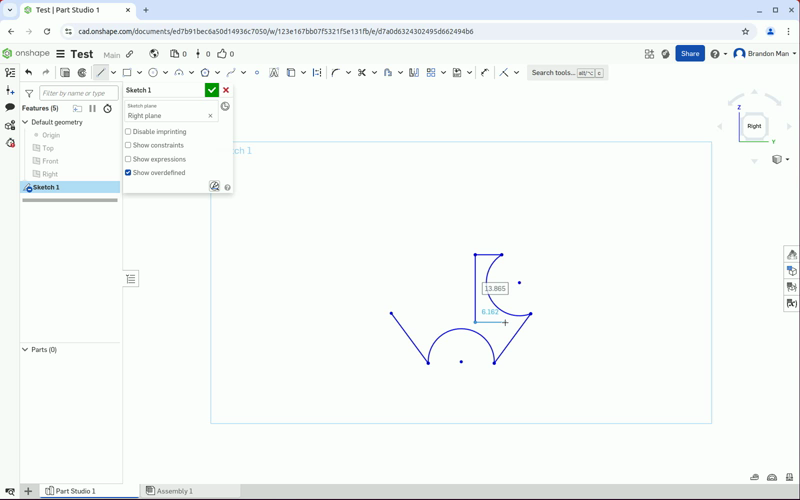
mouse_move(451, 322)
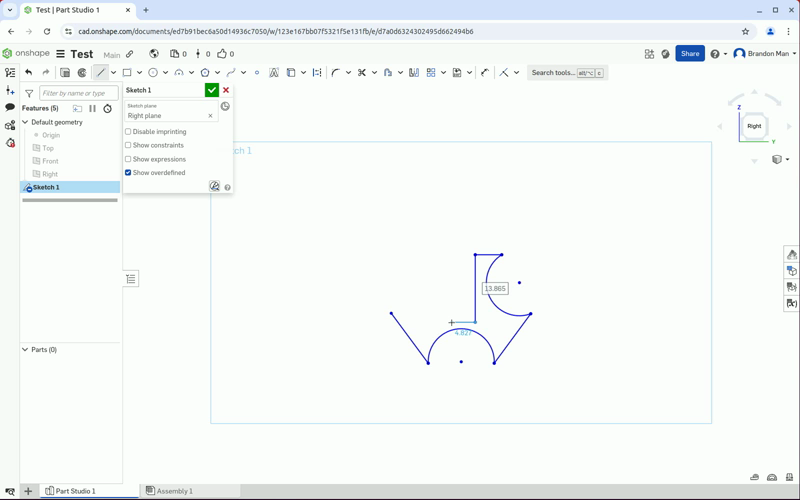
click(451, 322)
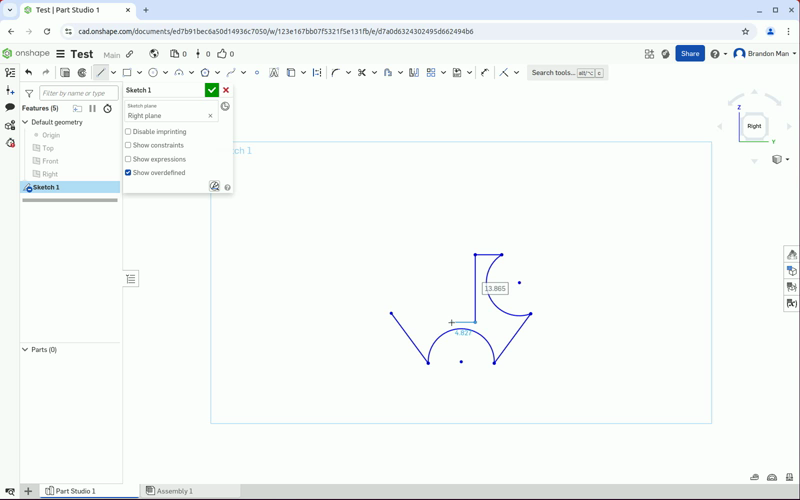
key_up(shift)
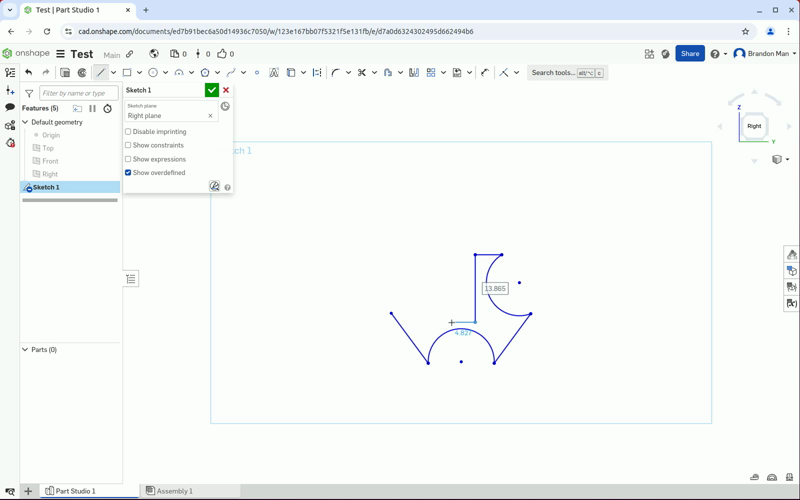
key_down(shift)
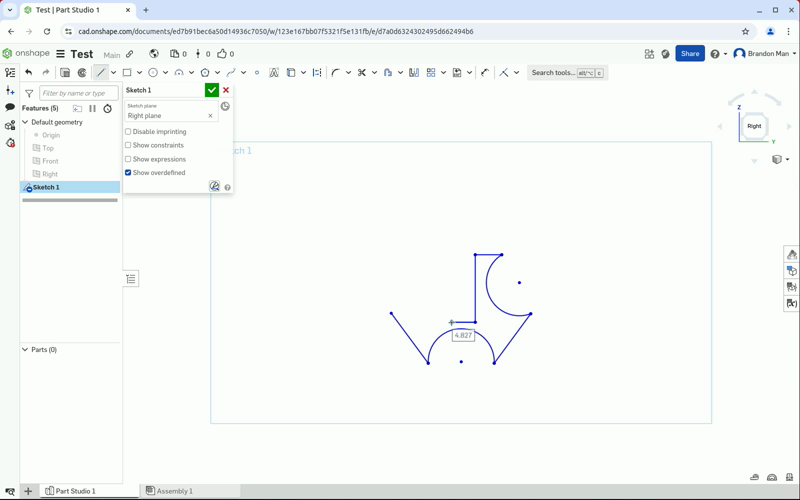
mouse_move(451, 254)
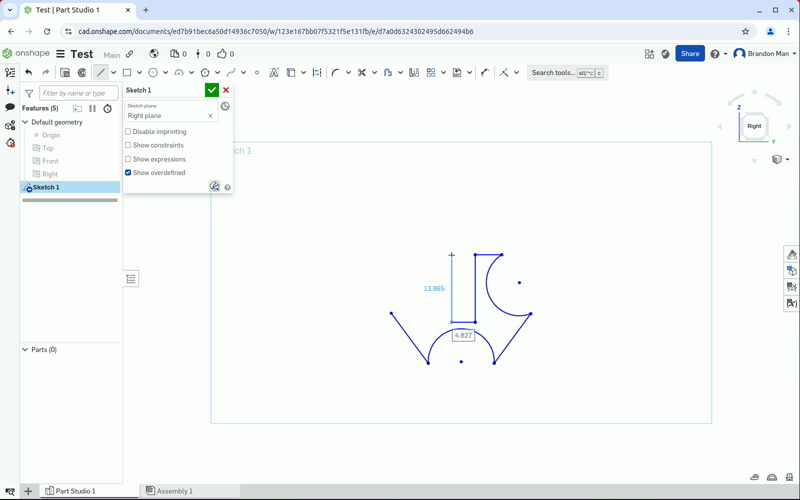
click(451, 254)
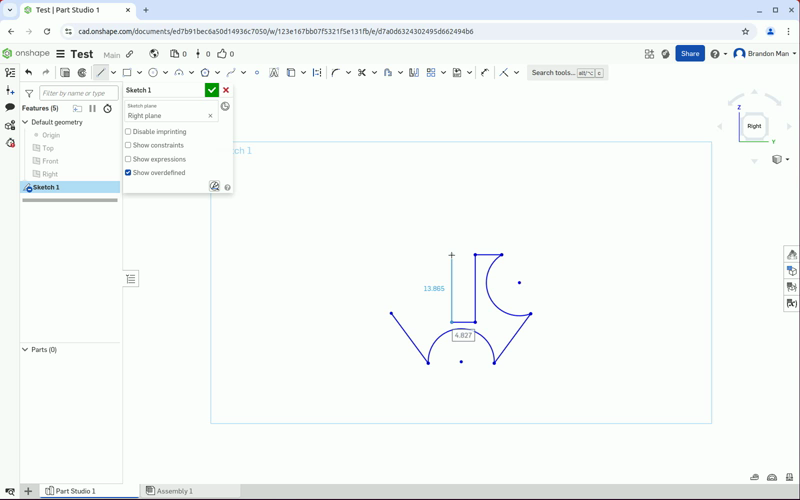
key_up(shift)
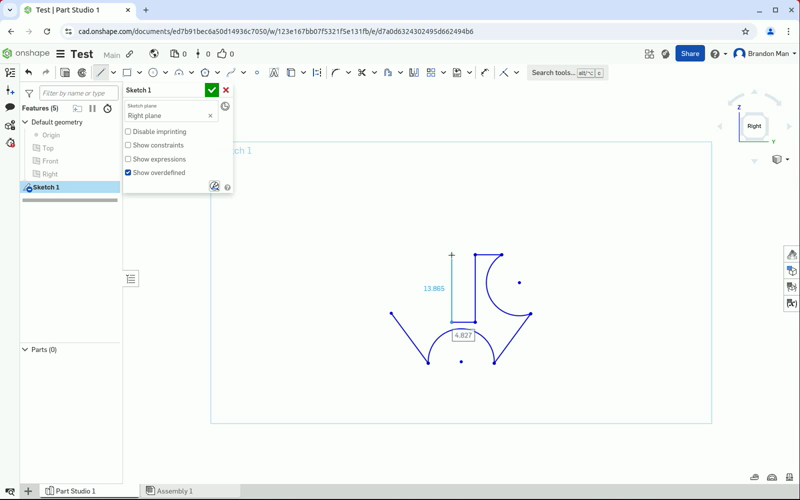
key_down(shift)
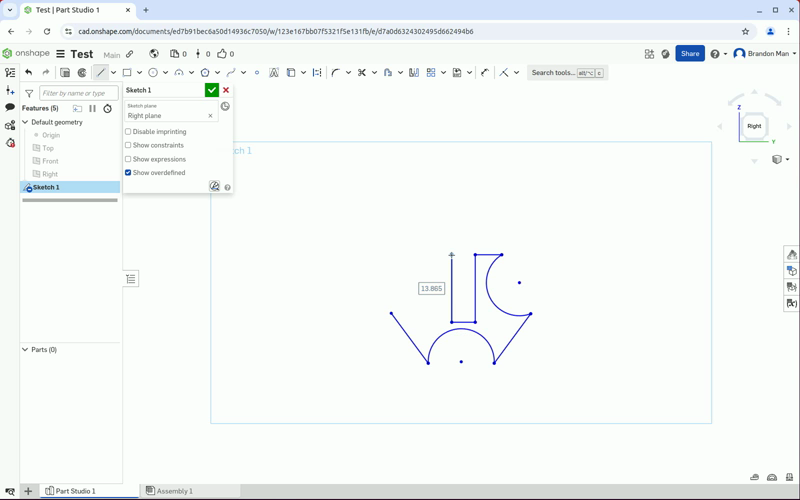
mouse_move(481, 254)
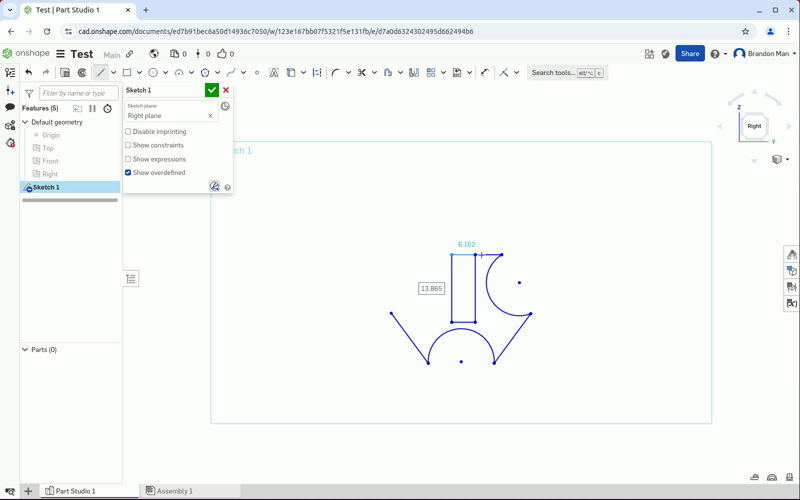
mouse_move(420, 254)
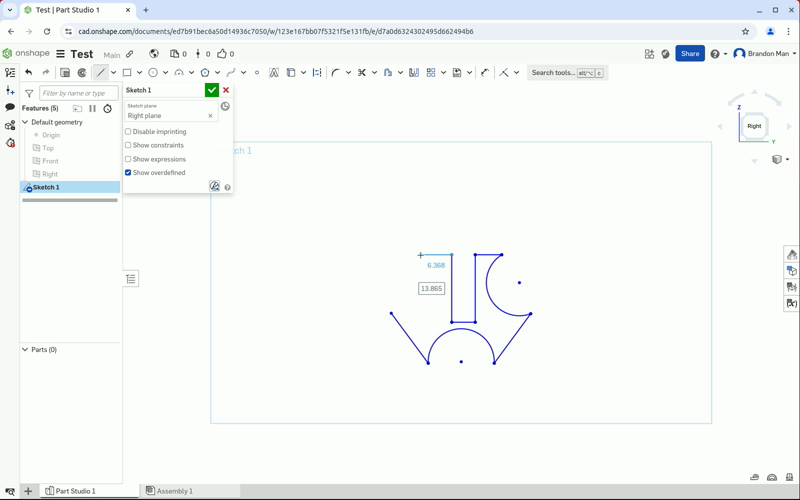
click(420, 254)
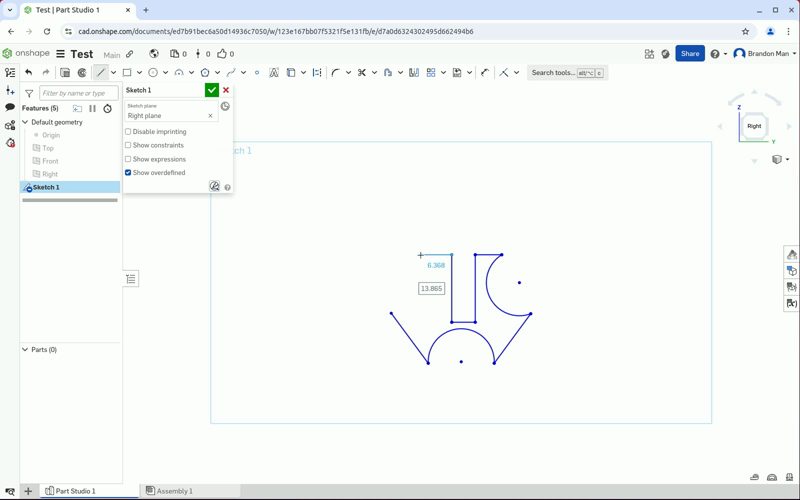
key_up(shift)
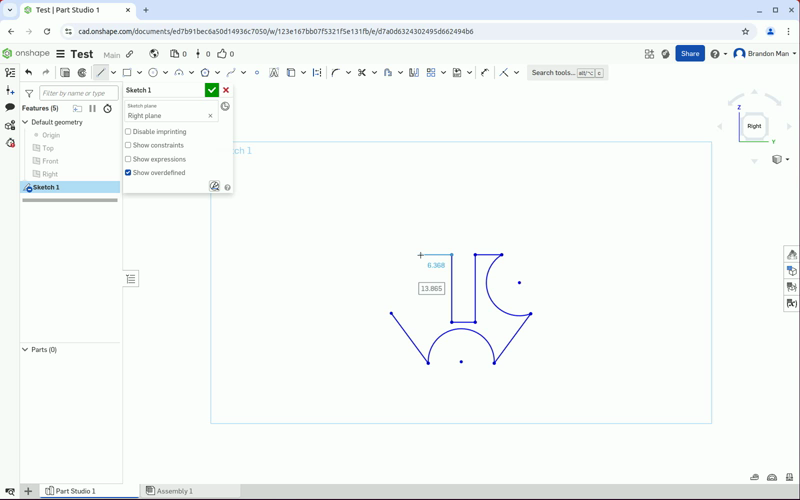
key(esc)
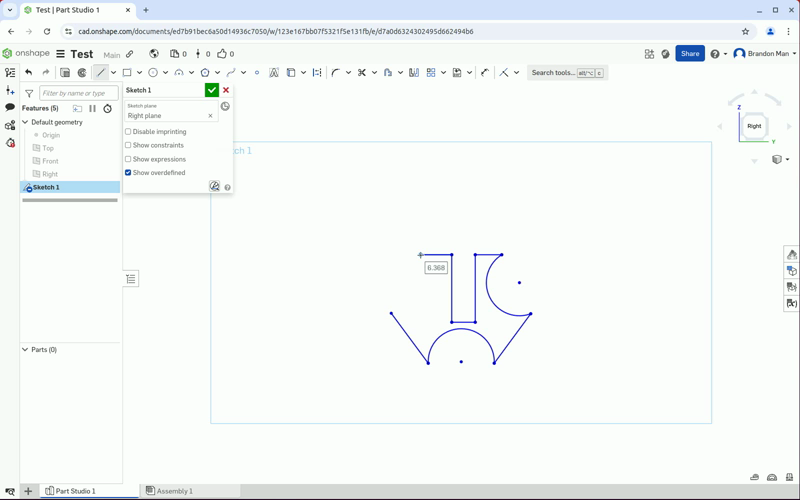
key(a)
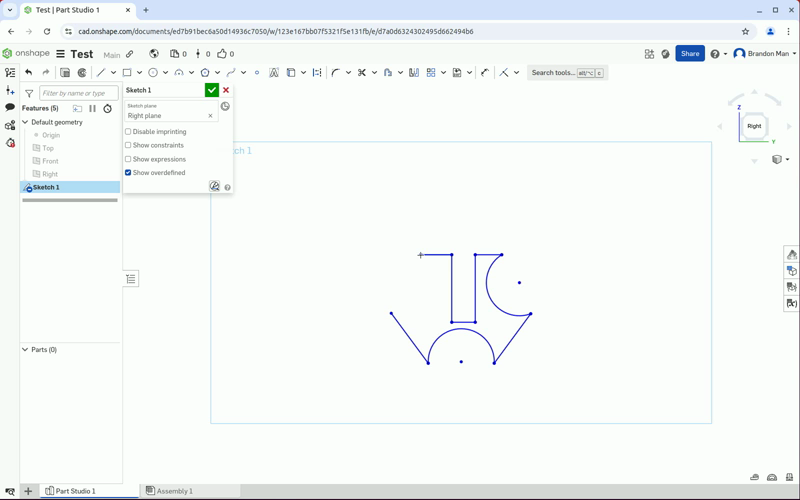
mouse_move(420, 254)
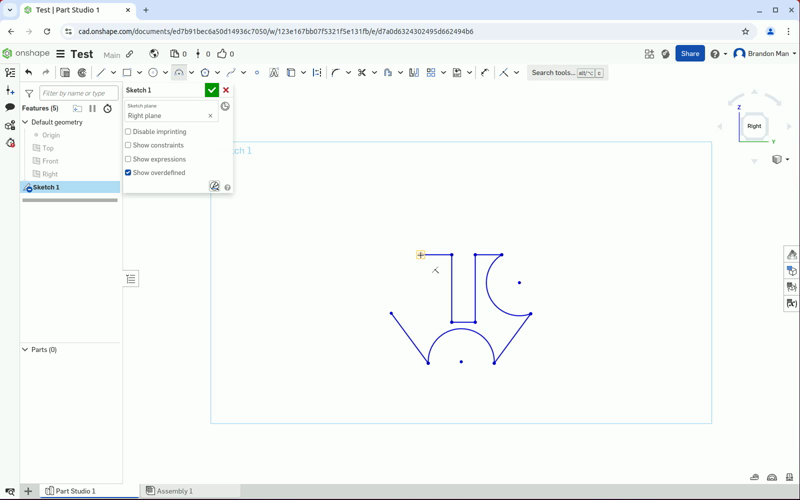
click(420, 254)
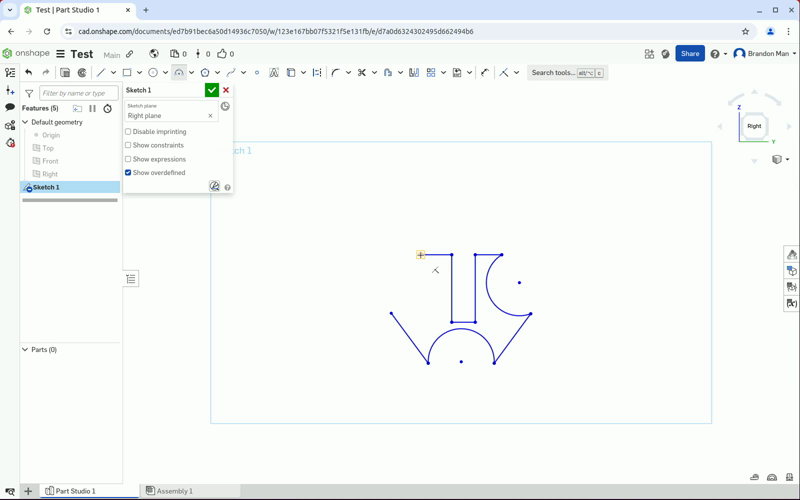
mouse_move(391, 313)
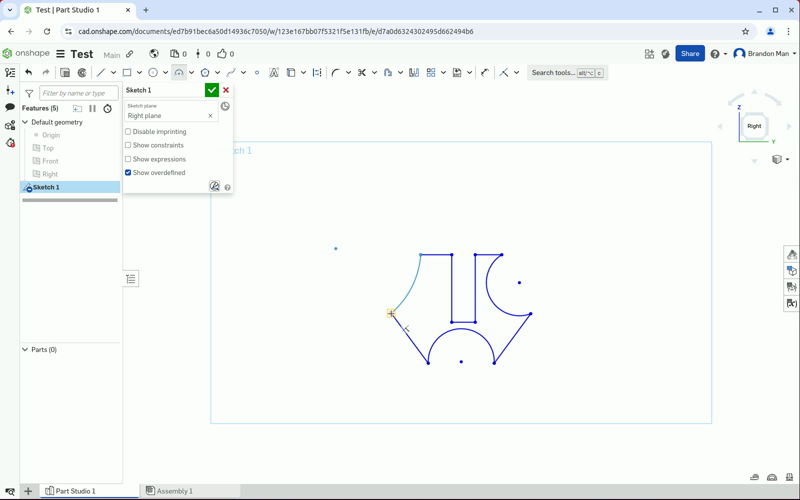
click(391, 313)
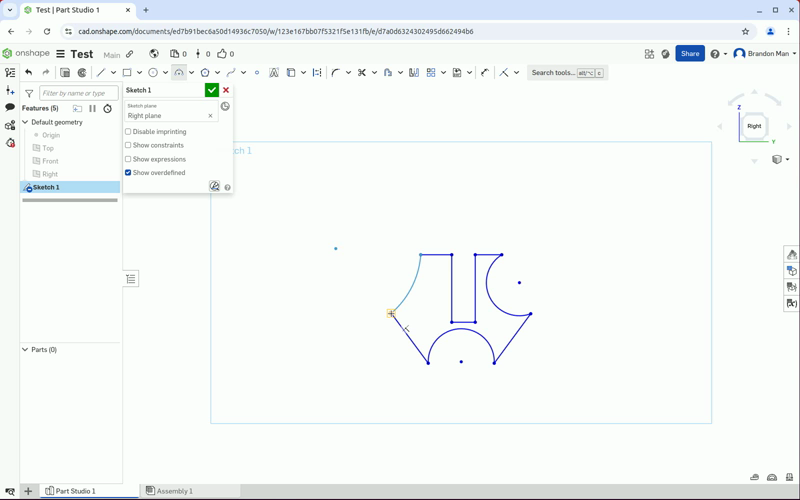
key_down(shift)
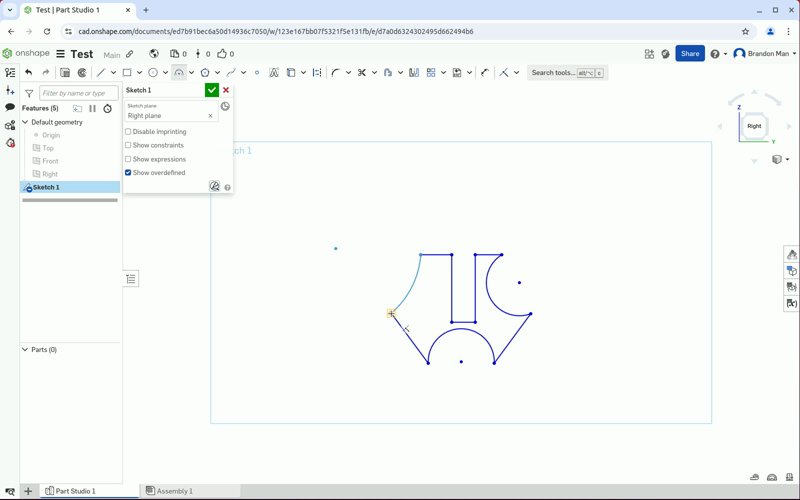
mouse_move(432, 297)
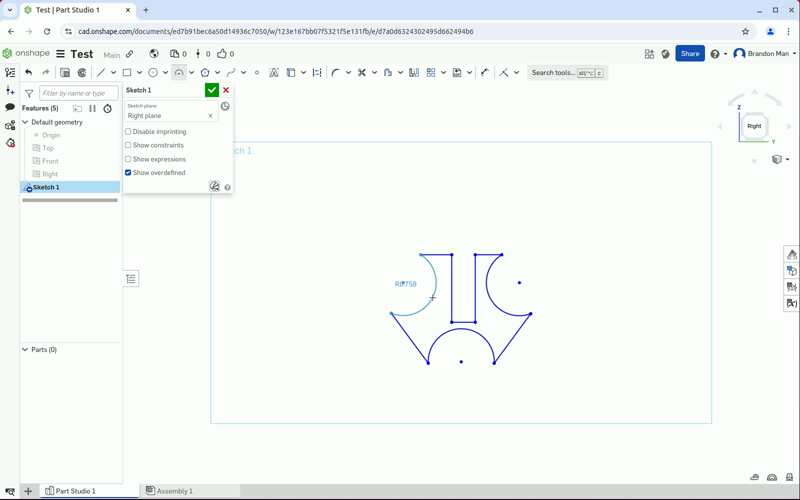
click(432, 297)
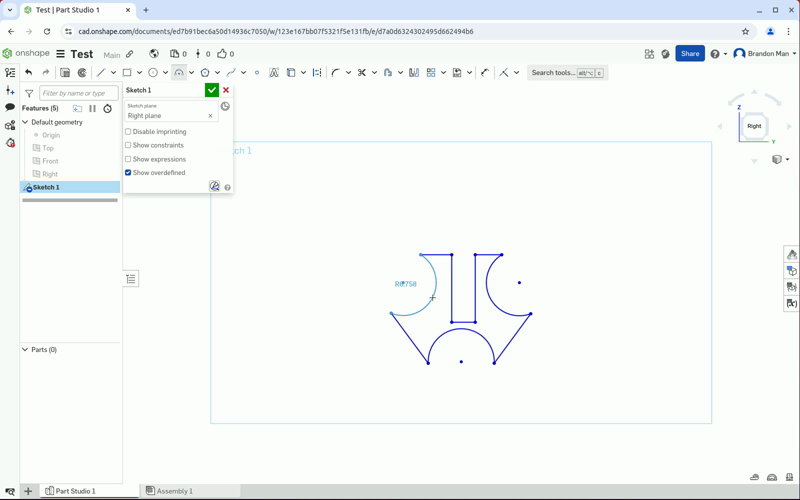
key_up(shift)
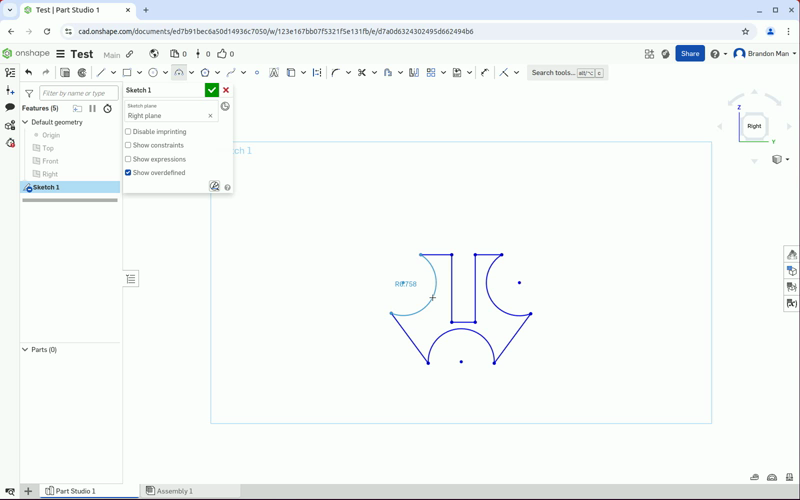
key(esc)
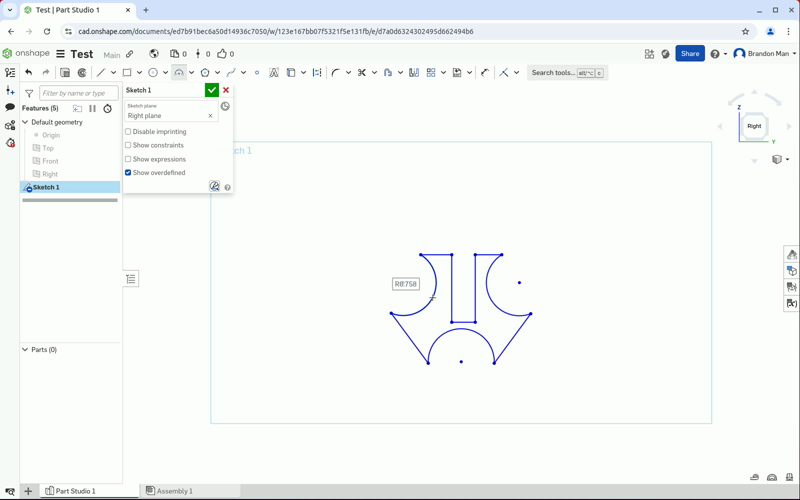
mouse_move(479, 306)
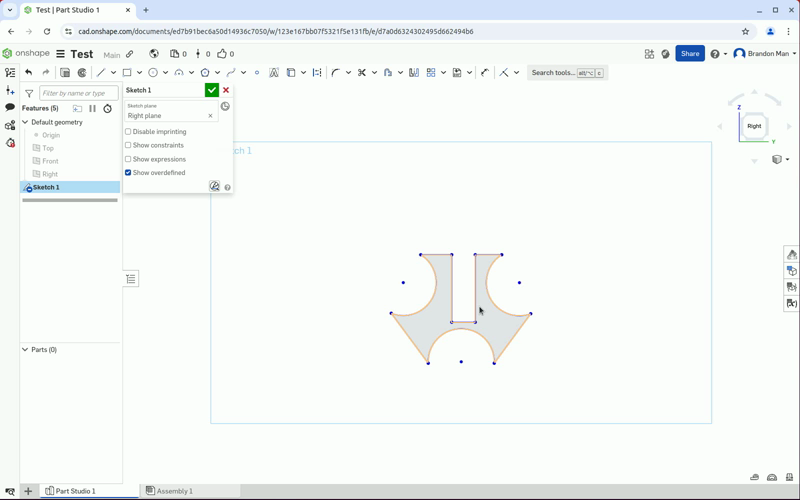
click(479, 306)
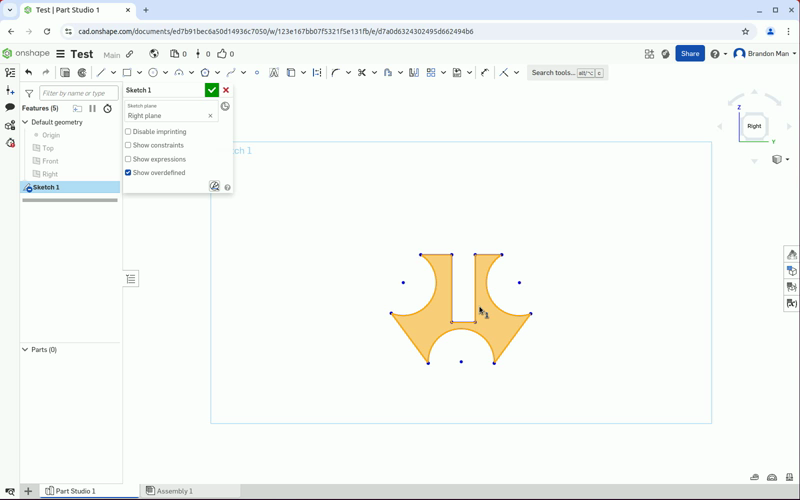
mouse_move(73, 352)
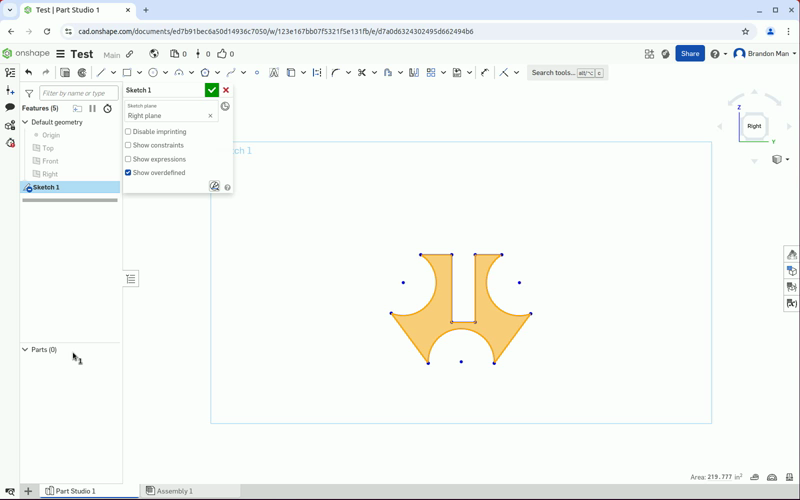
key(shift+y)
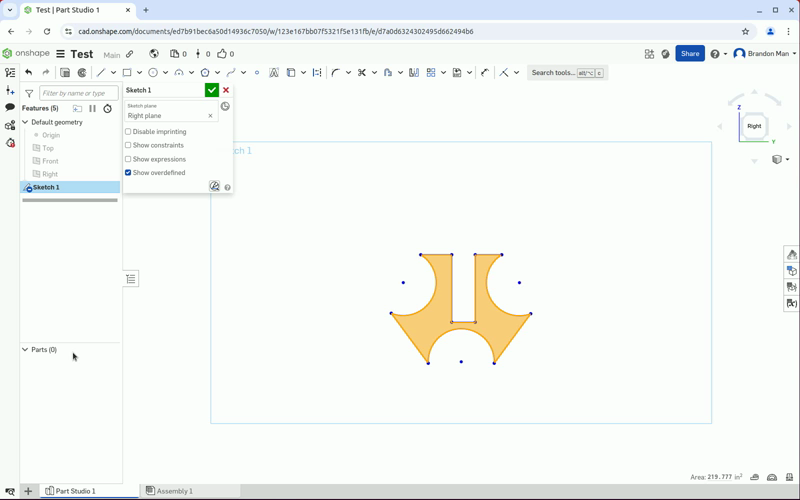
key(shift+e)
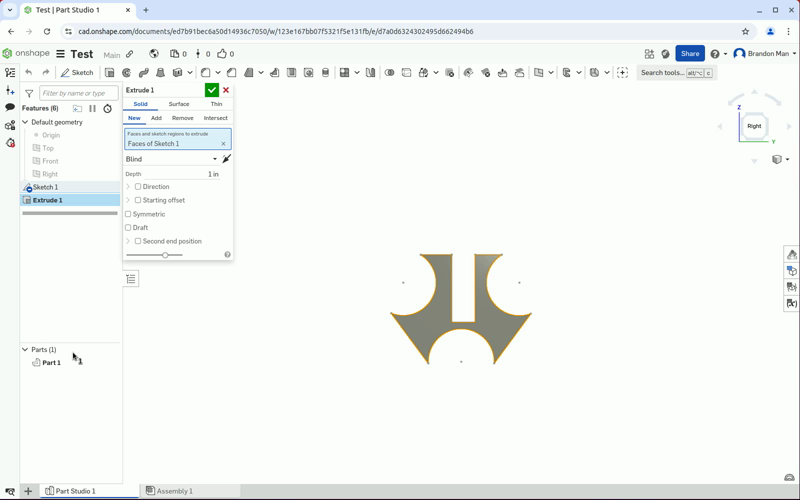
mouse_move(143, 106)
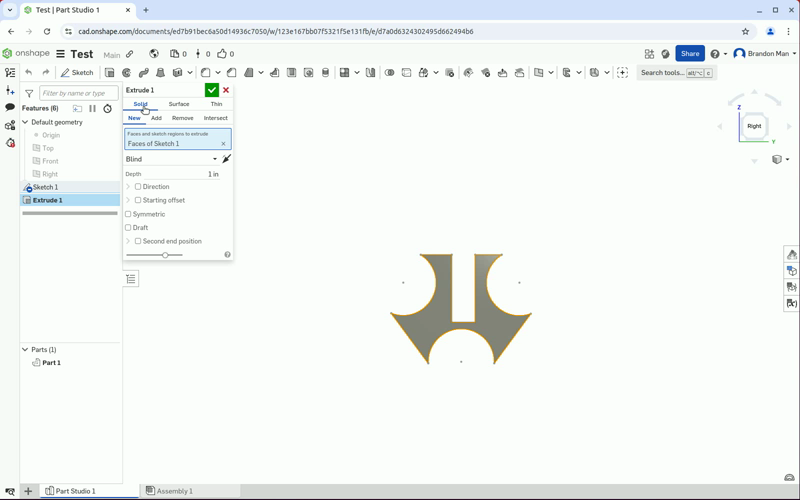
click(143, 106)
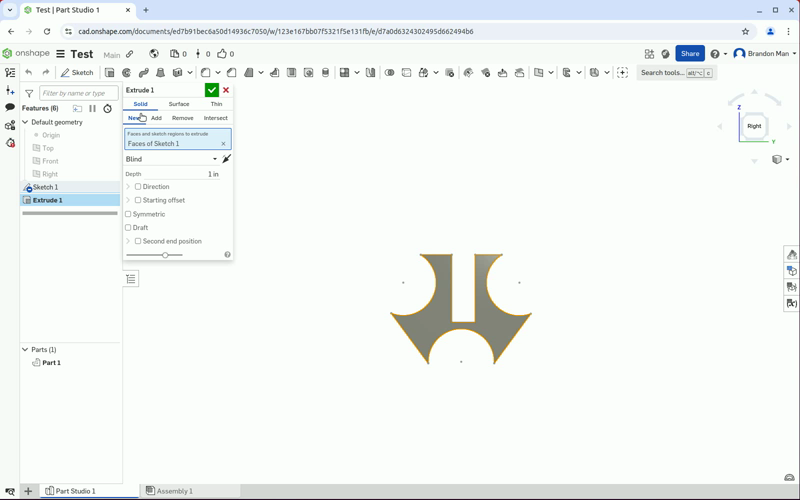
mouse_move(137, 120)
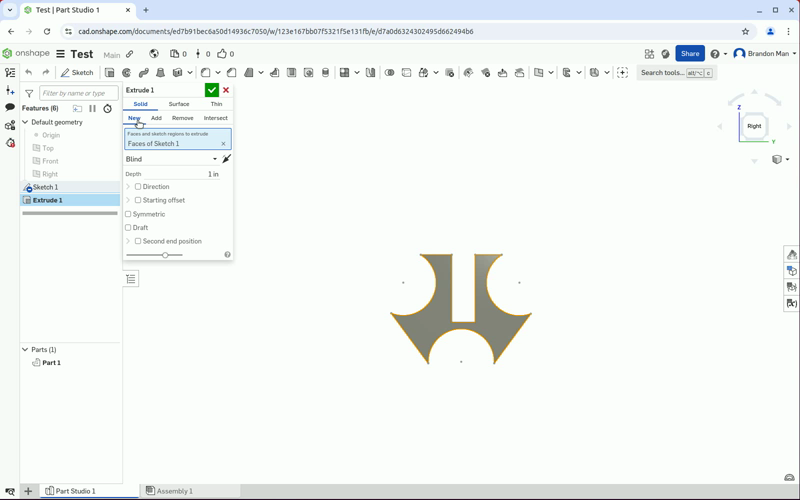
click(137, 120)
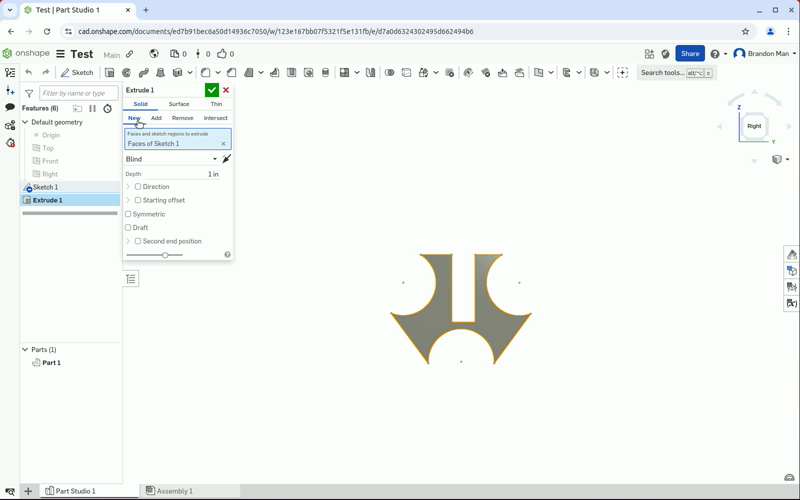
key(tab, 4)
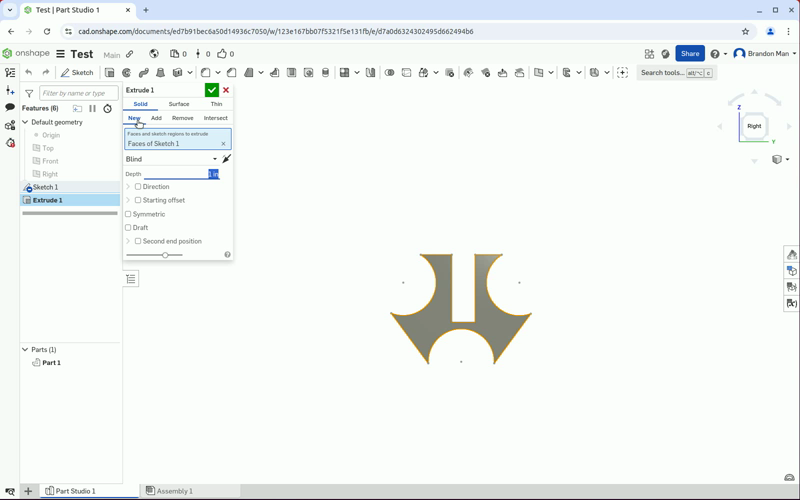
text(10.832)
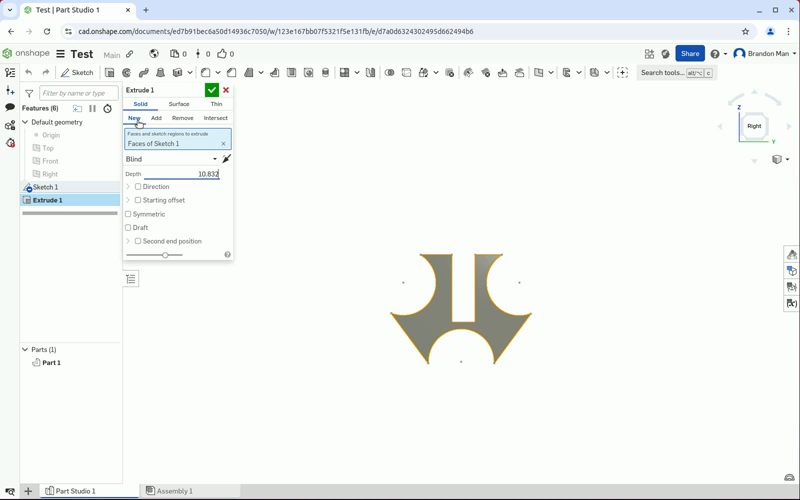
key(enter)
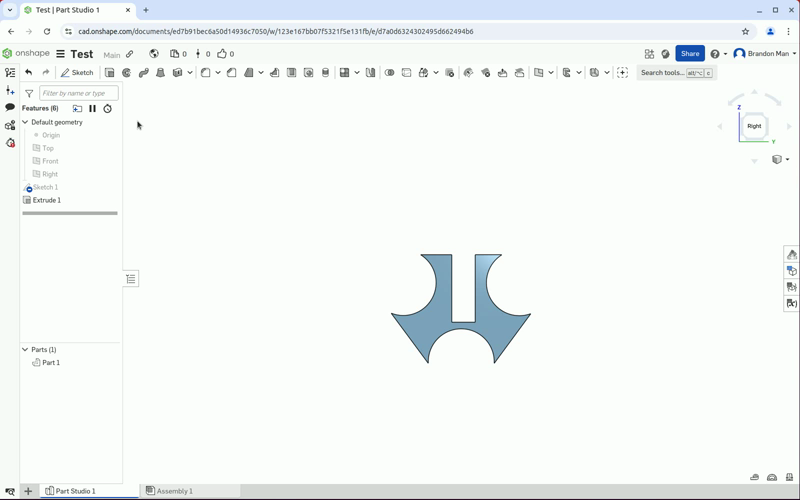
key(shift+h)
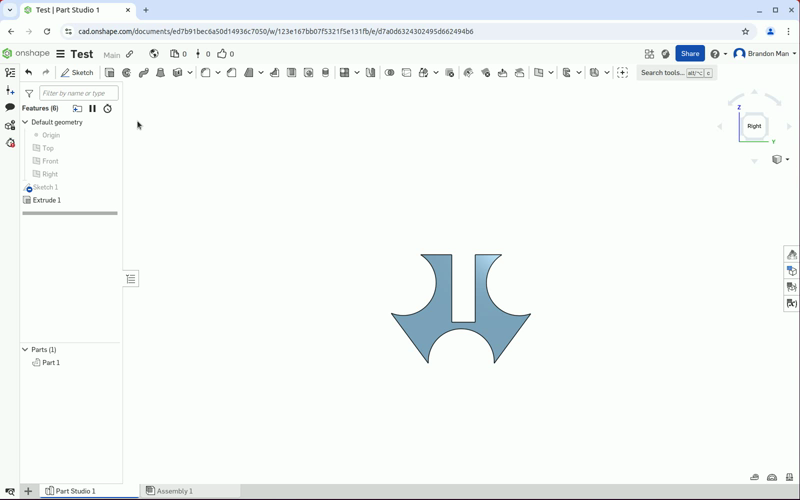
key(shift+h)
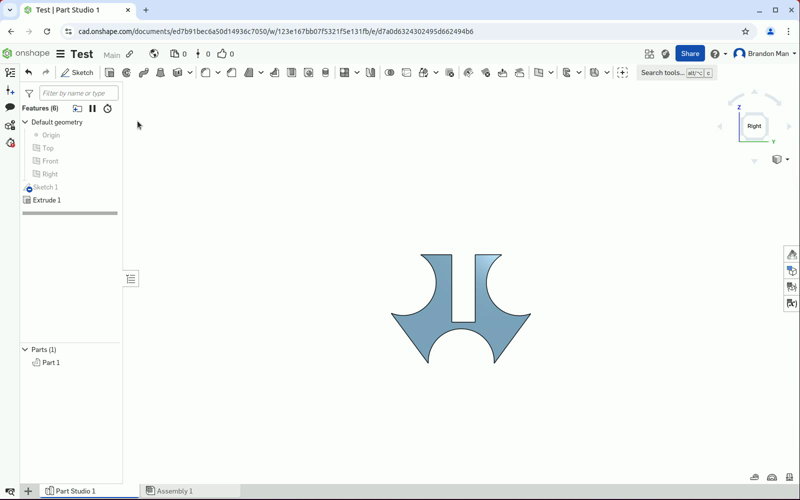
mouse_move(73, 189)
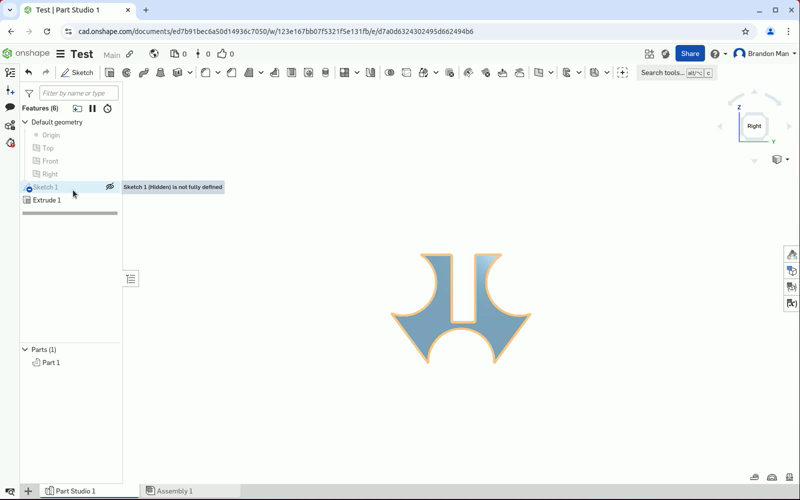
click(73, 189)
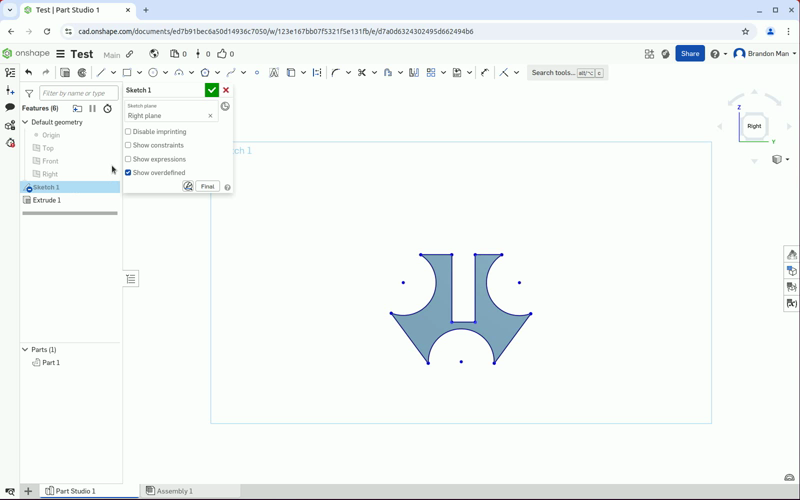
mouse_move(229, 92)
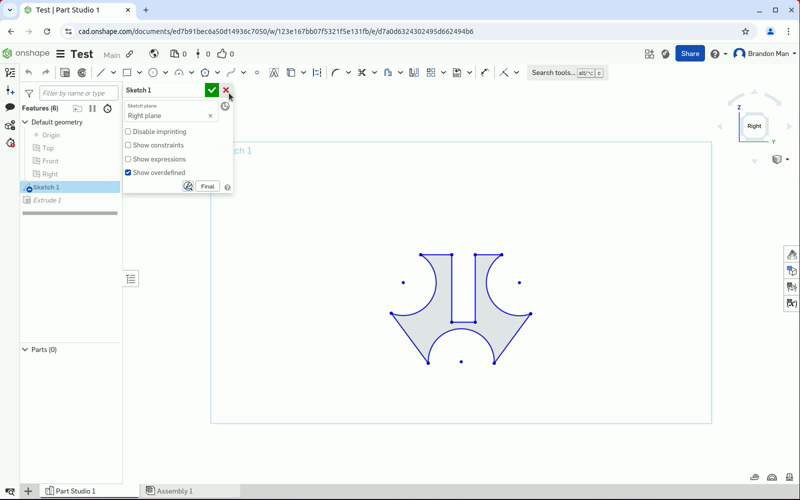
click(229, 92)
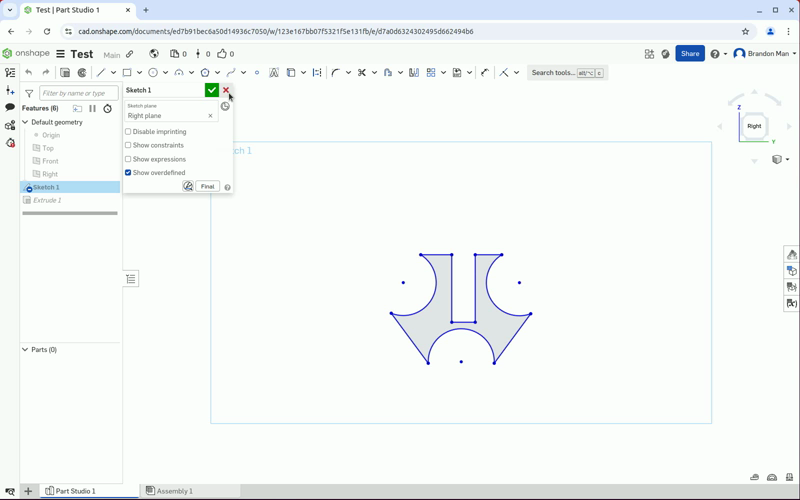
key(shift+s)
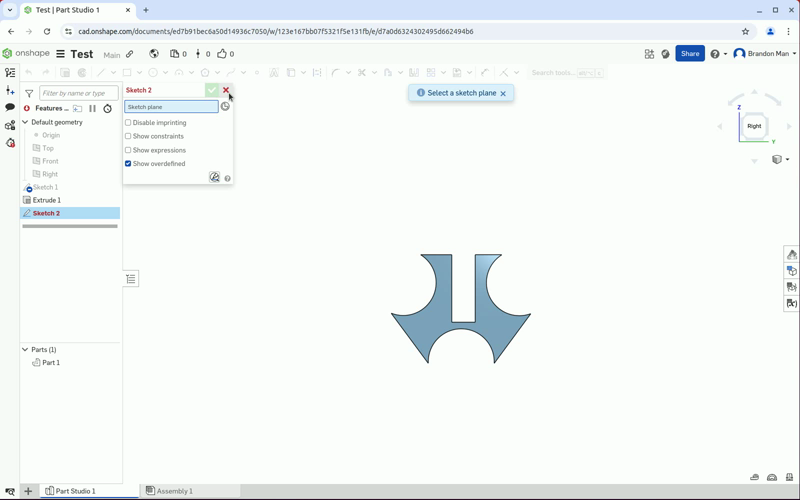
mouse_move(73, 176)
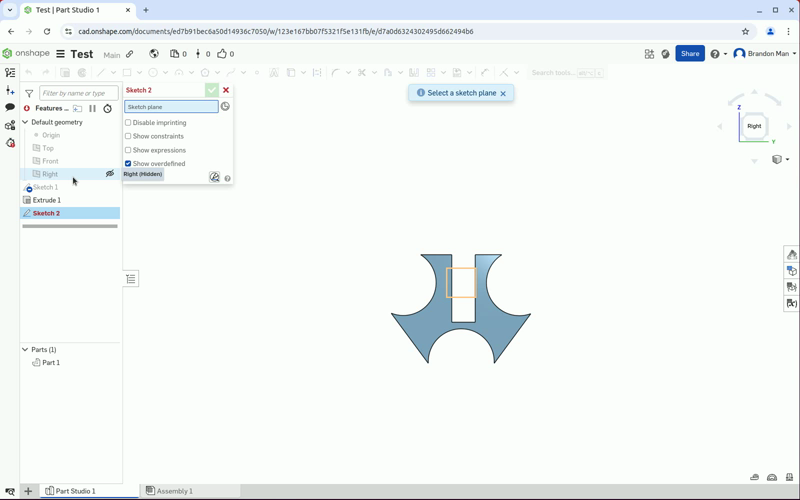
click(73, 176)
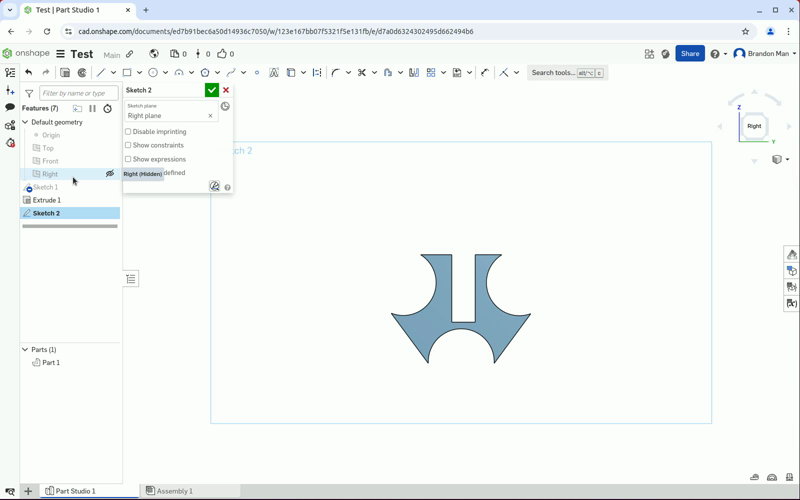
mouse_move(73, 352)
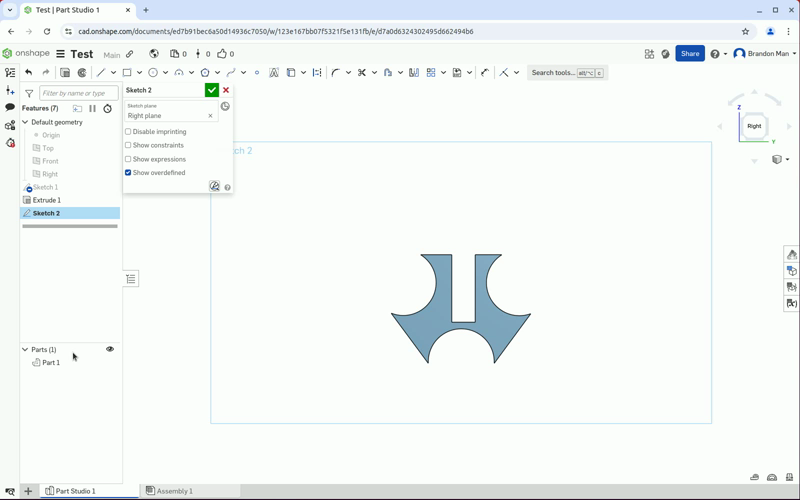
key(y)
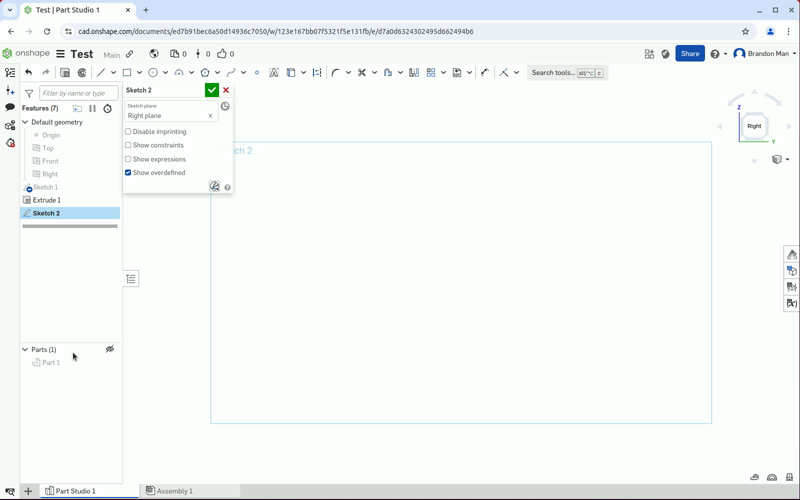
key(l)
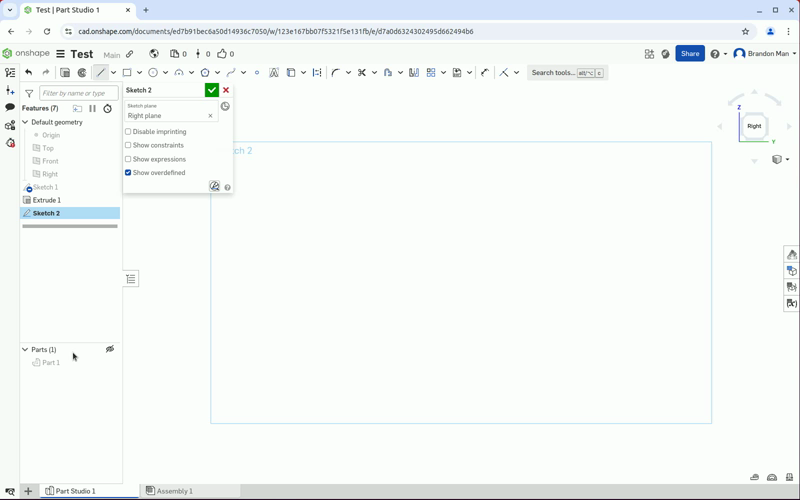
key_down(shift)
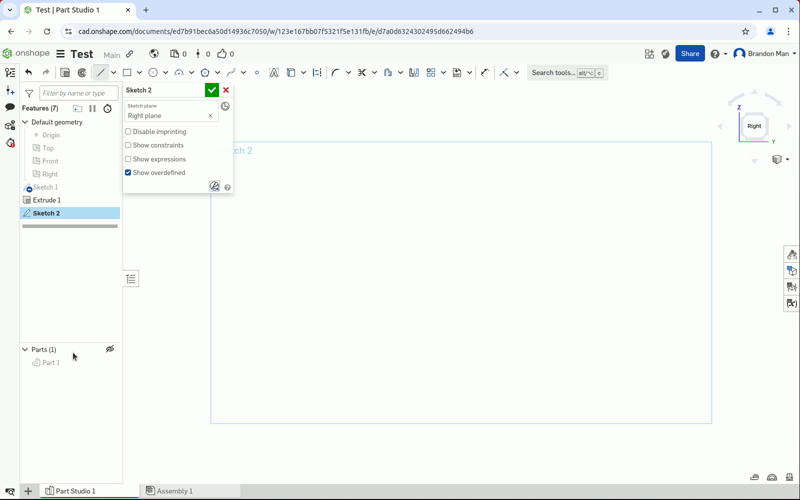
mouse_move(427, 363)
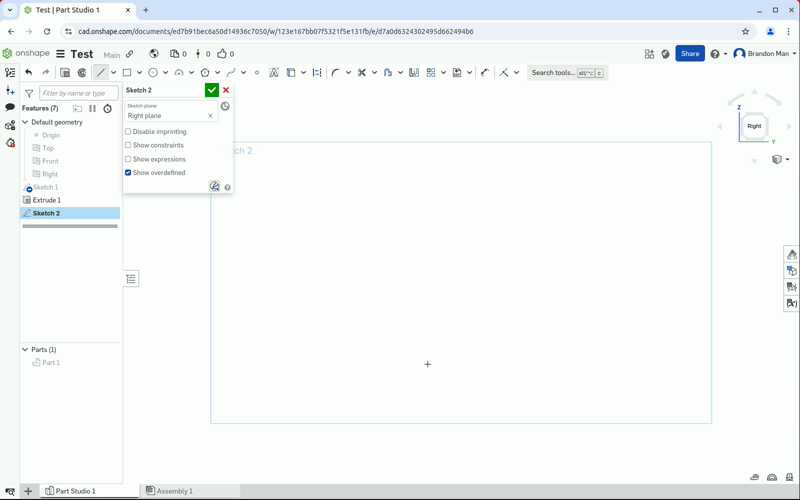
click(427, 363)
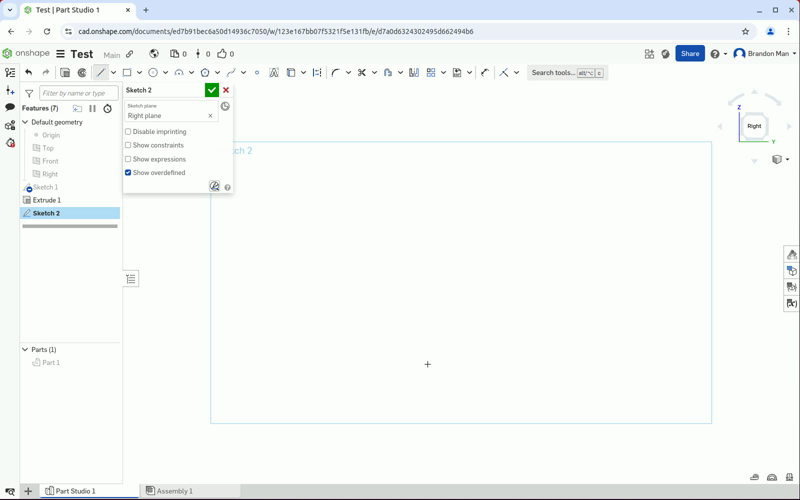
key_up(shift)
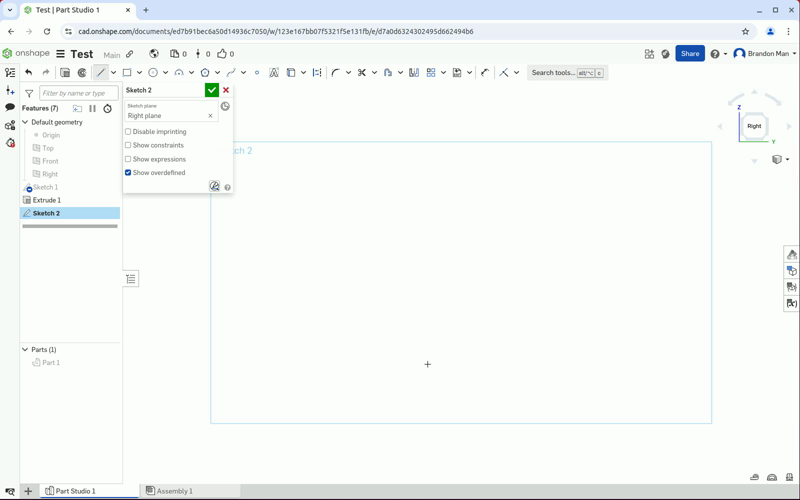
key_down(shift)
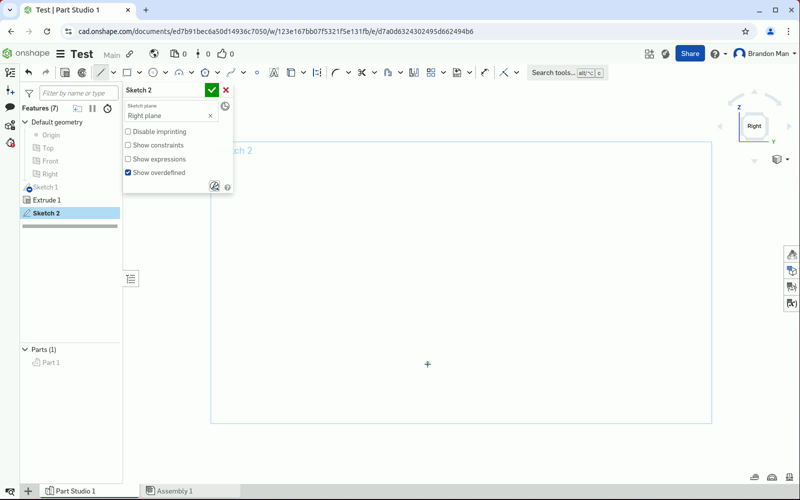
mouse_move(457, 363)
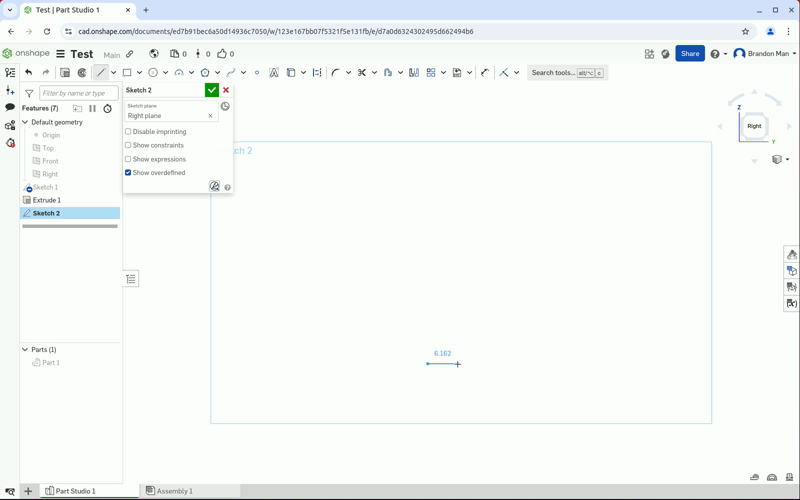
mouse_move(438, 378)
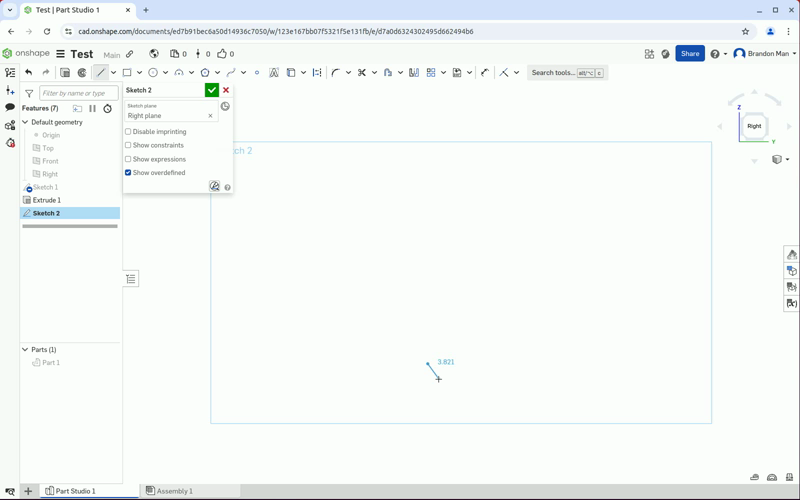
click(438, 378)
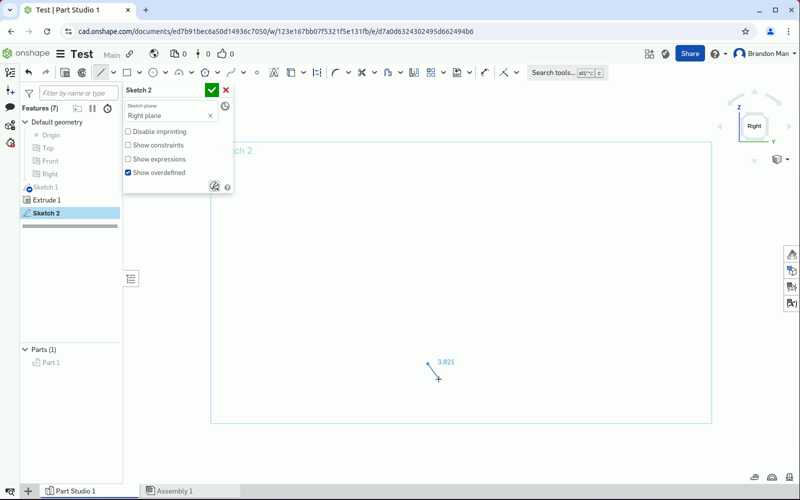
key_up(shift)
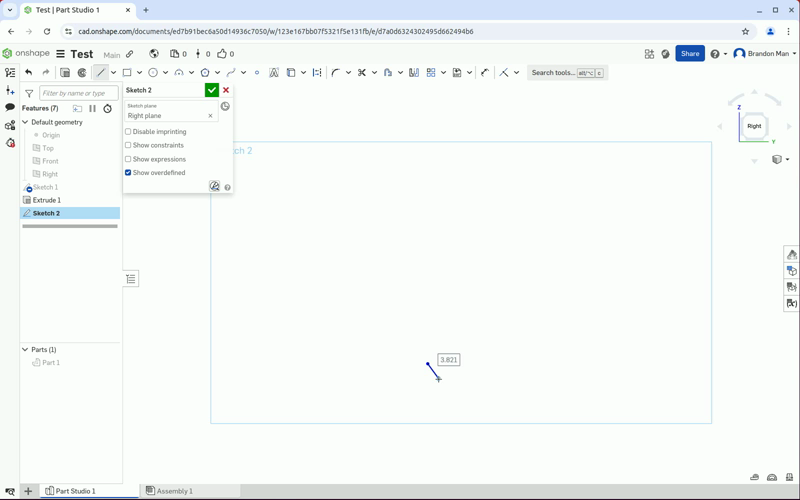
key(esc)
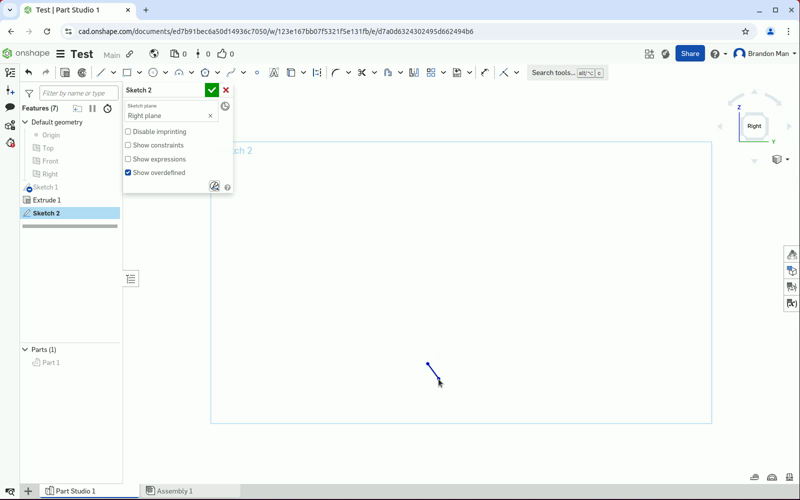
key(a)
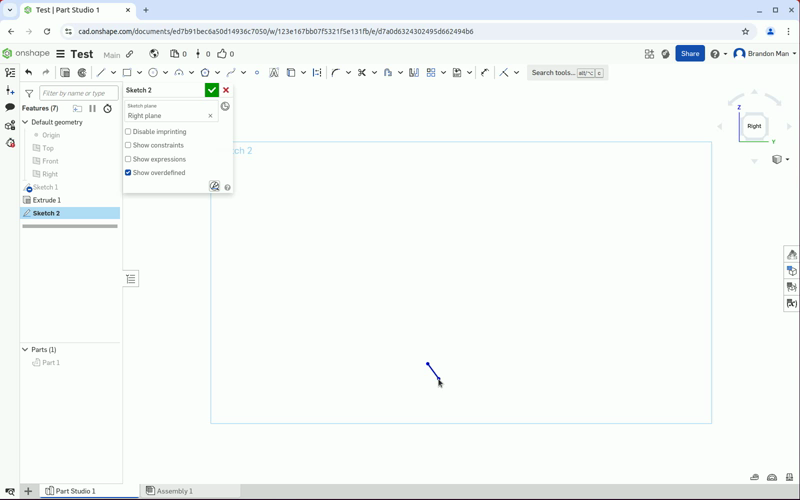
mouse_move(438, 378)
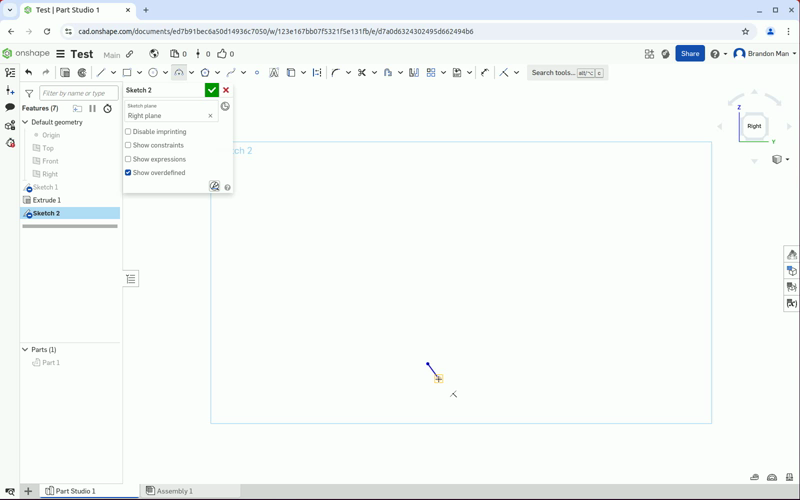
click(438, 378)
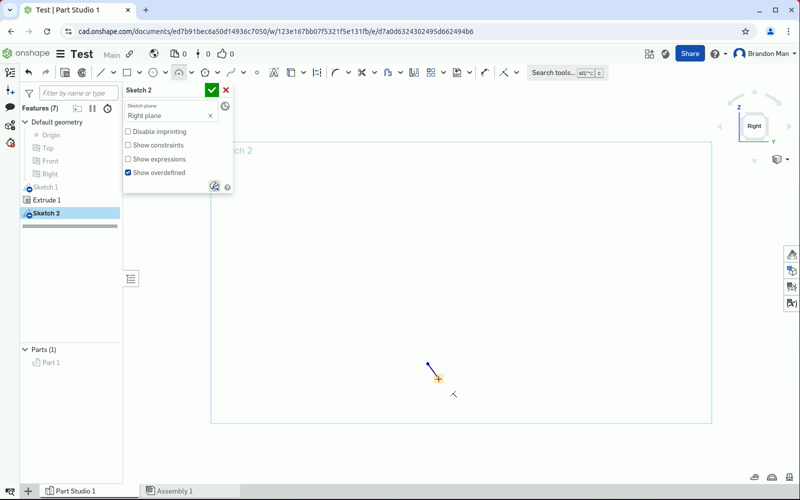
key_down(shift)
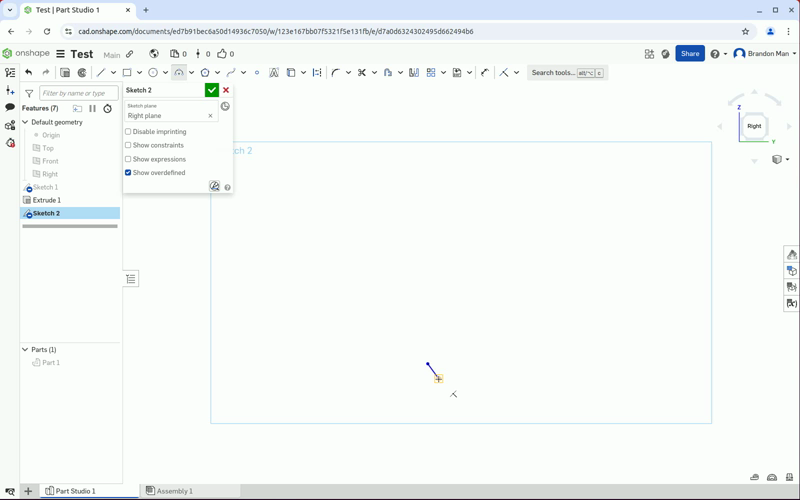
mouse_move(484, 378)
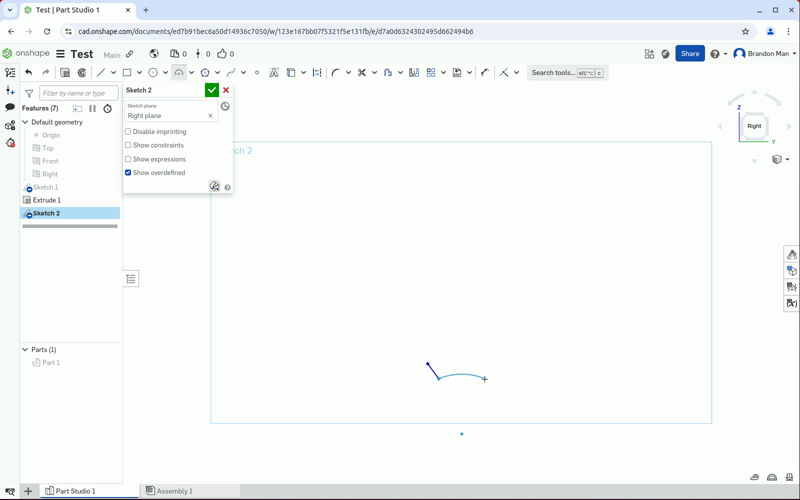
click(484, 378)
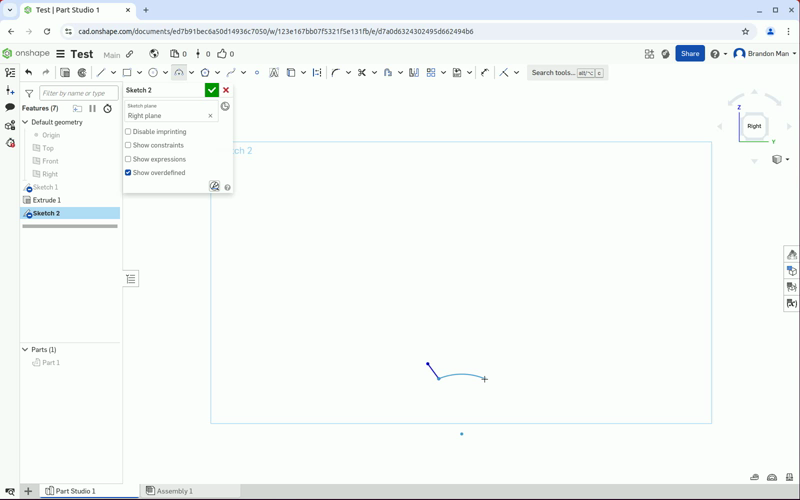
mouse_move(461, 390)
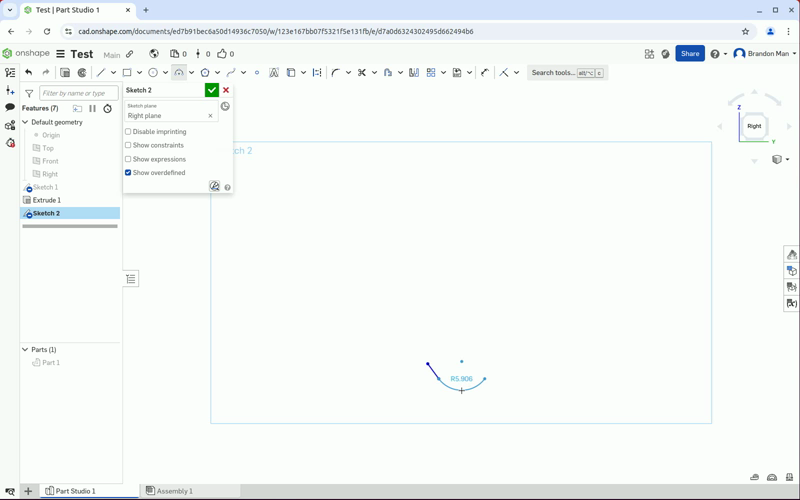
click(461, 390)
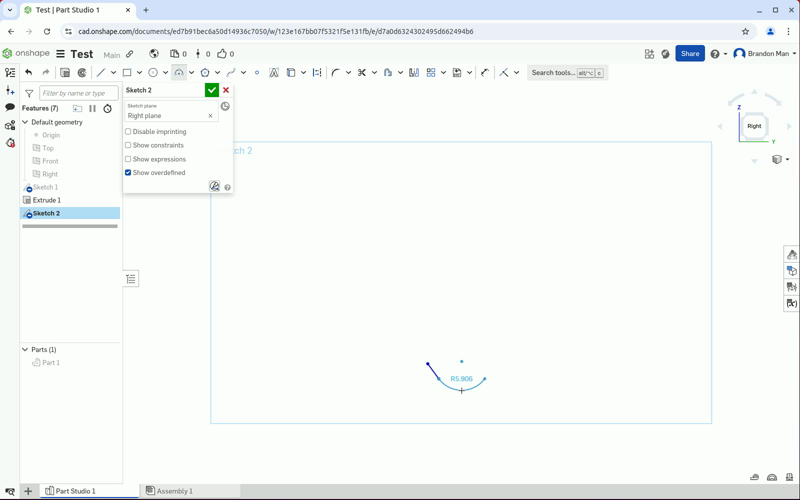
key_up(shift)
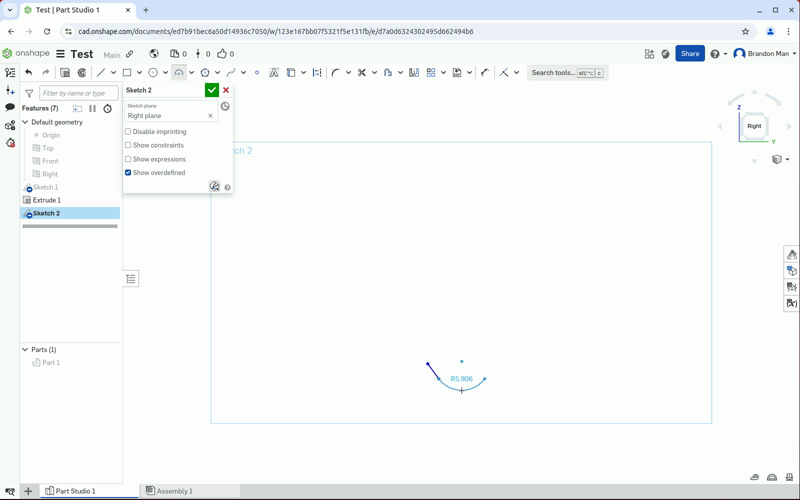
key(esc)
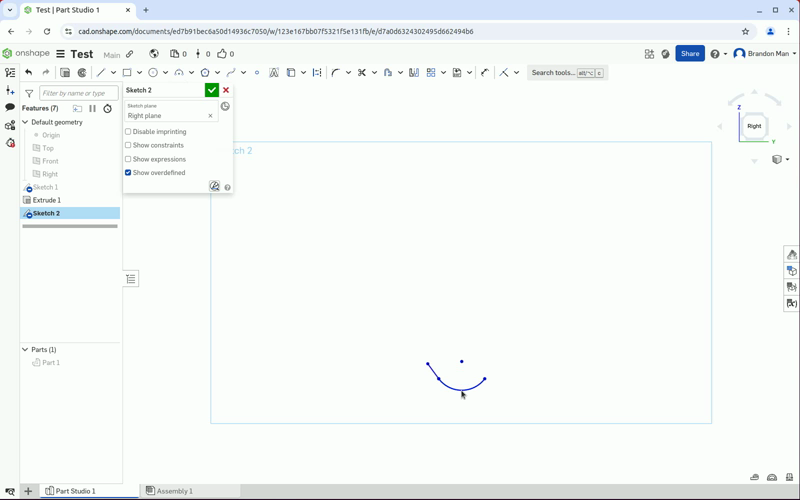
key(l)
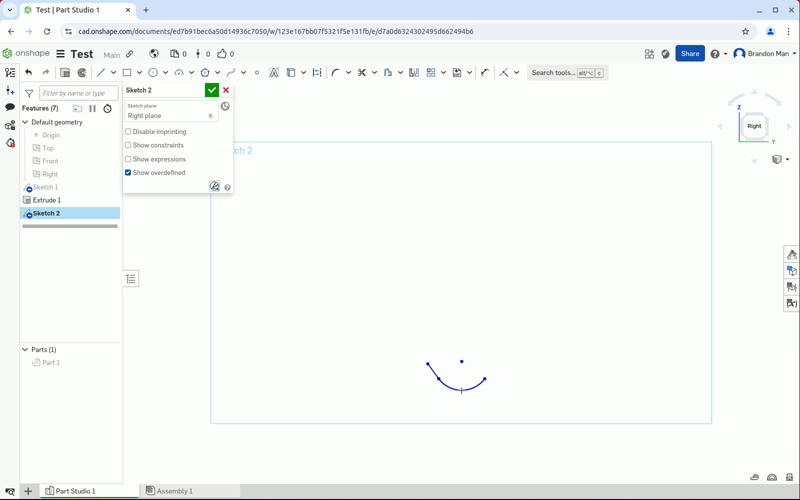
mouse_move(484, 378)
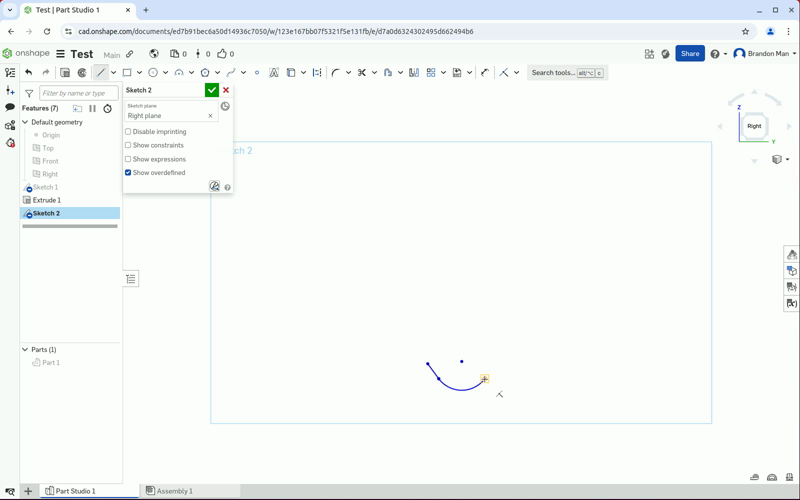
click(484, 378)
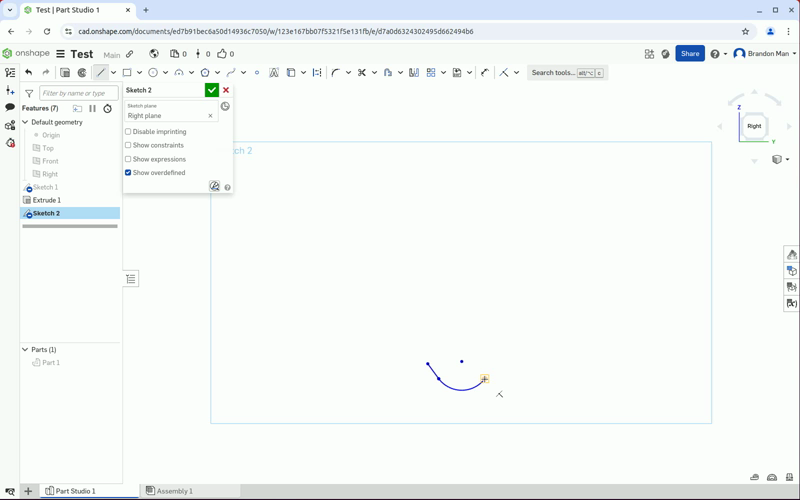
key_down(shift)
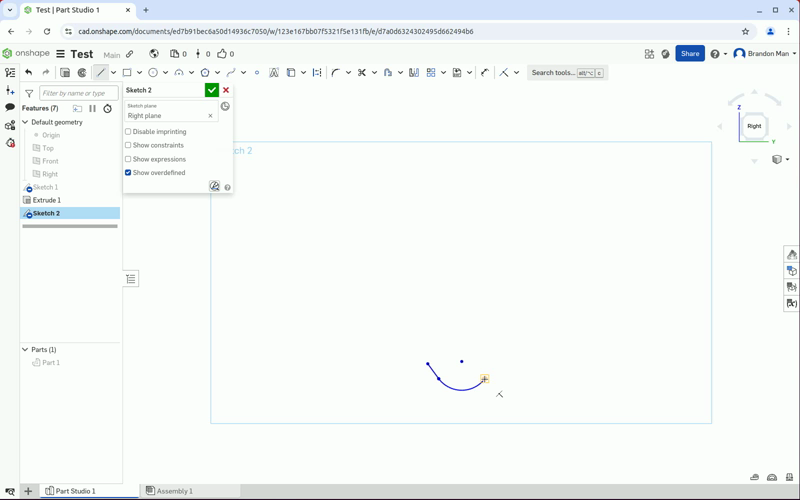
mouse_move(514, 378)
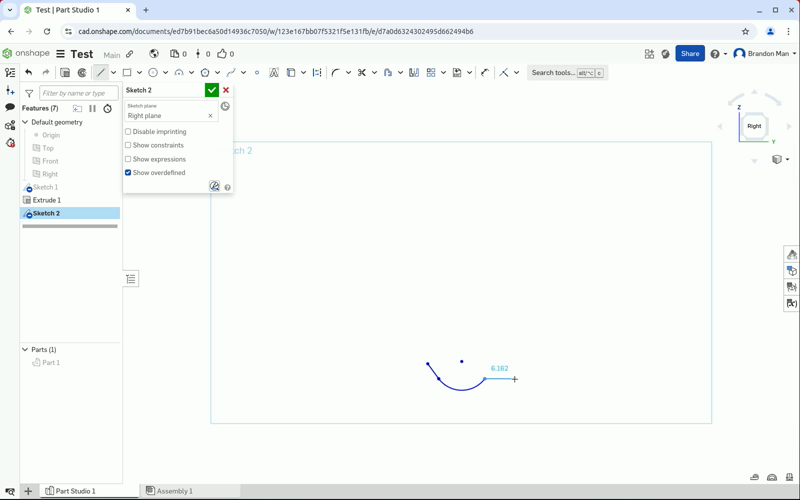
mouse_move(495, 363)
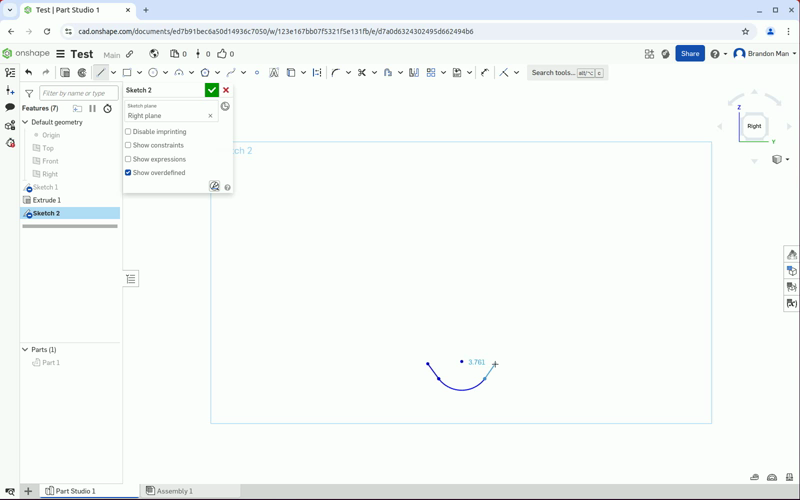
click(495, 363)
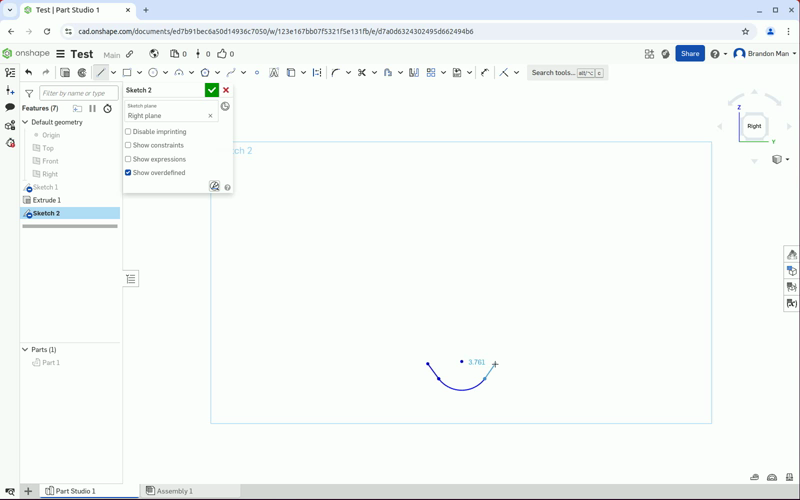
key_up(shift)
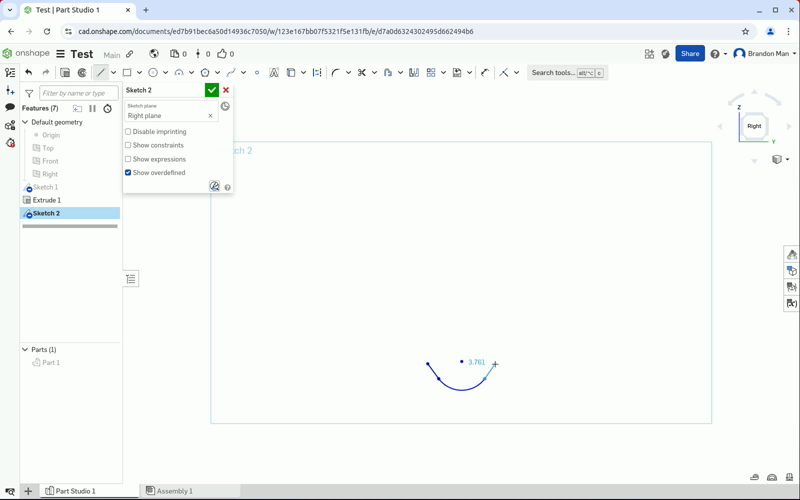
key(esc)
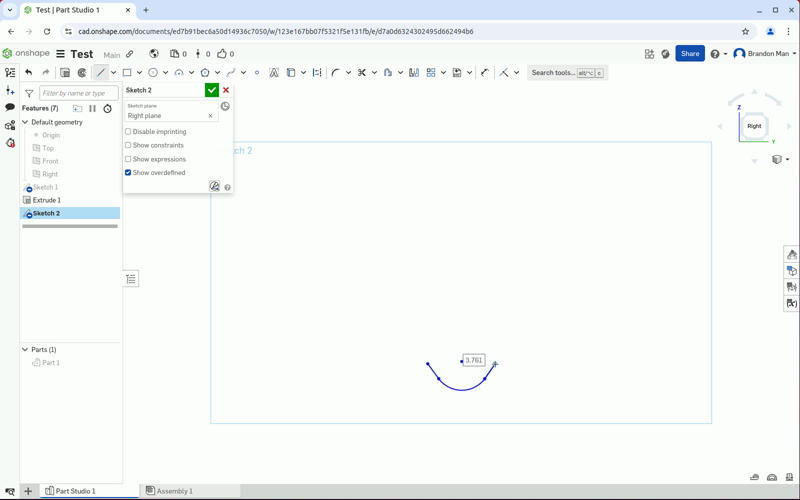
key(a)
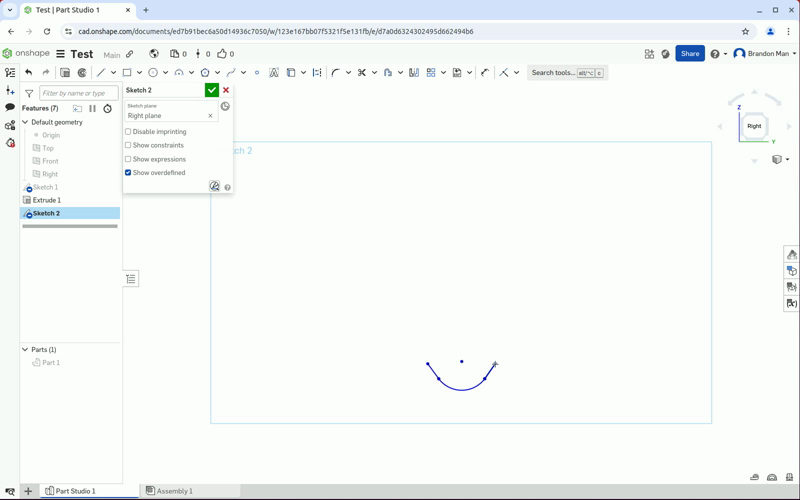
mouse_move(495, 363)
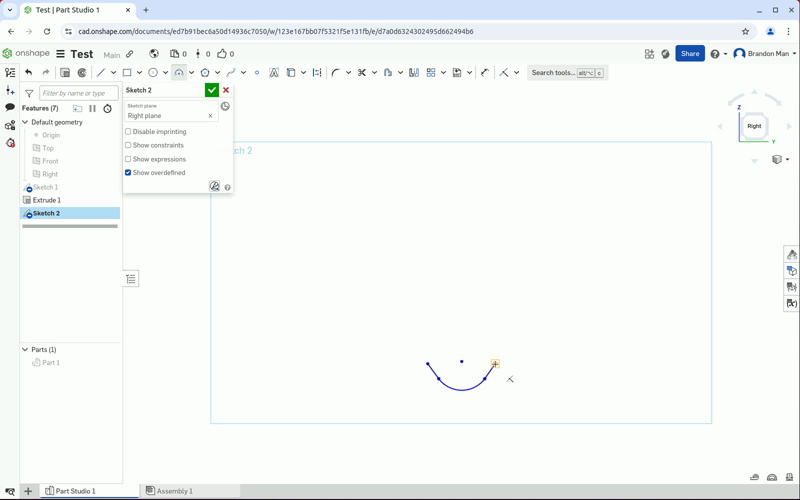
click(495, 363)
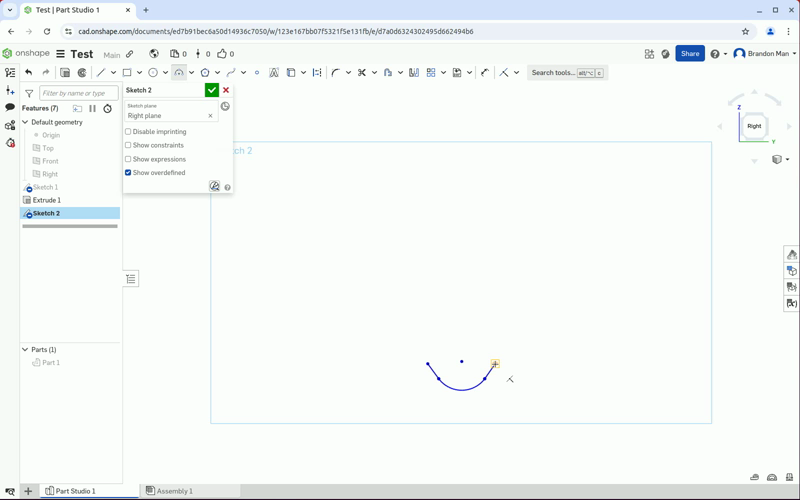
mouse_move(427, 363)
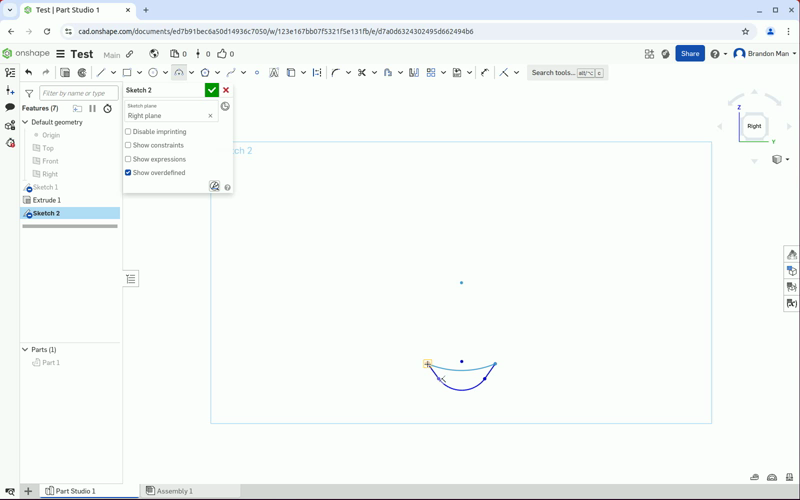
click(427, 363)
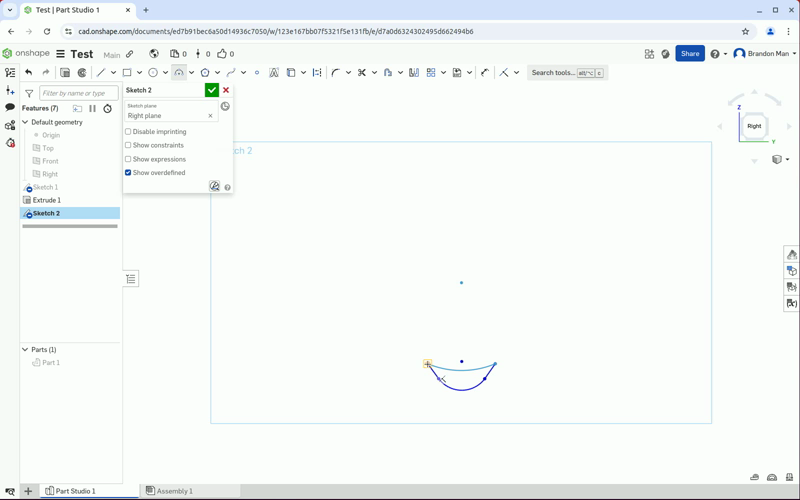
key_down(shift)
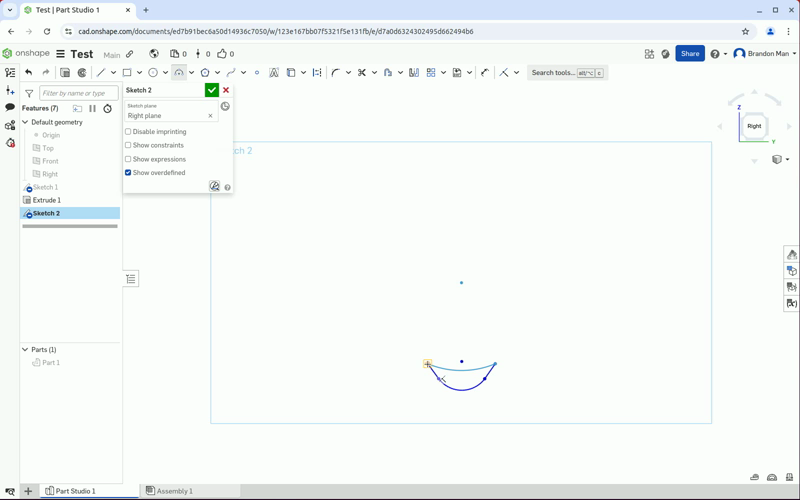
mouse_move(461, 395)
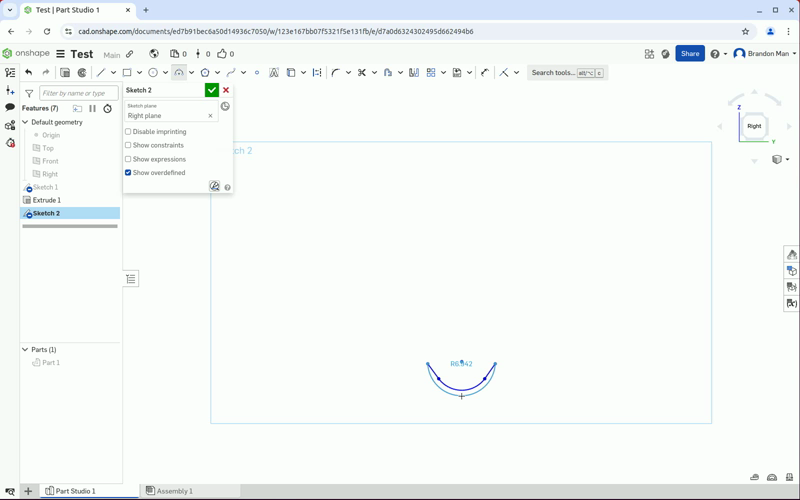
click(461, 395)
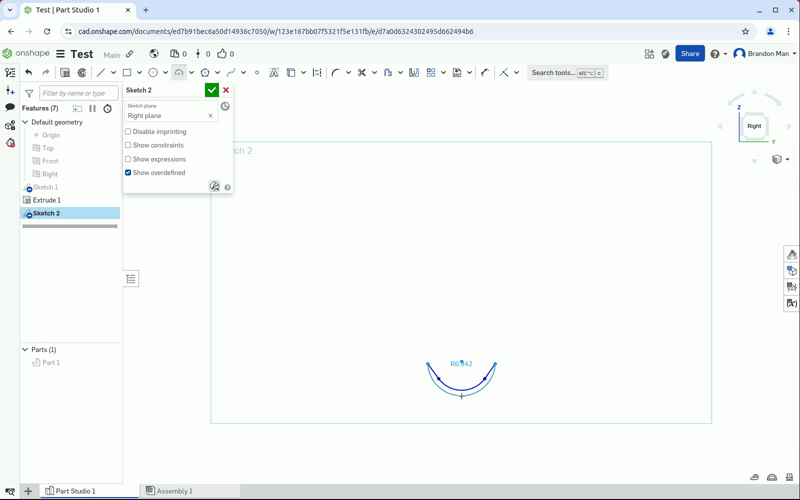
key_up(shift)
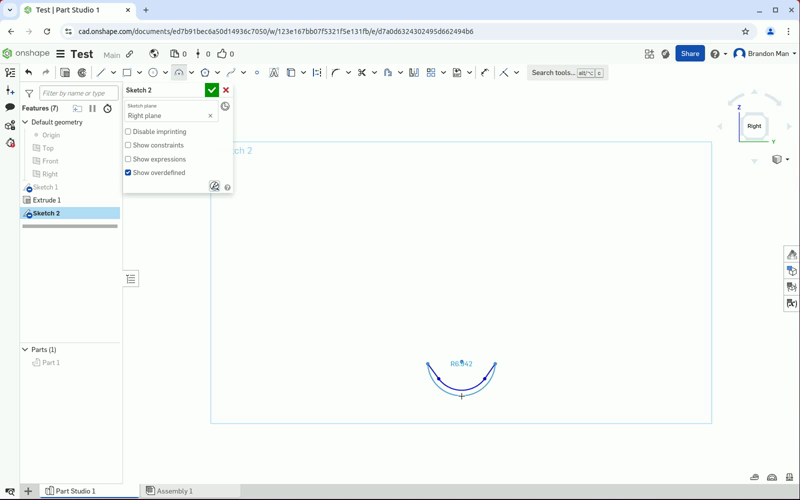
key(esc)
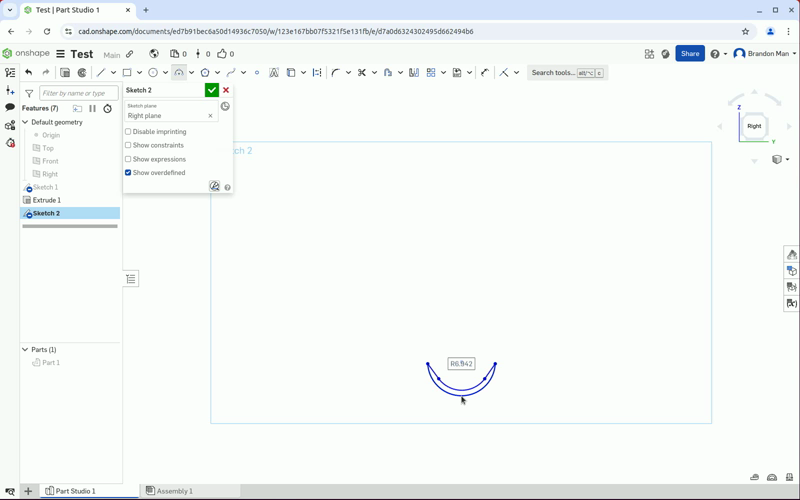
mouse_move(486, 380)
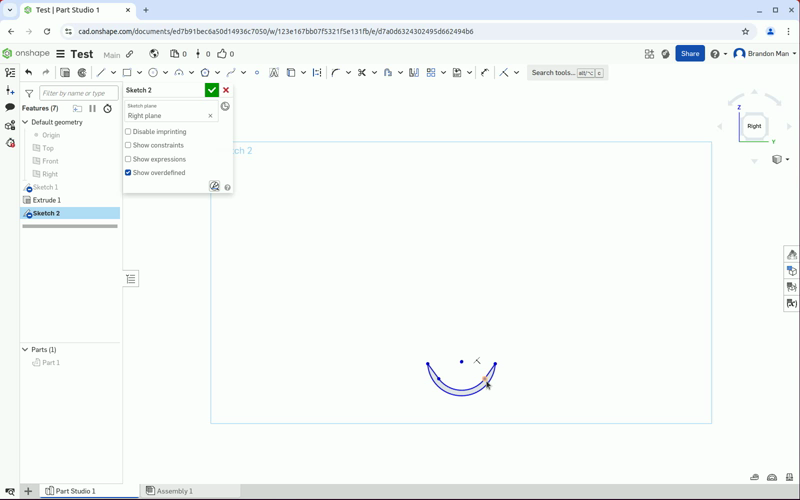
scroll(6)
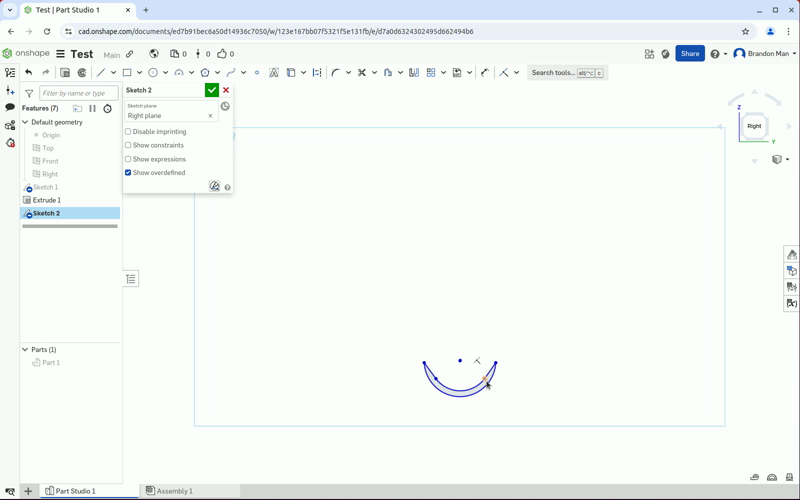
scroll(6)
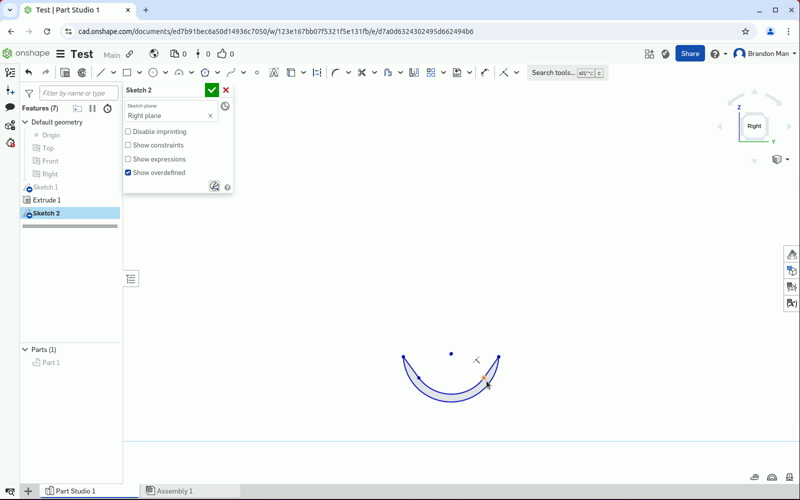
scroll(6)
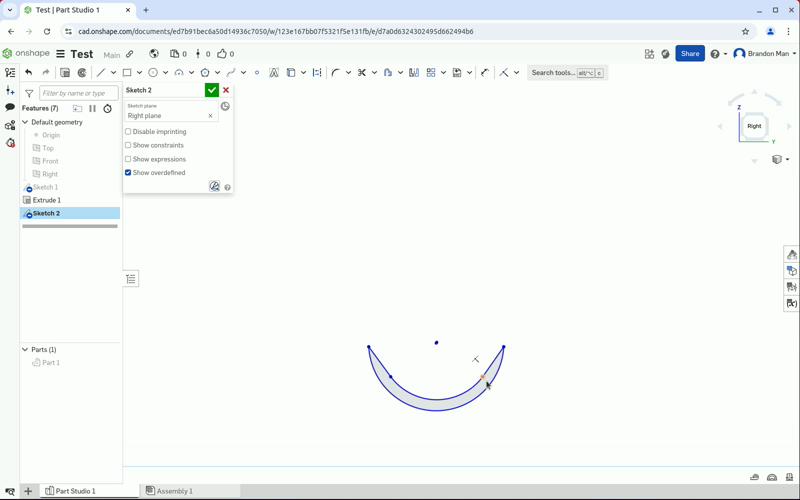
scroll(6)
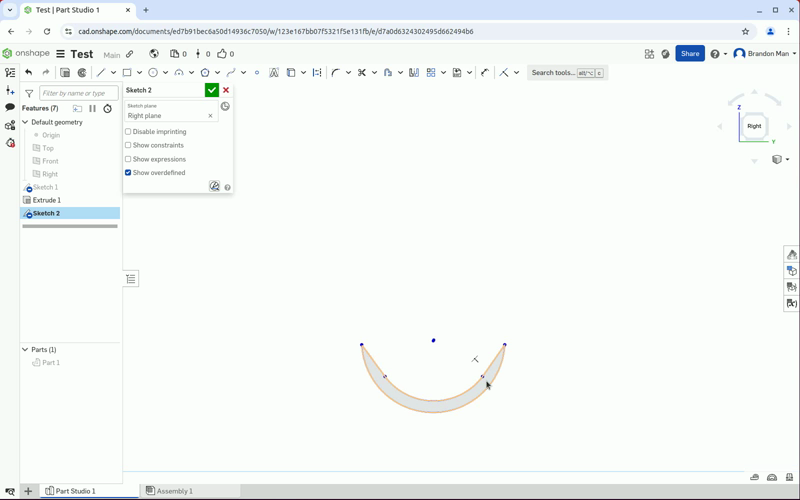
scroll(6)
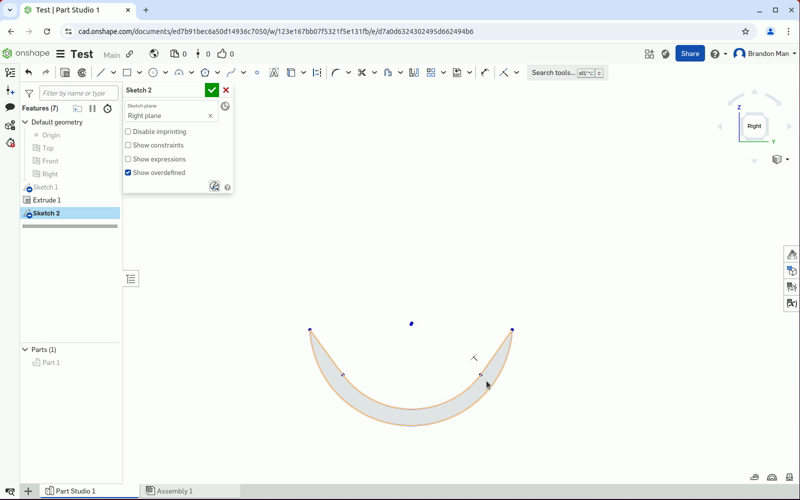
scroll(6)
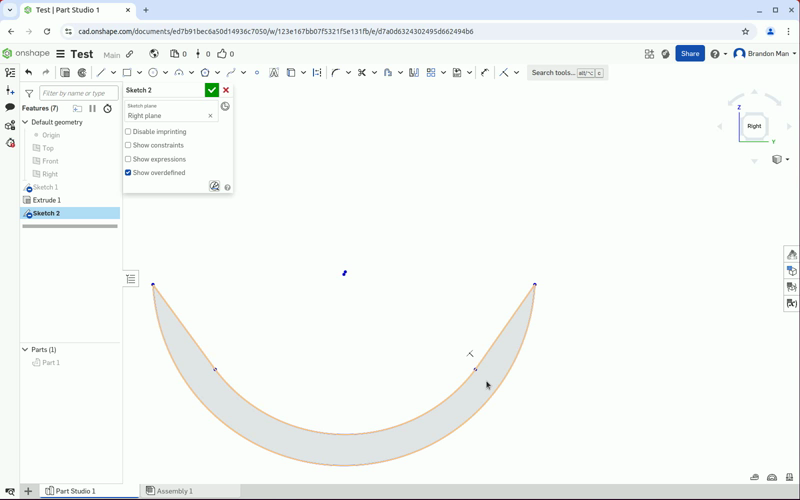
scroll(6)
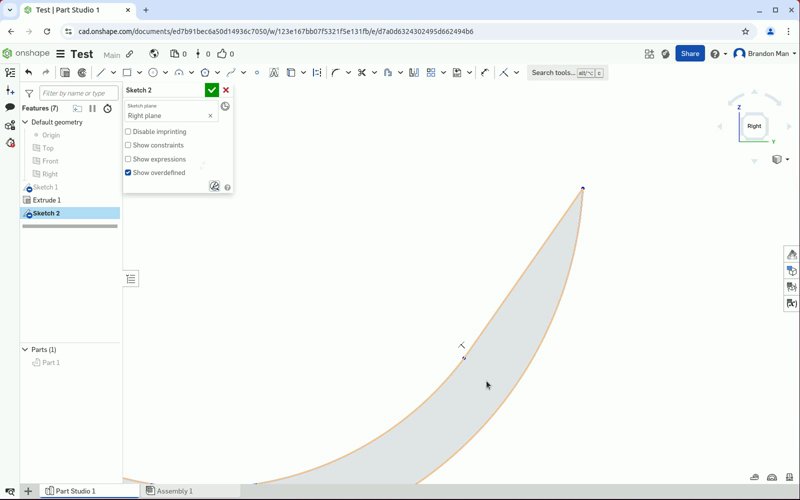
click(486, 380)
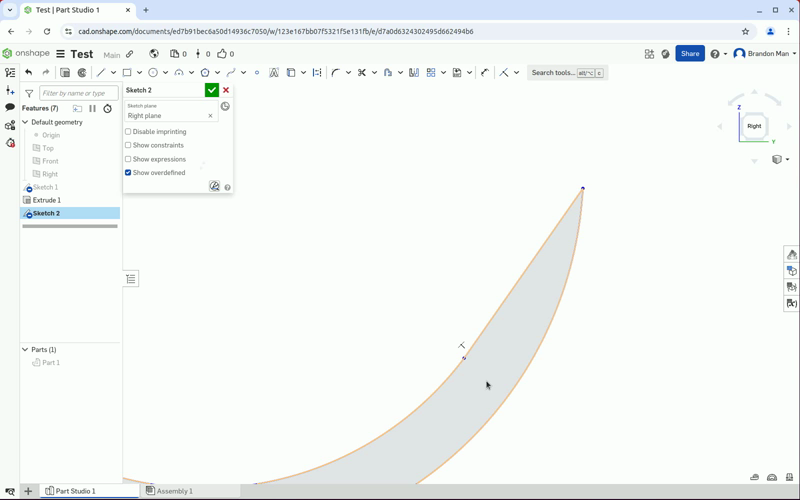
scroll(-6)
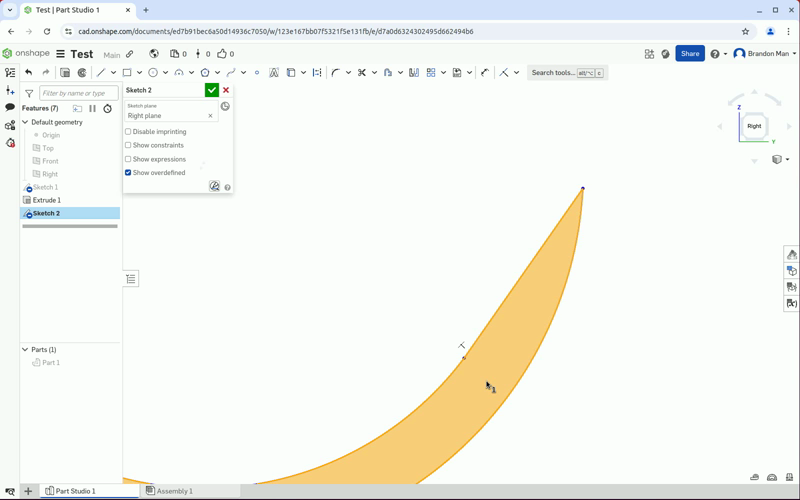
scroll(-6)
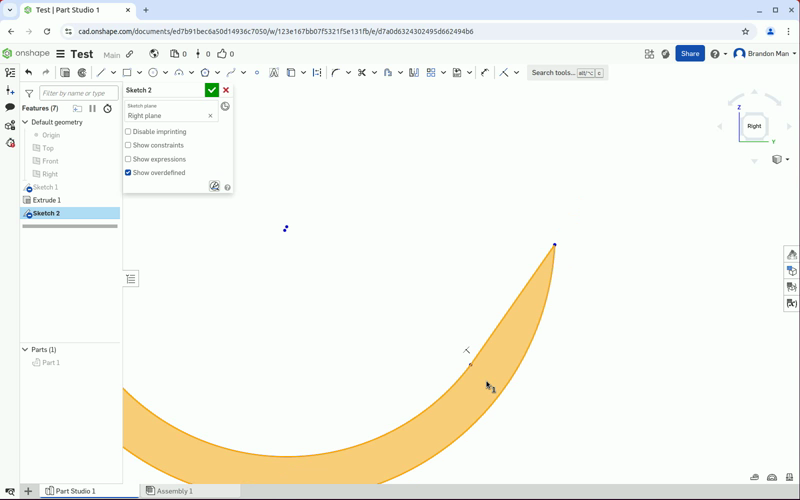
scroll(-6)
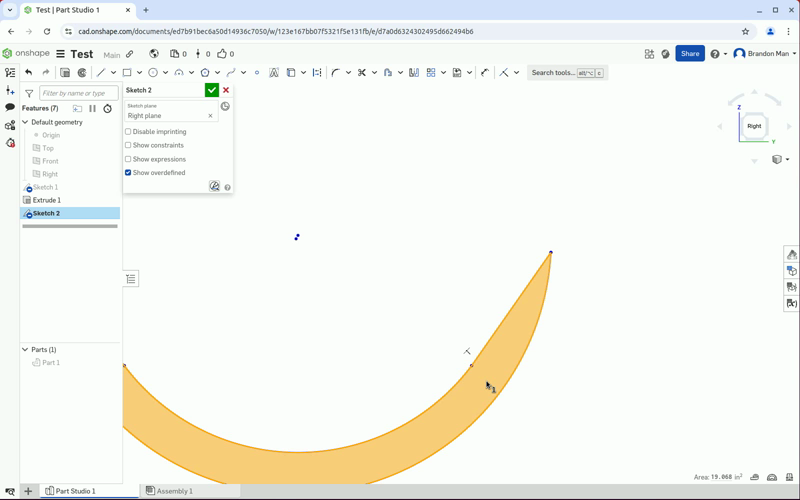
scroll(-6)
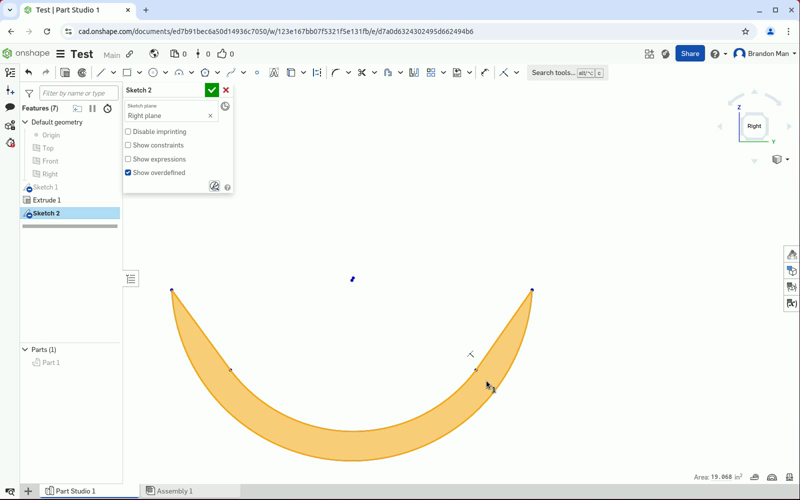
scroll(-6)
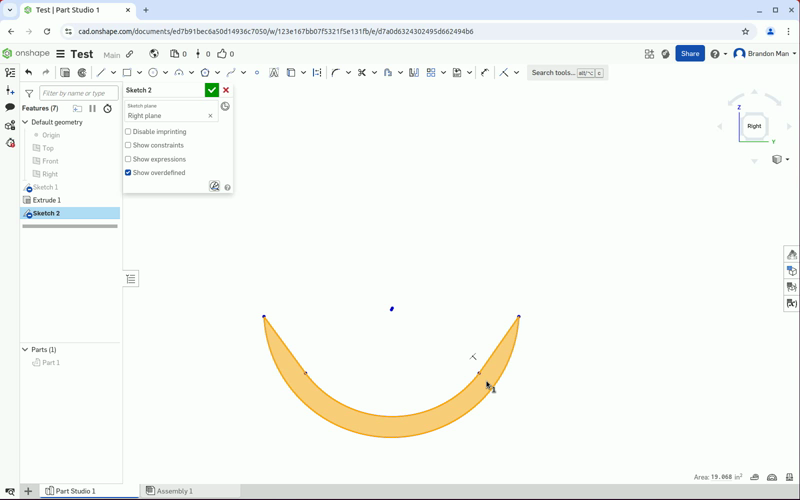
scroll(-6)
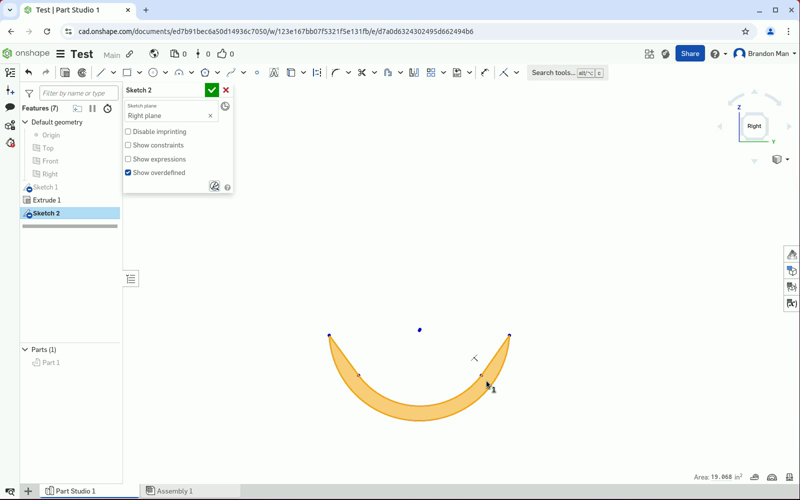
scroll(-6)
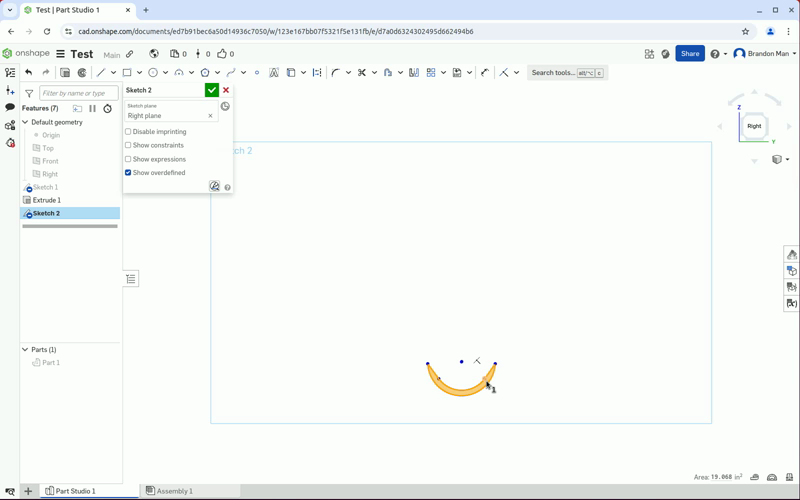
mouse_move(73, 352)
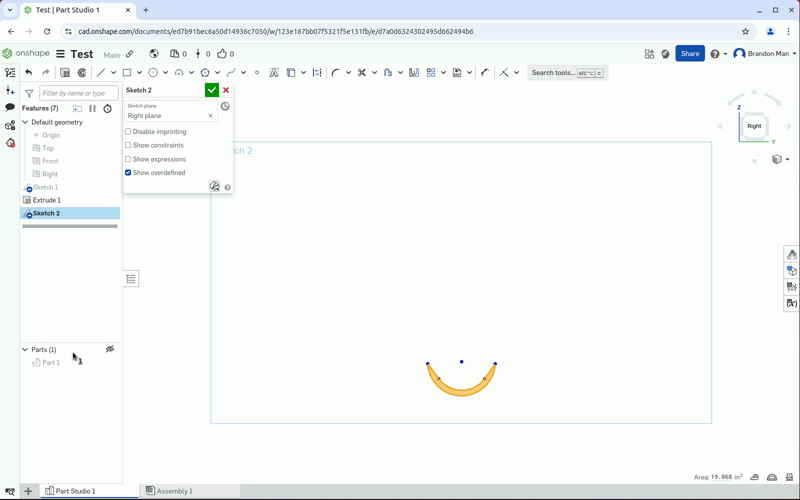
key(shift+y)
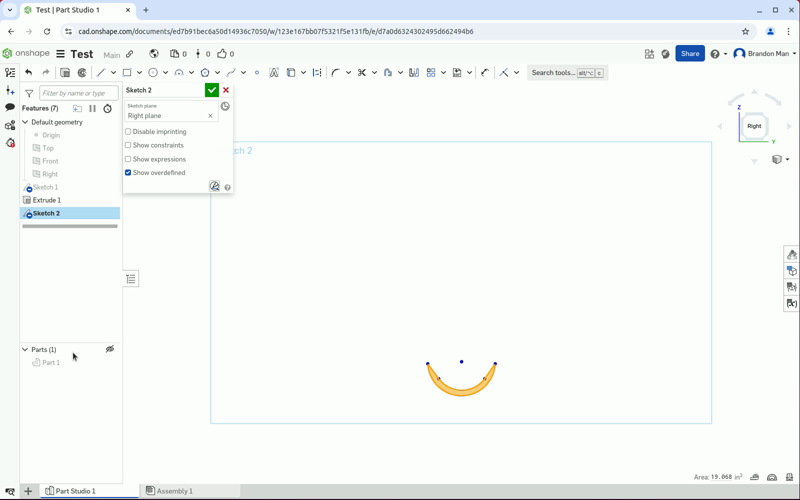
key(shift+e)
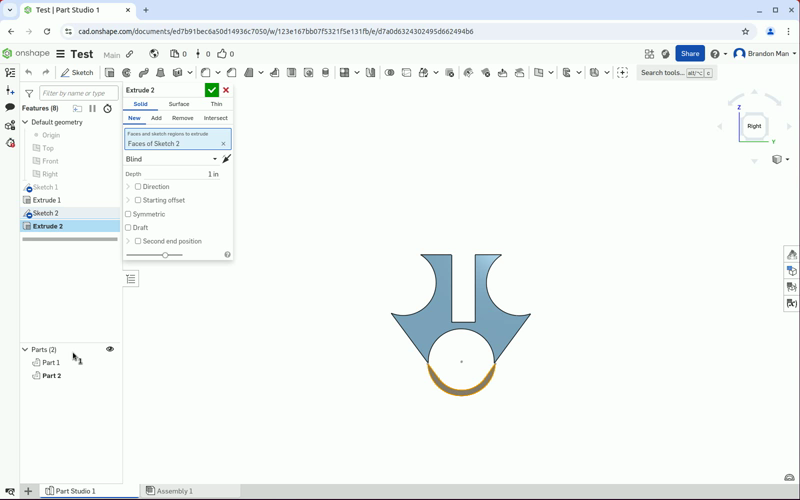
mouse_move(143, 106)
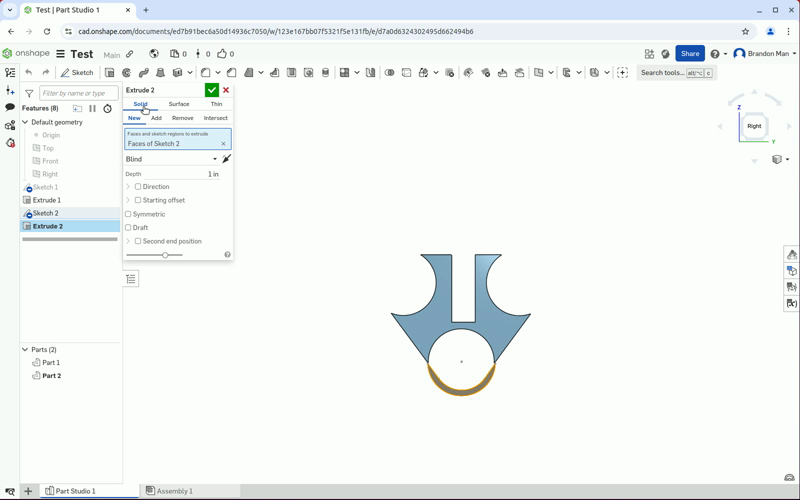
click(143, 106)
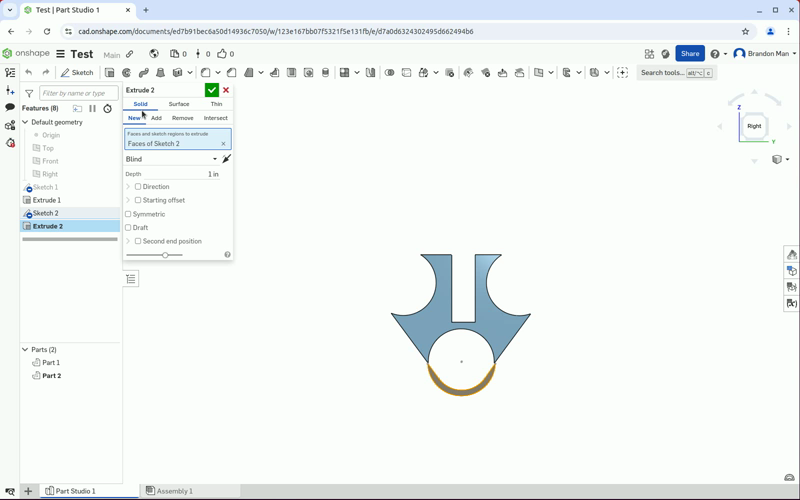
mouse_move(137, 120)
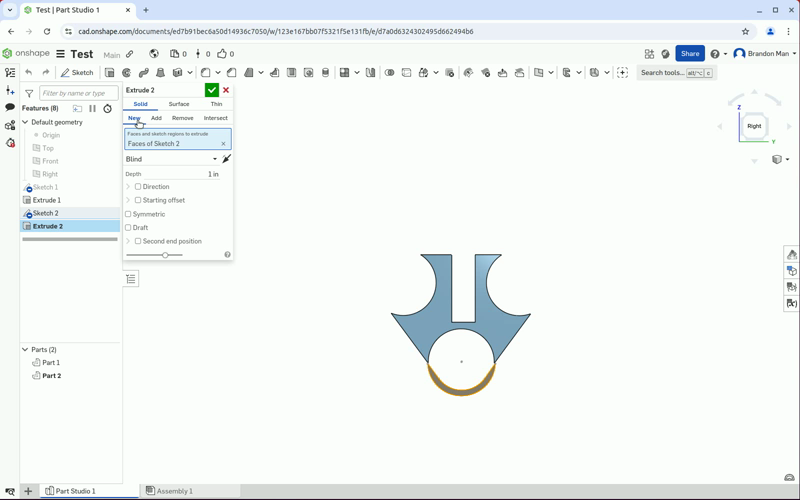
click(137, 120)
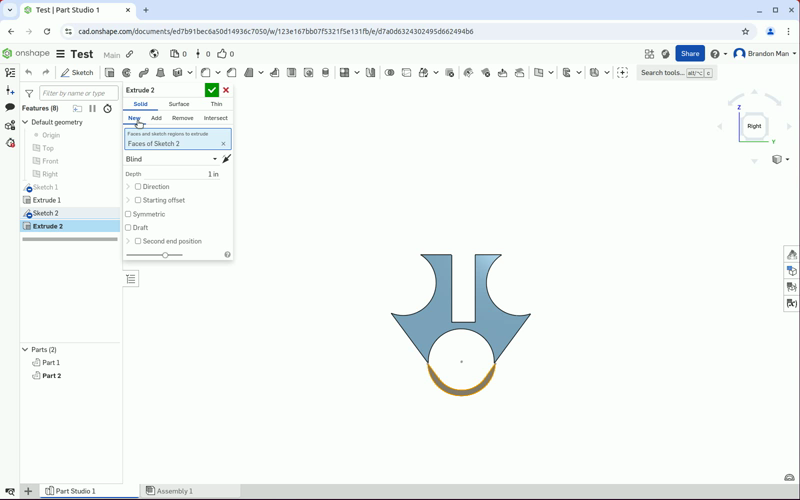
key(tab, 4)
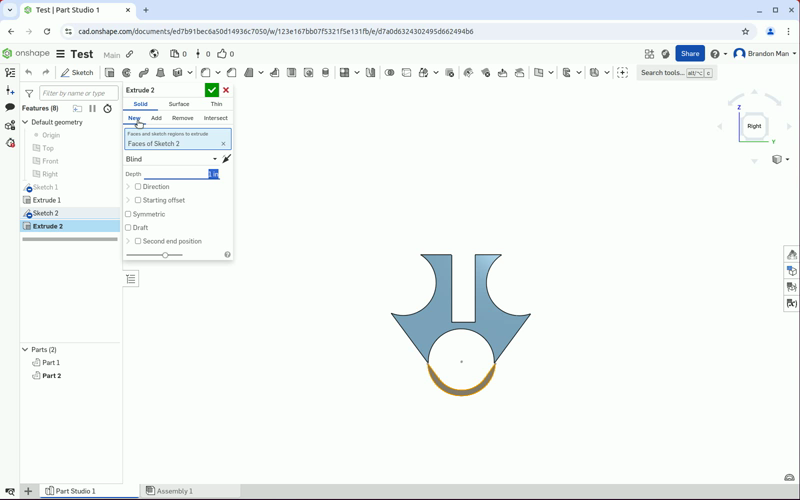
text(10.832)
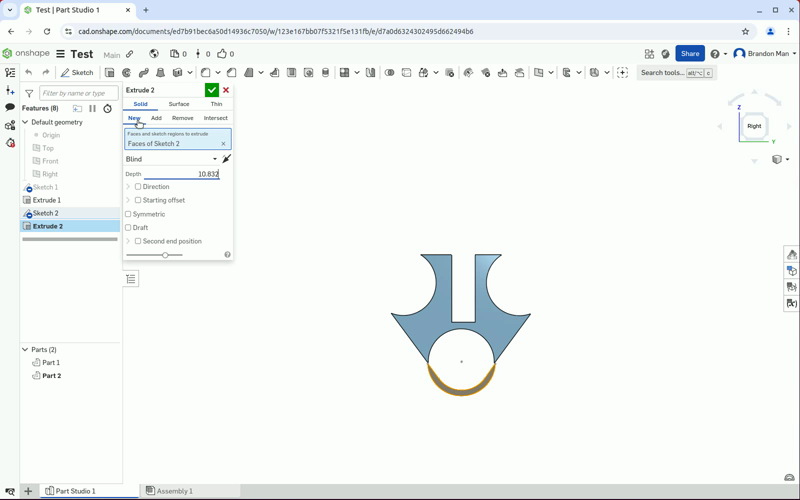
key(enter)
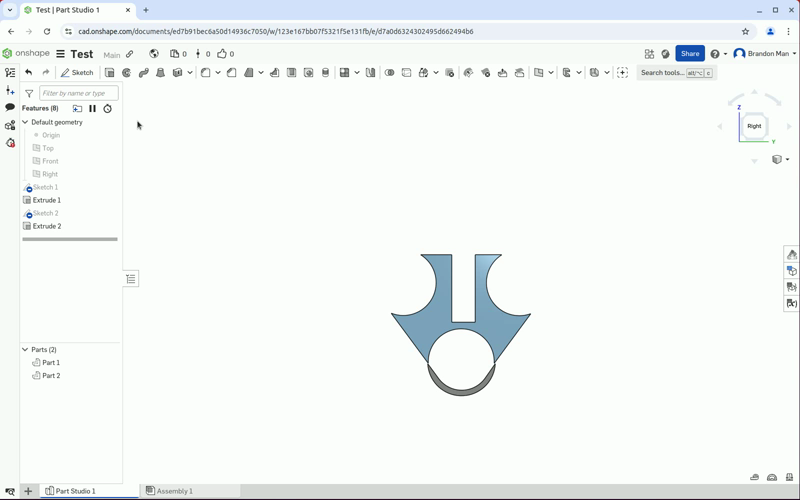
key(shift+h)
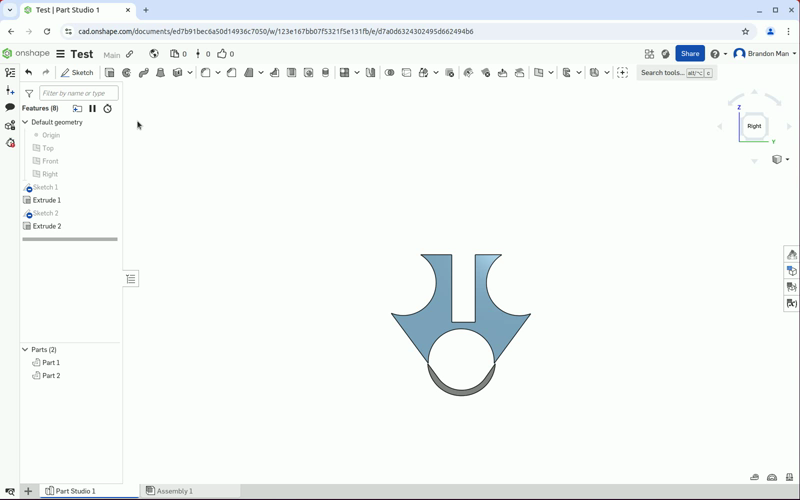
key(shift+h)
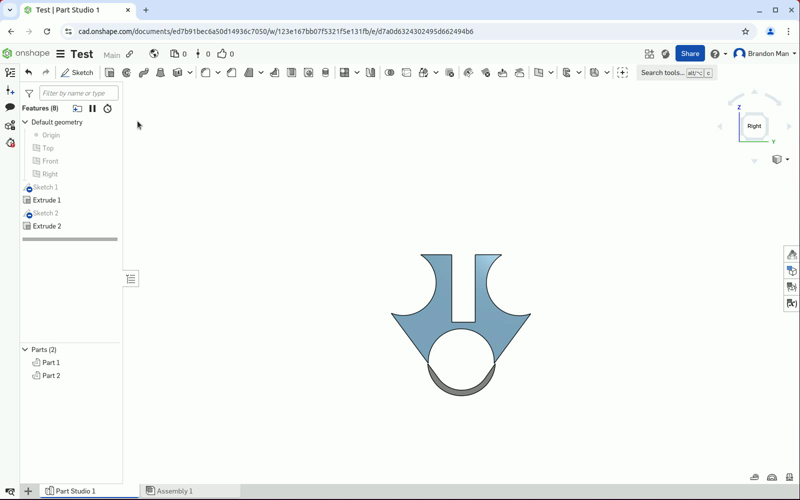
mouse_move(73, 189)
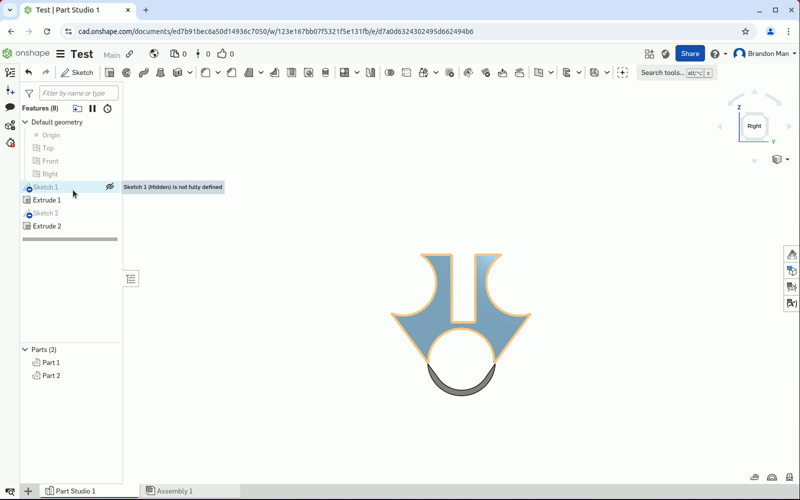
click(73, 189)
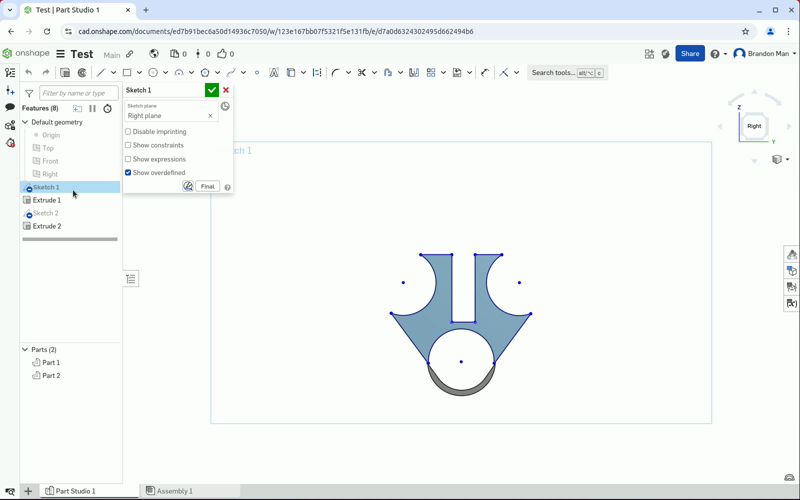
mouse_move(229, 92)
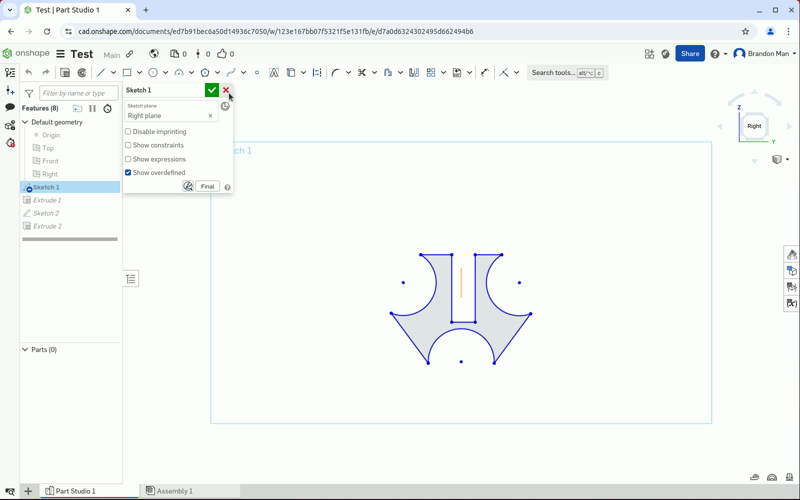
click(229, 92)
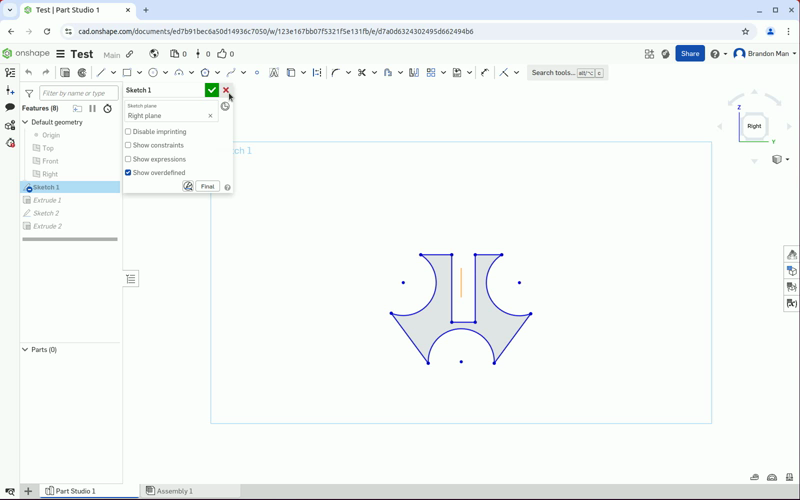
key(shift+s)
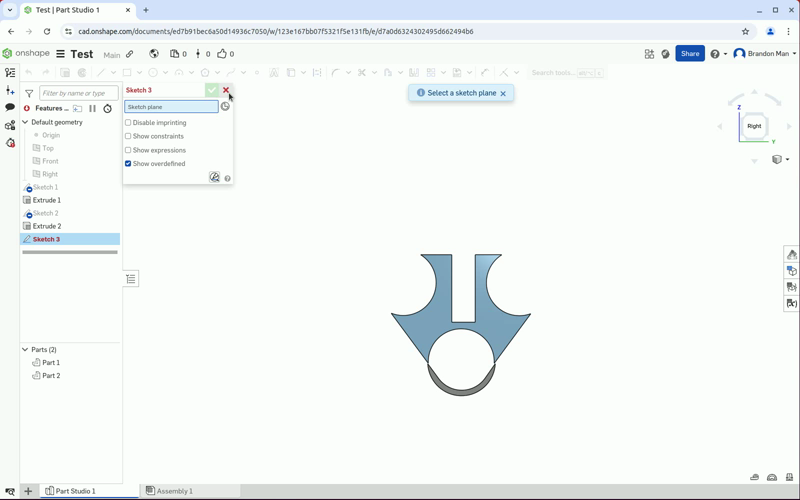
mouse_move(73, 176)
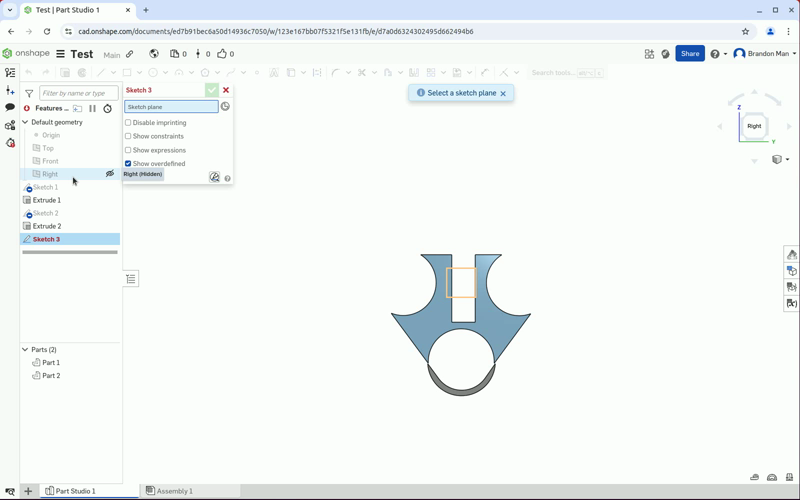
click(73, 176)
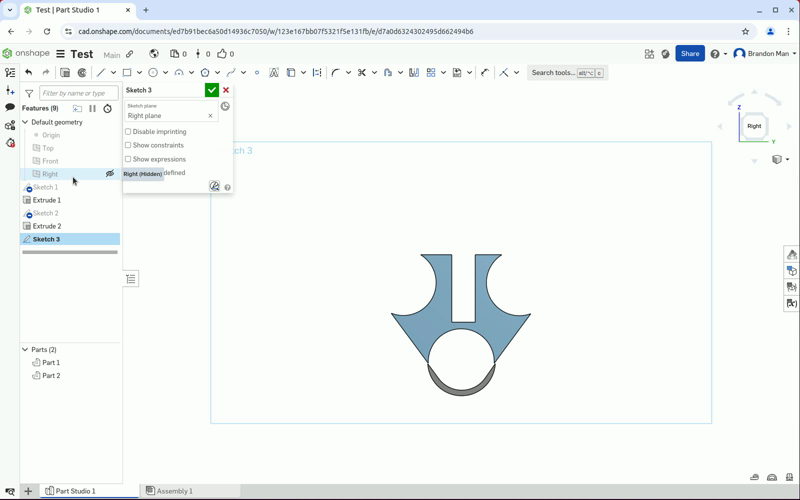
mouse_move(73, 352)
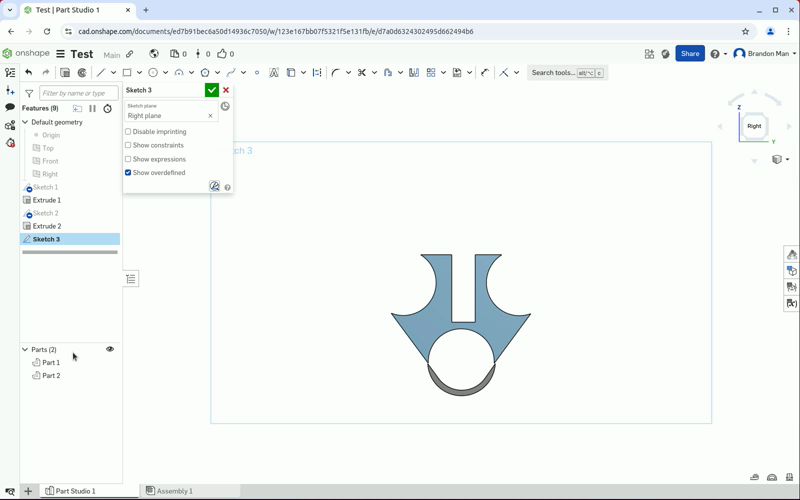
key(y)
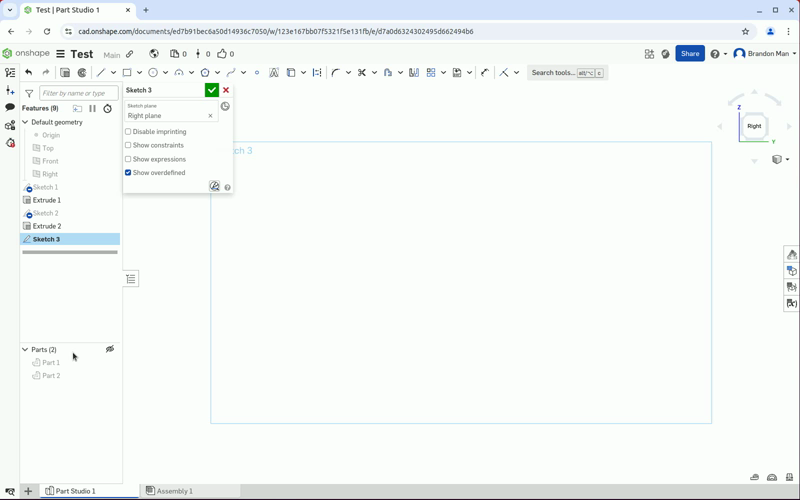
key(l)
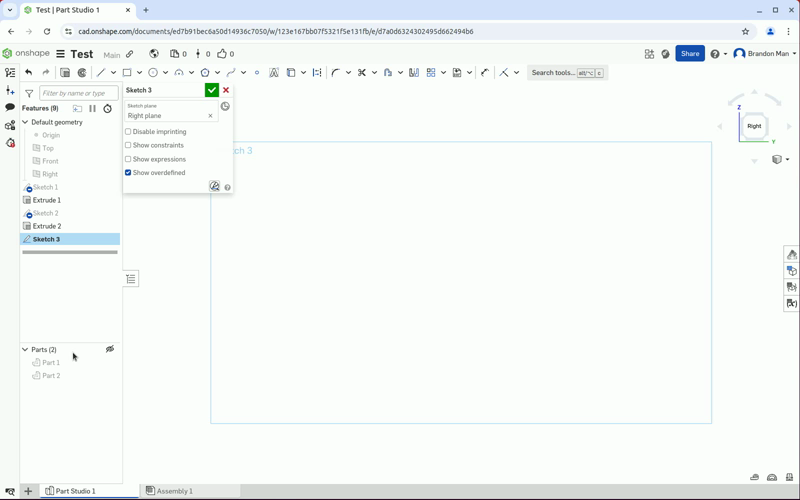
key_down(shift)
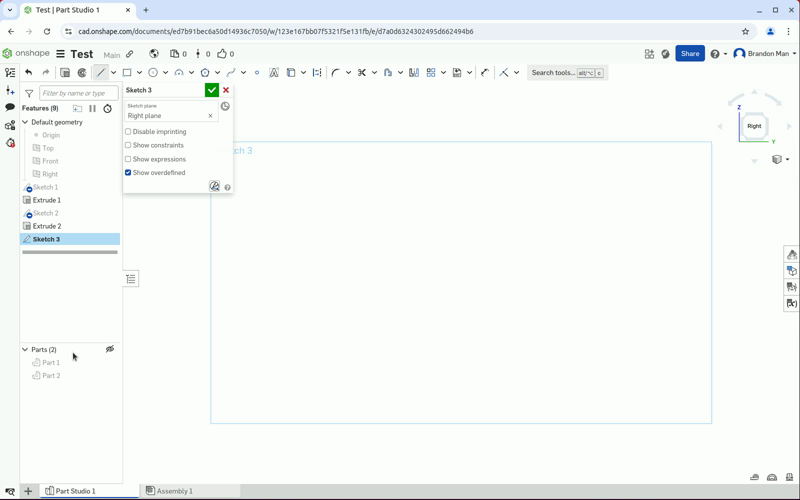
mouse_move(379, 299)
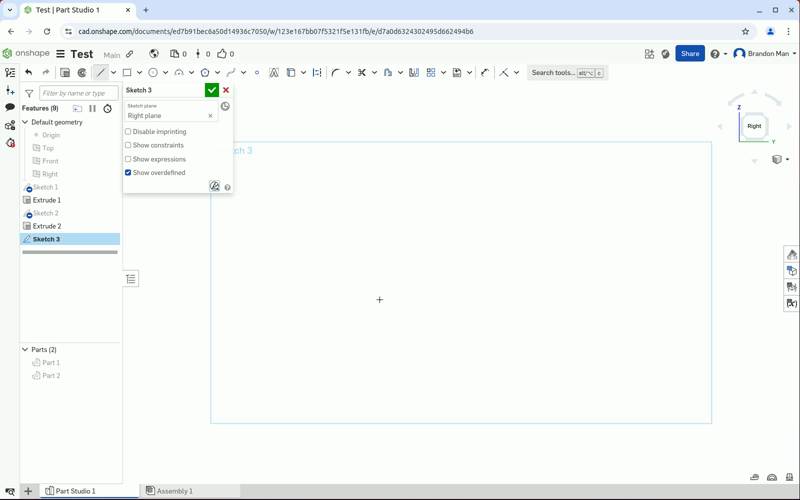
click(379, 299)
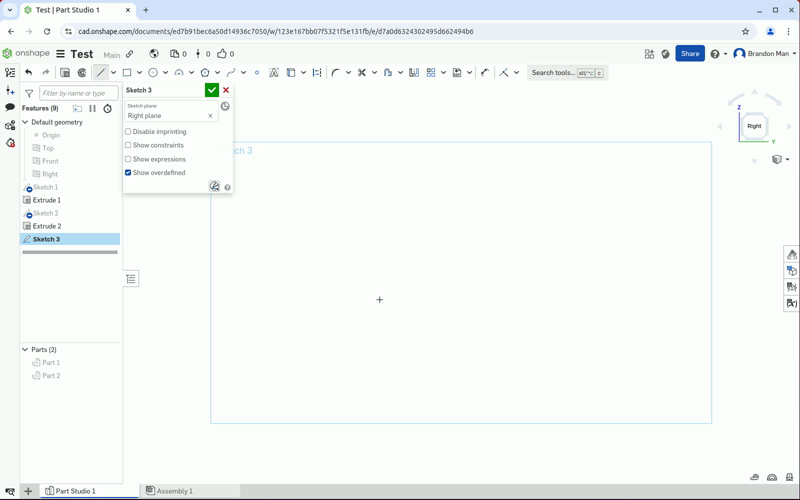
key_up(shift)
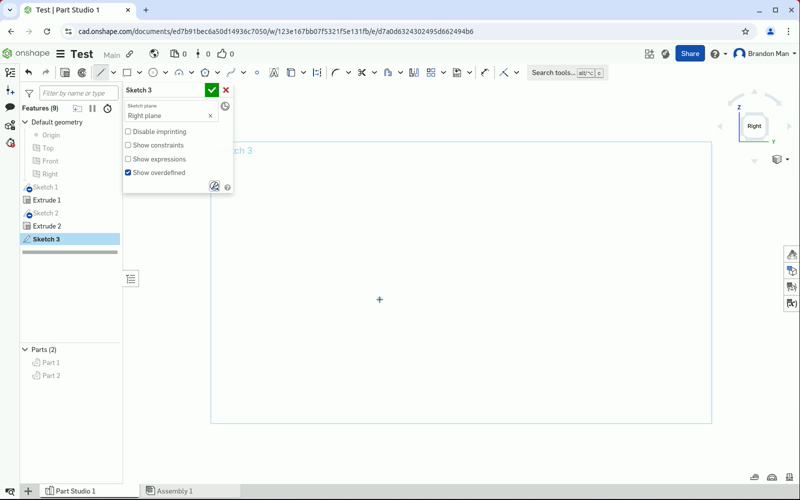
key_down(shift)
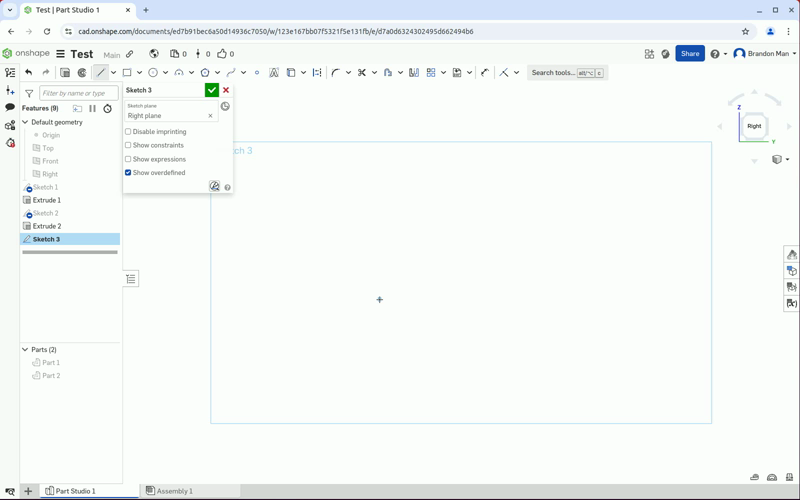
mouse_move(409, 299)
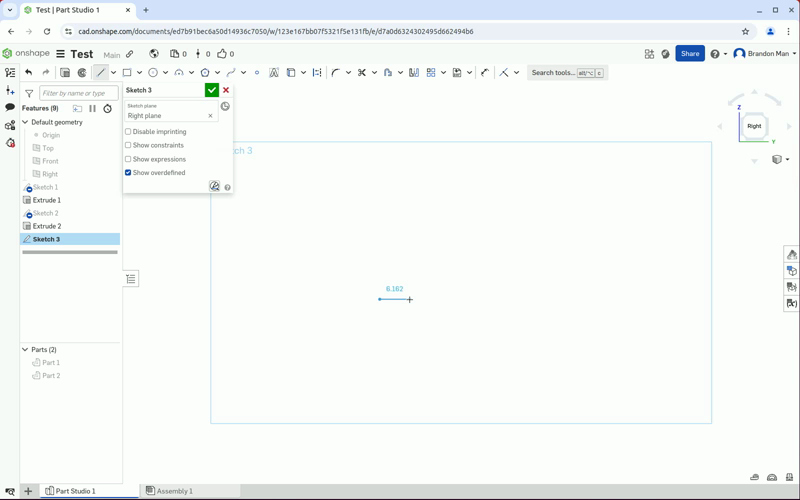
mouse_move(390, 313)
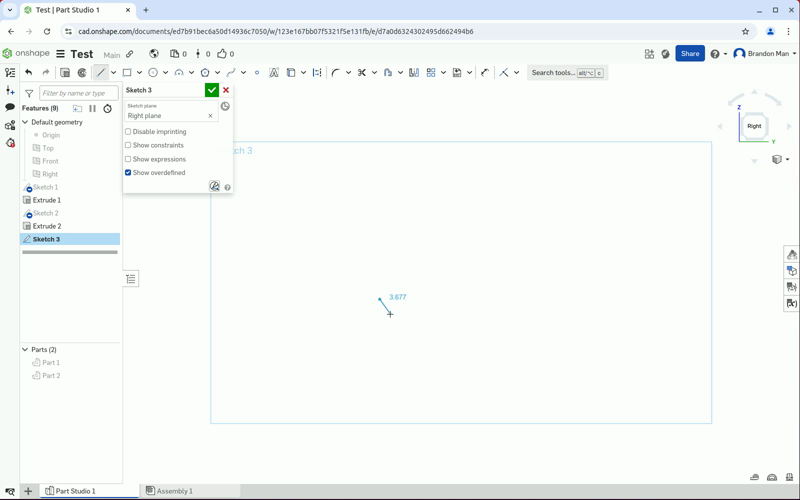
click(390, 313)
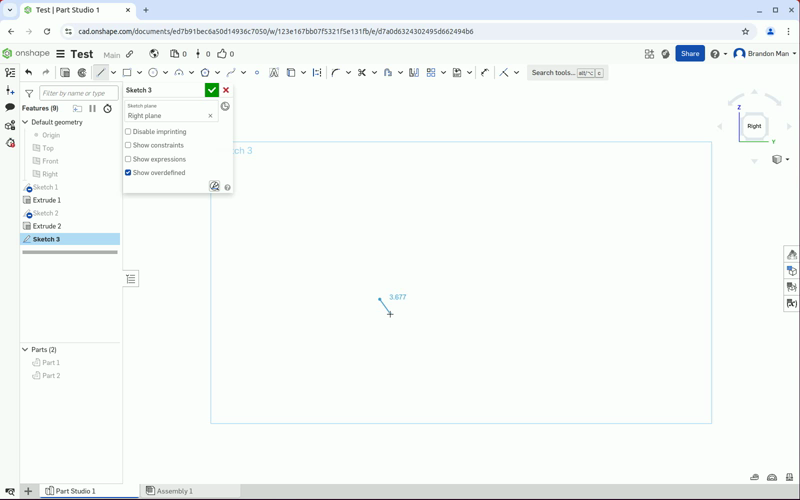
key_up(shift)
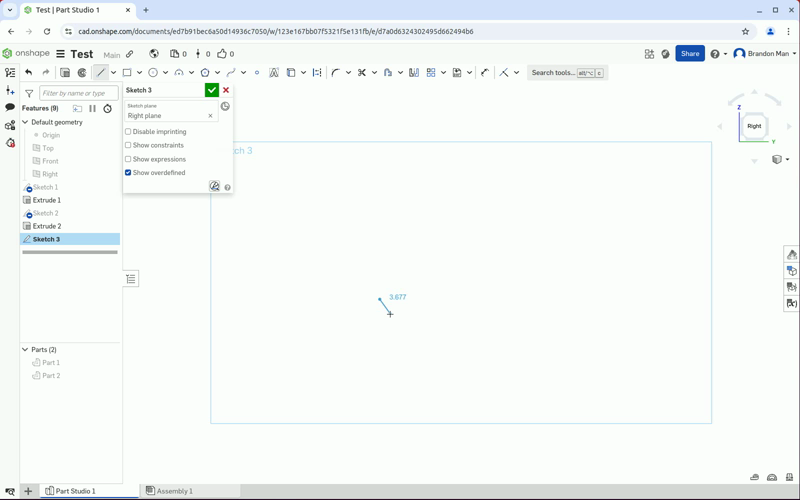
key(esc)
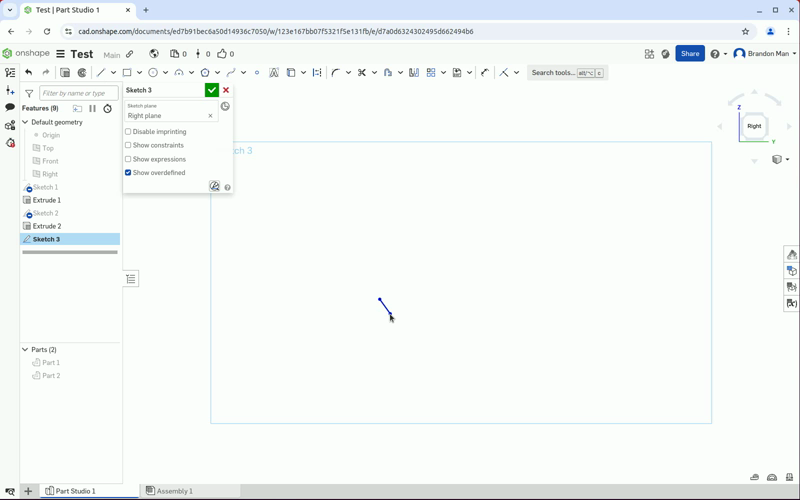
key(a)
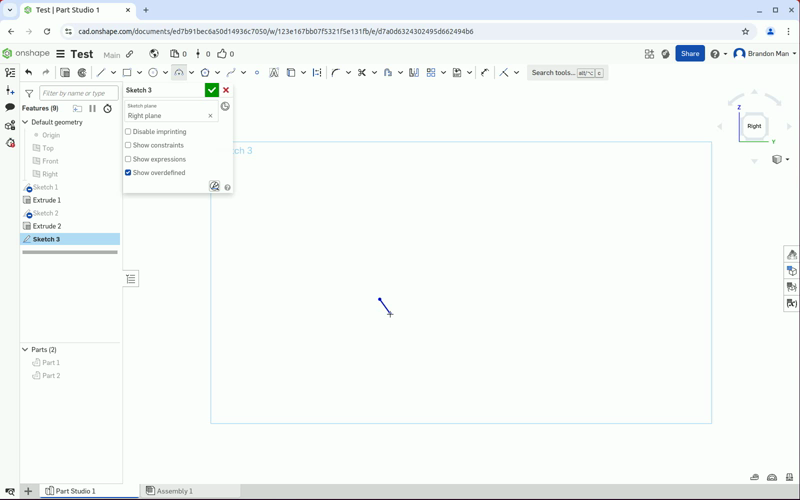
mouse_move(390, 313)
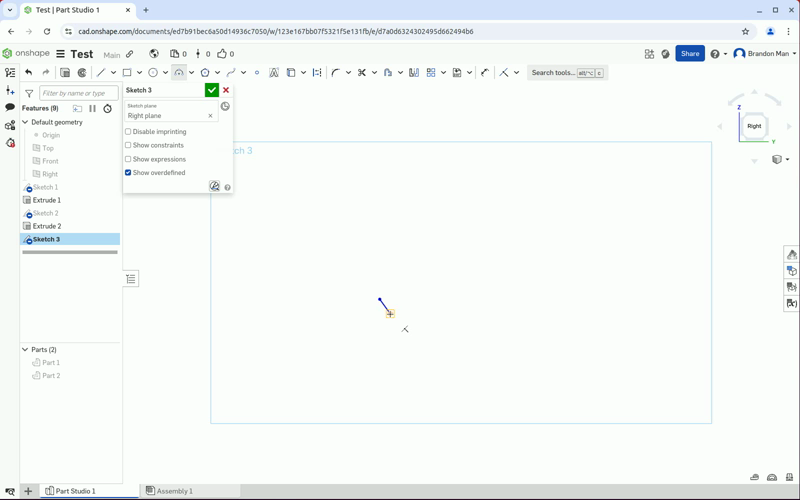
click(390, 313)
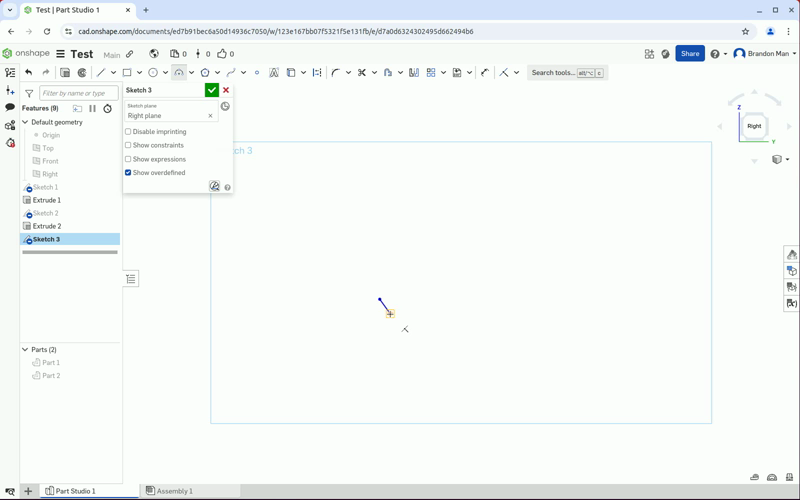
key_down(shift)
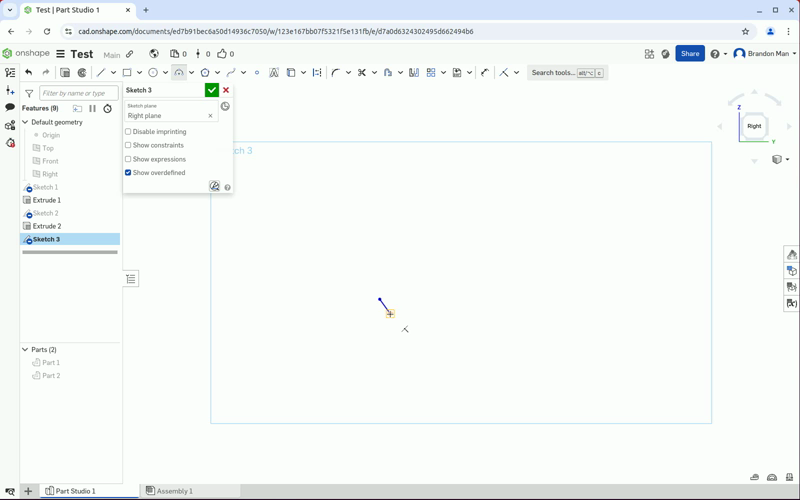
mouse_move(420, 254)
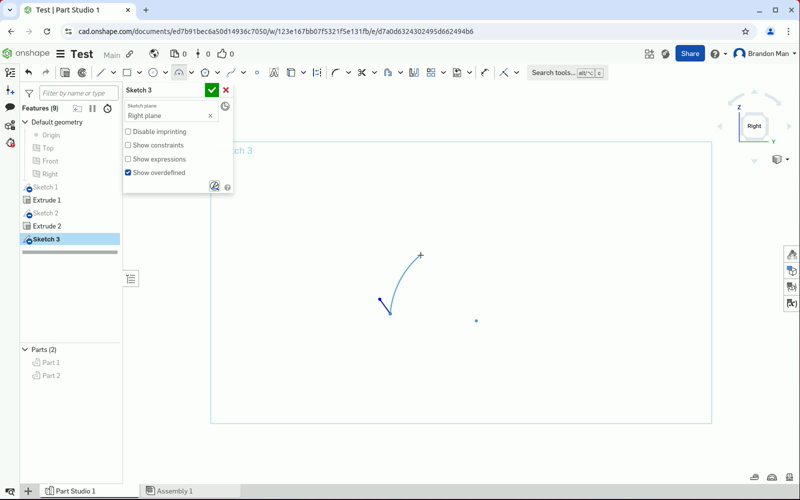
click(420, 254)
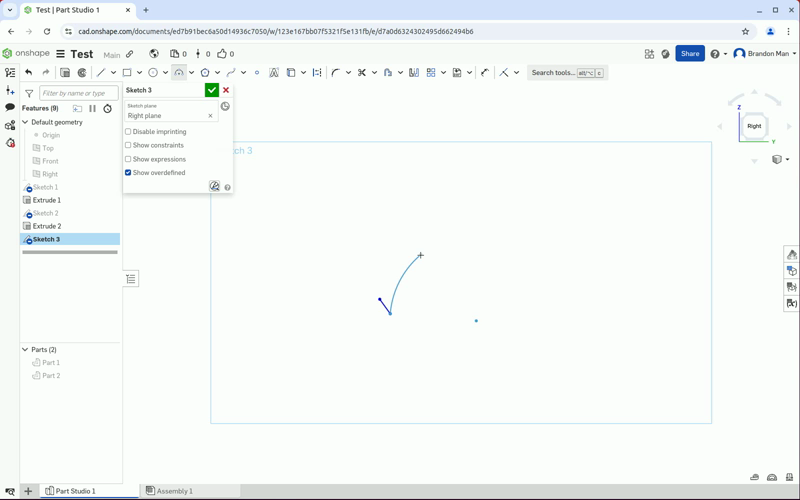
mouse_move(372, 267)
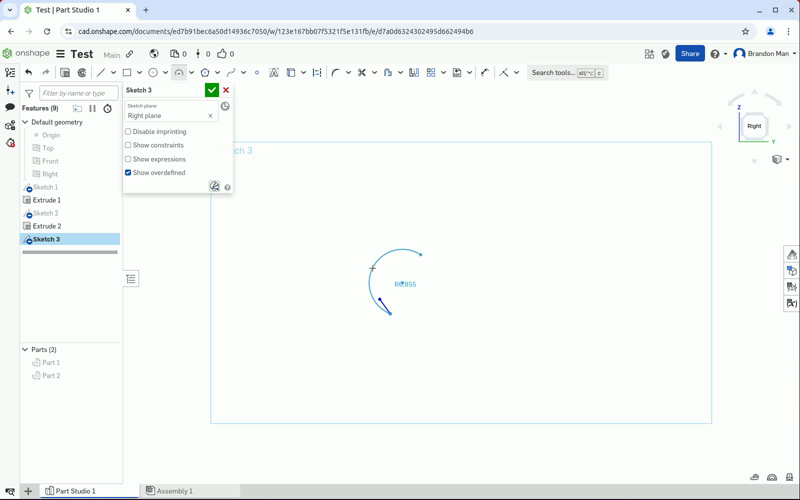
click(372, 267)
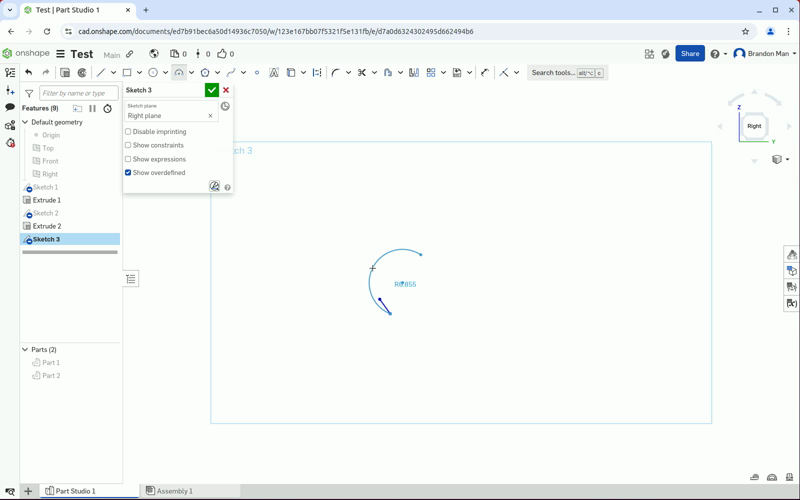
key_up(shift)
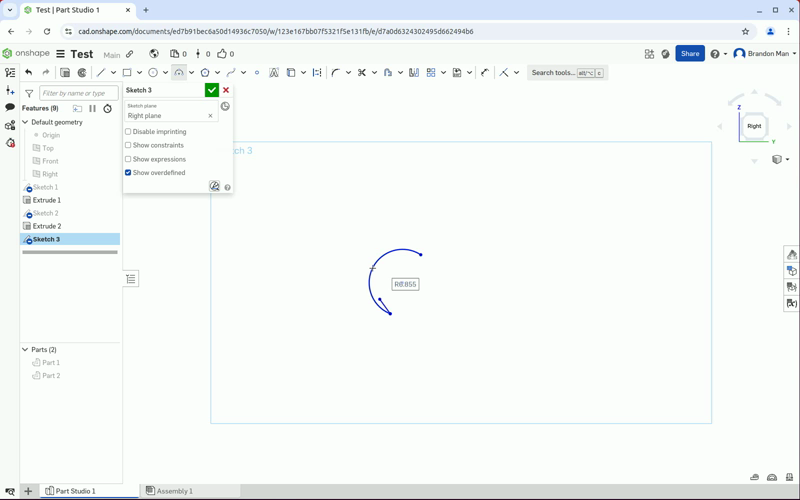
key(esc)
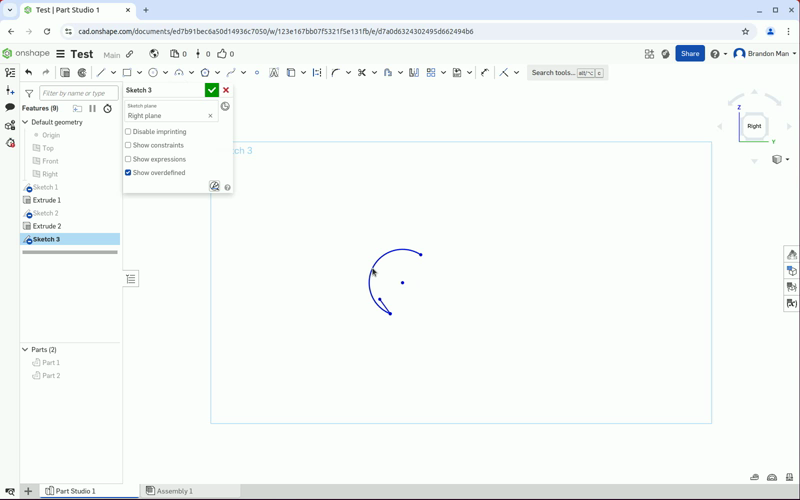
key(l)
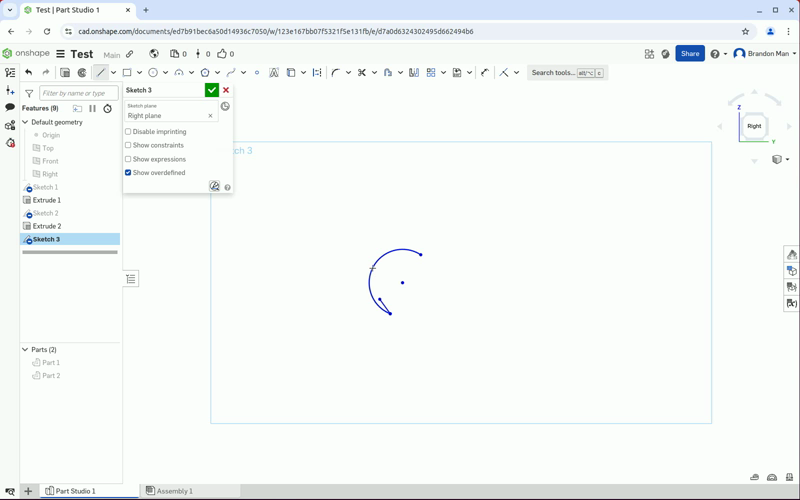
mouse_move(420, 254)
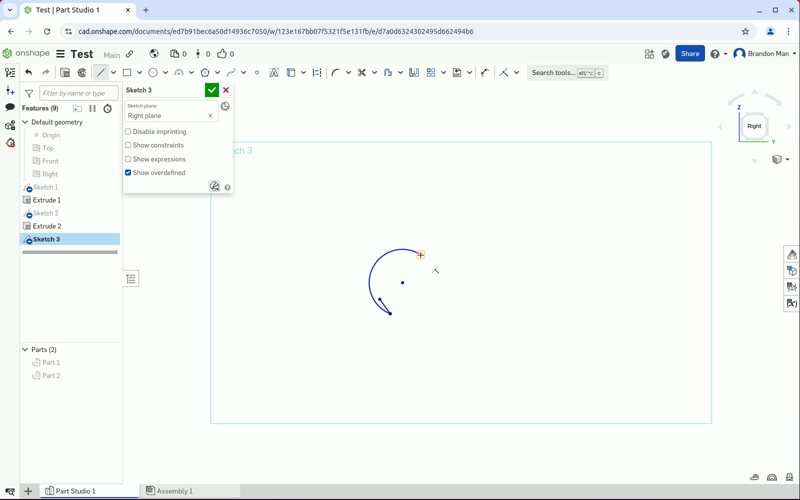
click(420, 254)
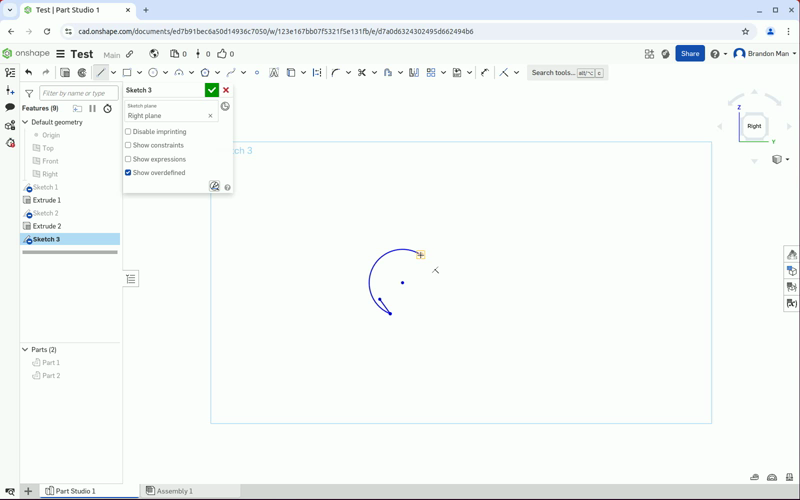
key_down(shift)
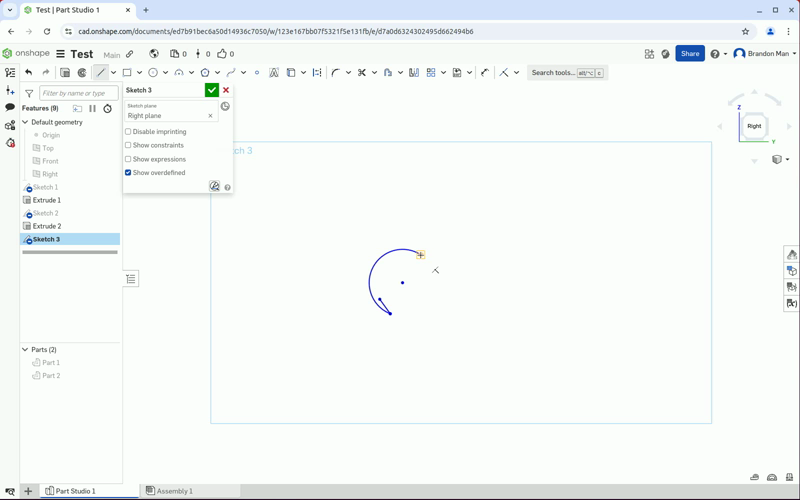
mouse_move(450, 254)
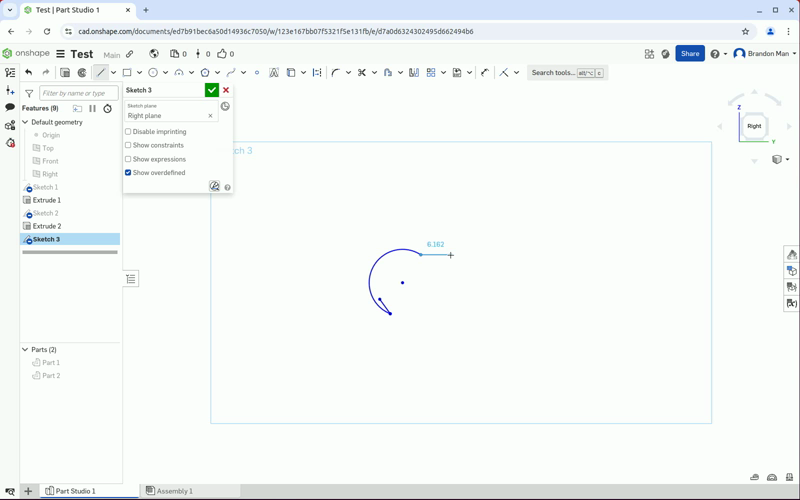
mouse_move(402, 254)
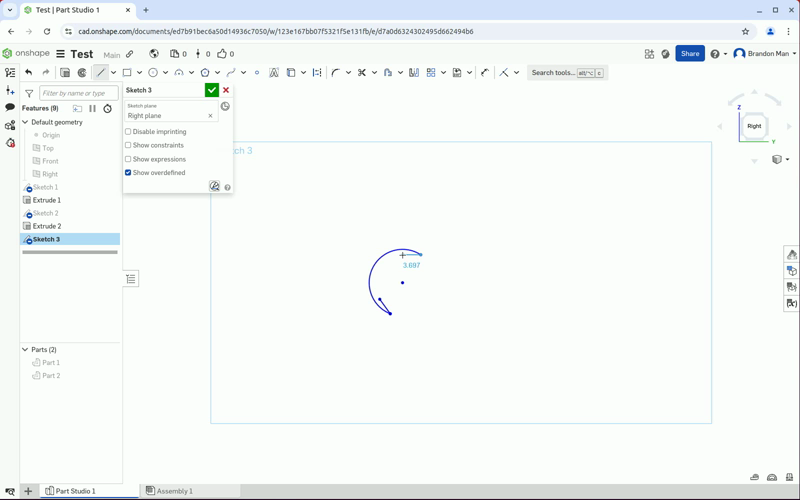
click(402, 254)
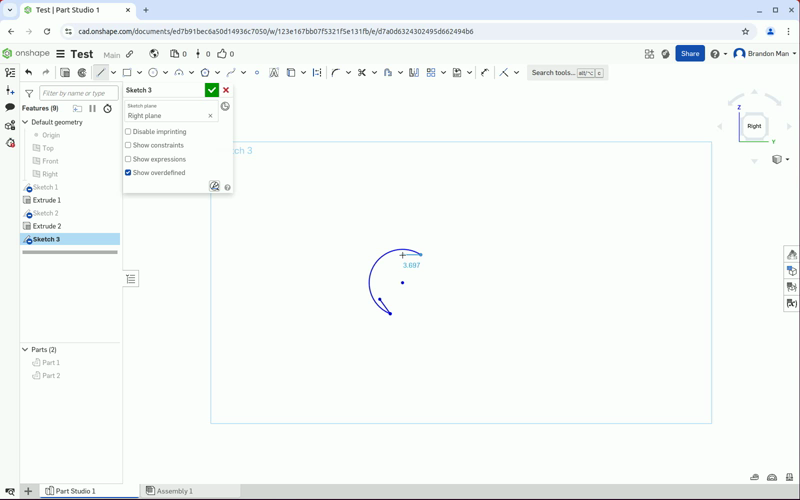
key_up(shift)
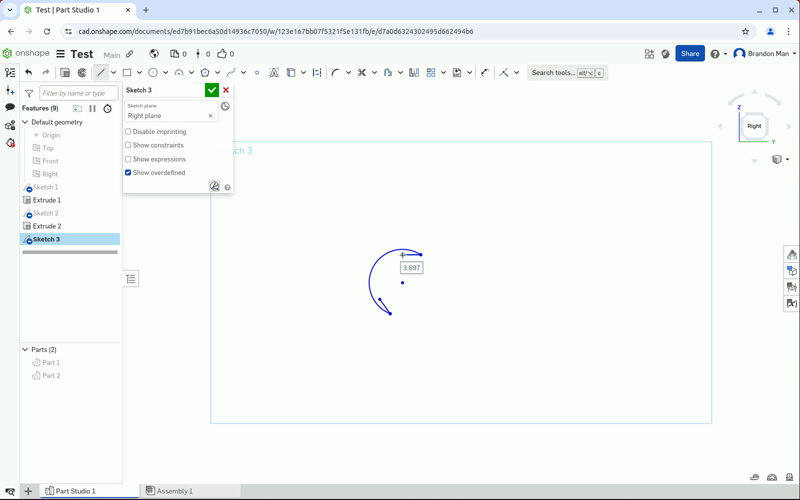
key(esc)
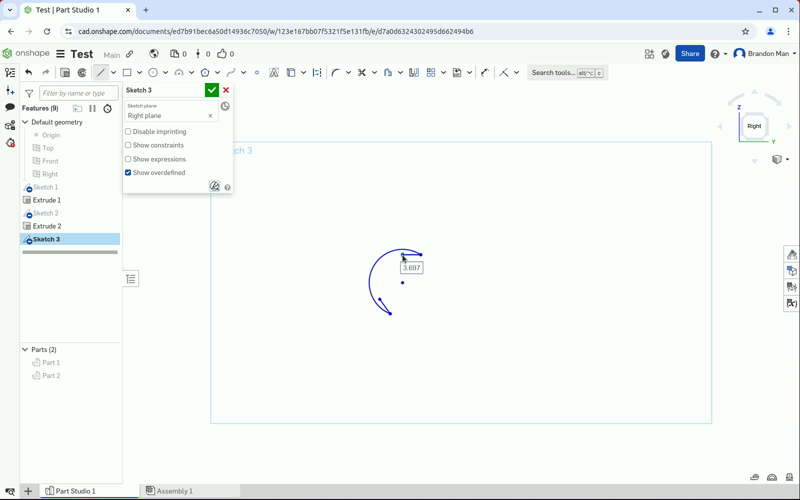
key(a)
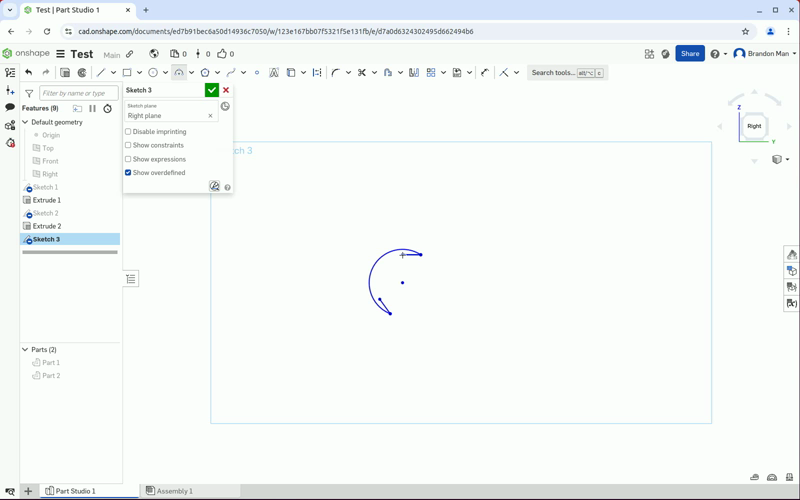
mouse_move(402, 254)
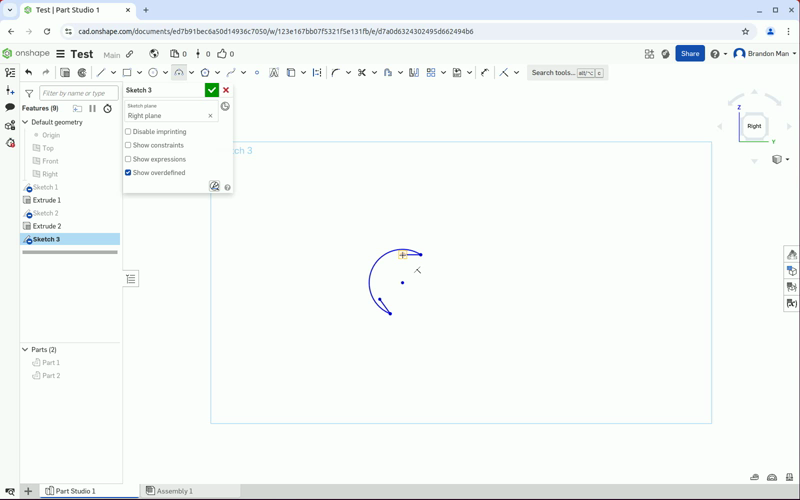
click(402, 254)
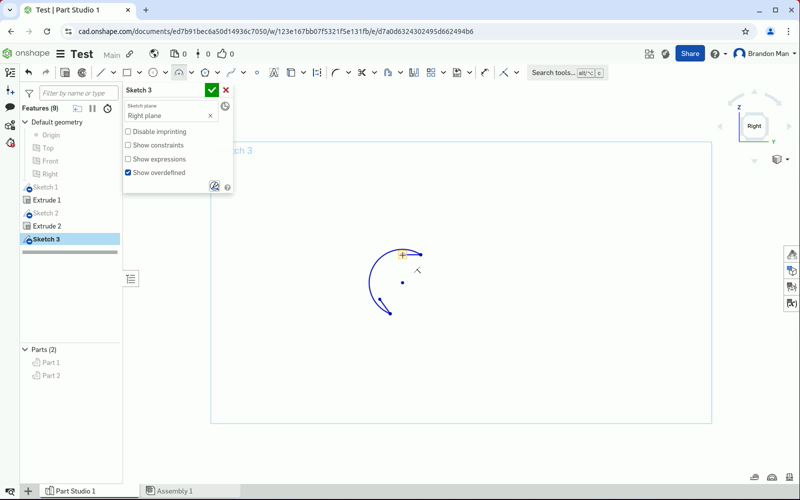
mouse_move(379, 299)
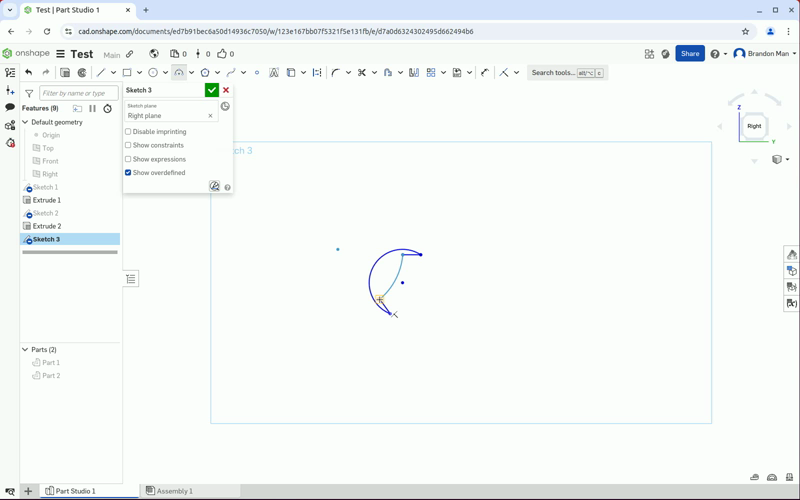
click(379, 299)
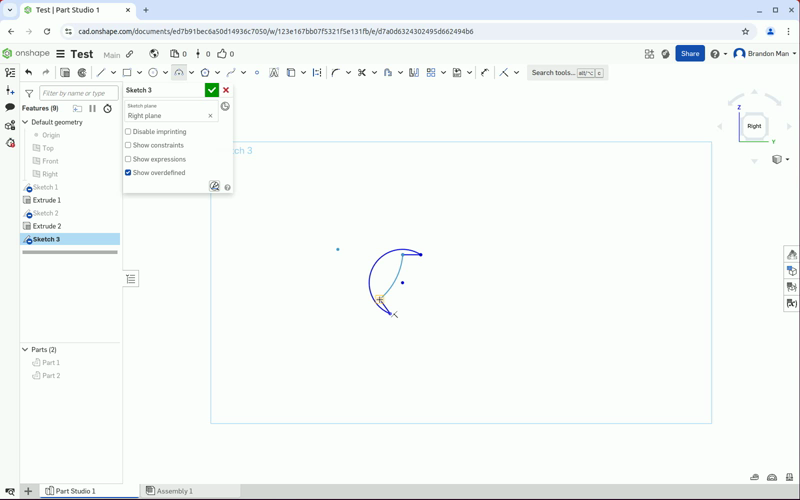
key_down(shift)
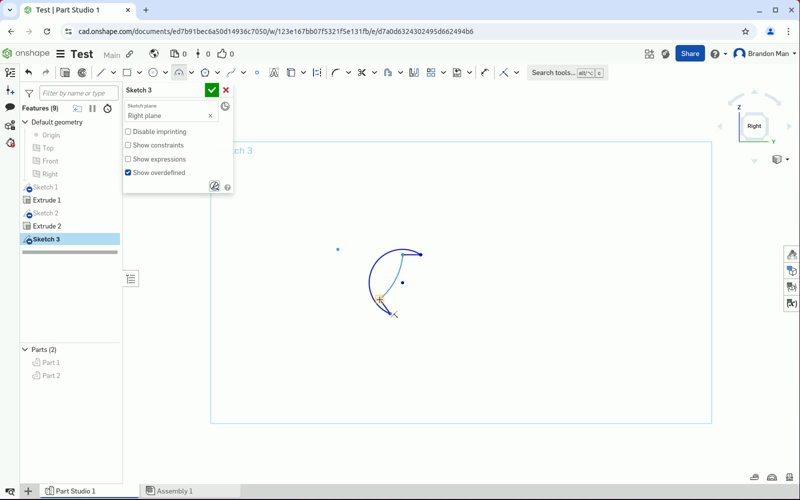
mouse_move(377, 270)
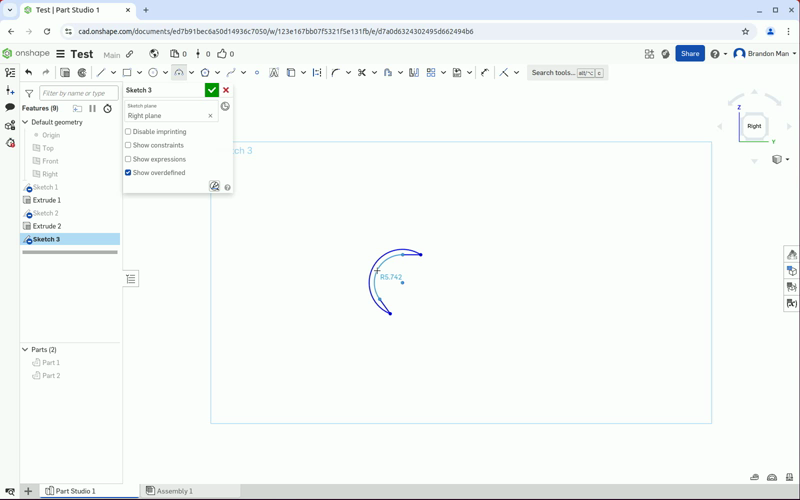
click(377, 270)
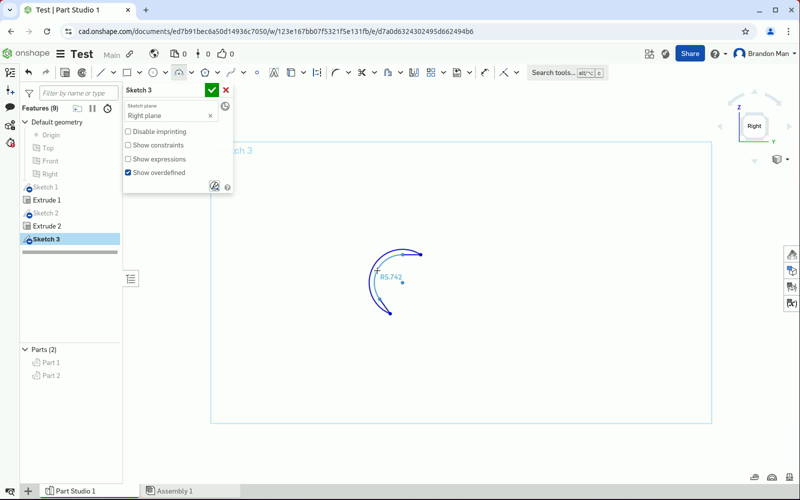
key_up(shift)
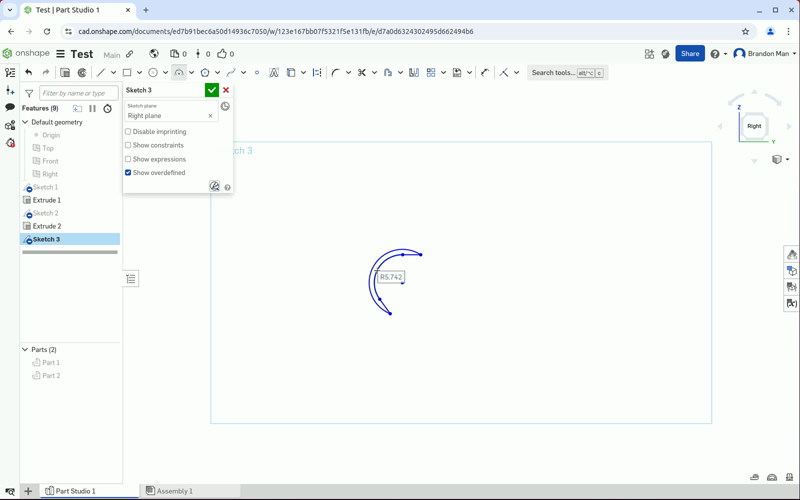
key(esc)
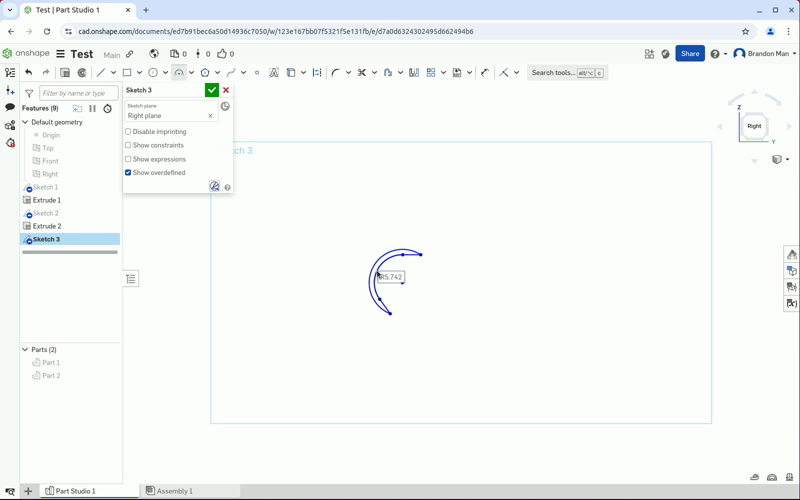
mouse_move(378, 260)
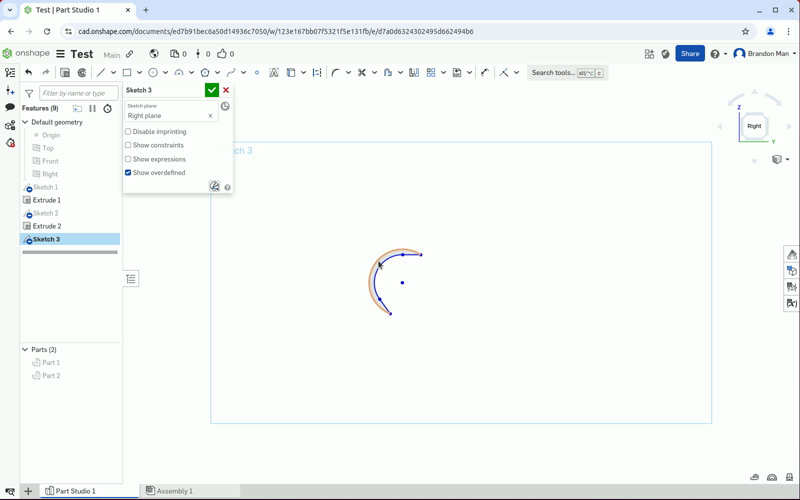
scroll(6)
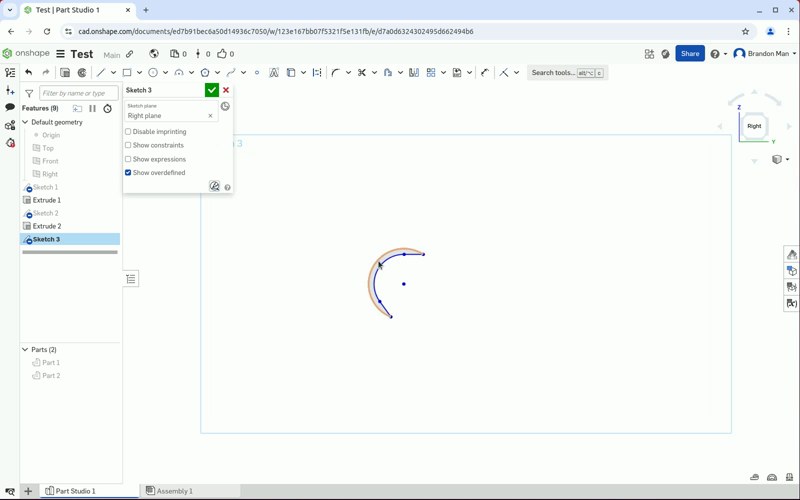
scroll(6)
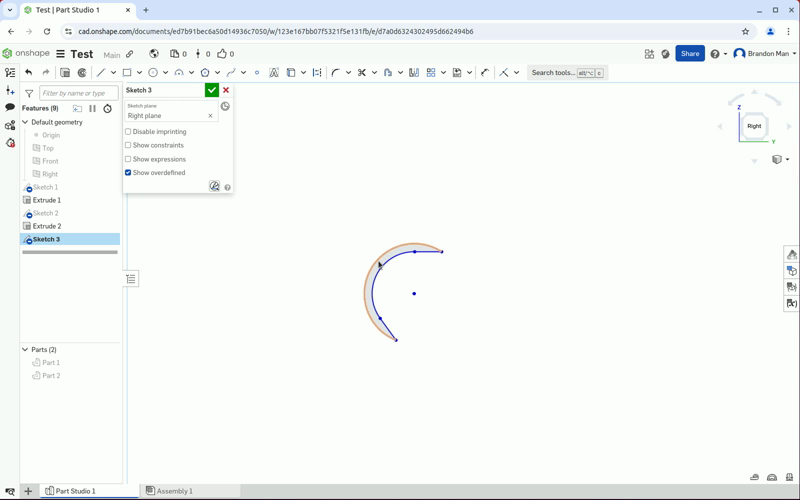
scroll(6)
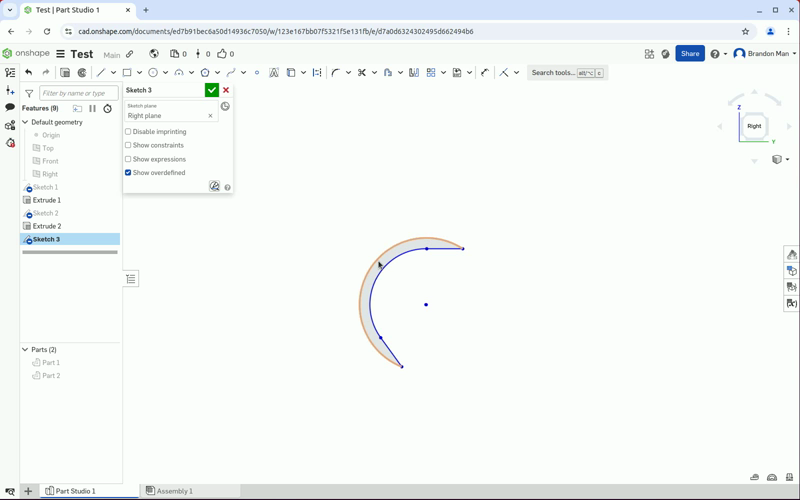
scroll(6)
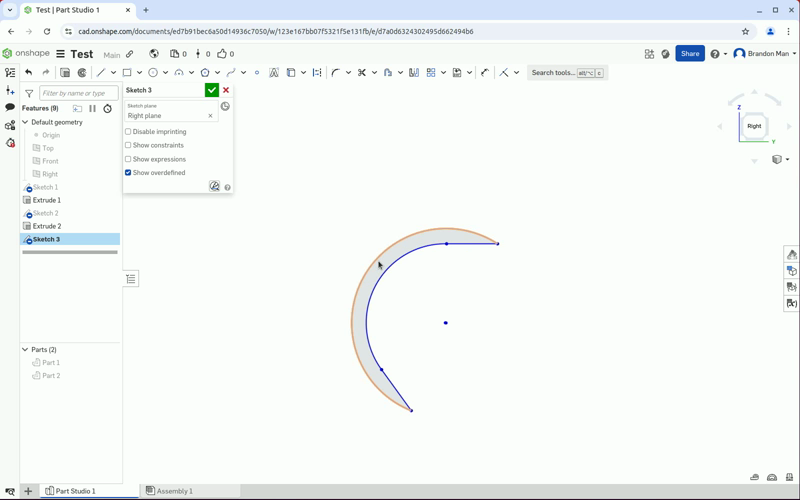
scroll(6)
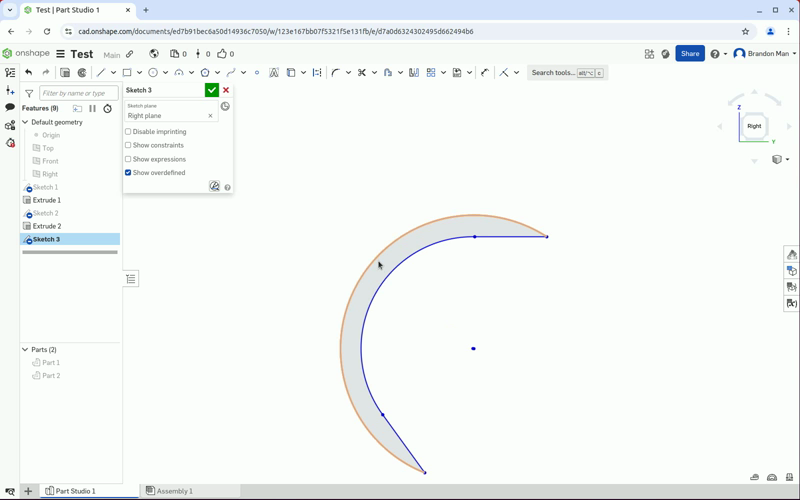
scroll(6)
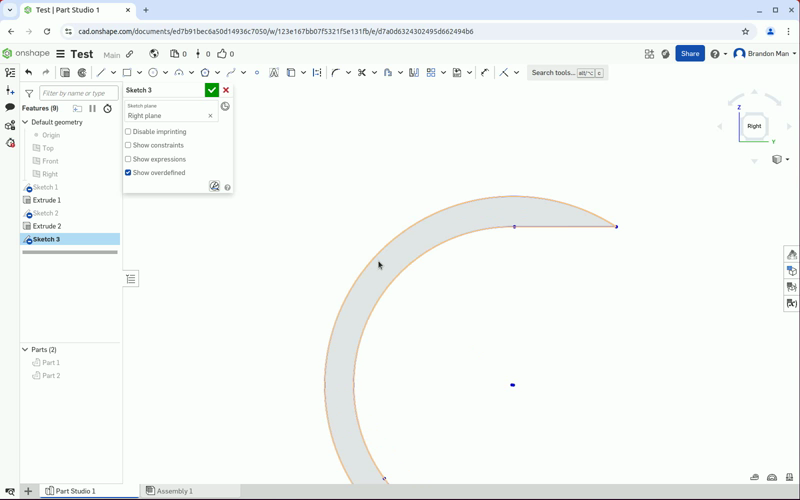
scroll(6)
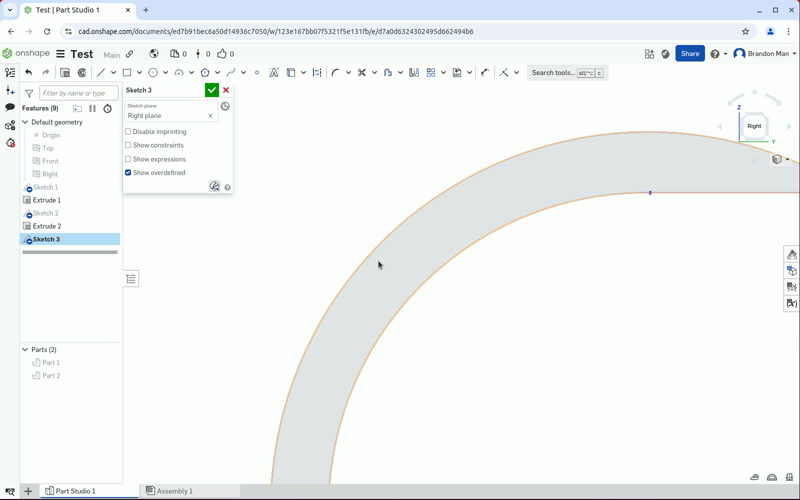
click(378, 260)
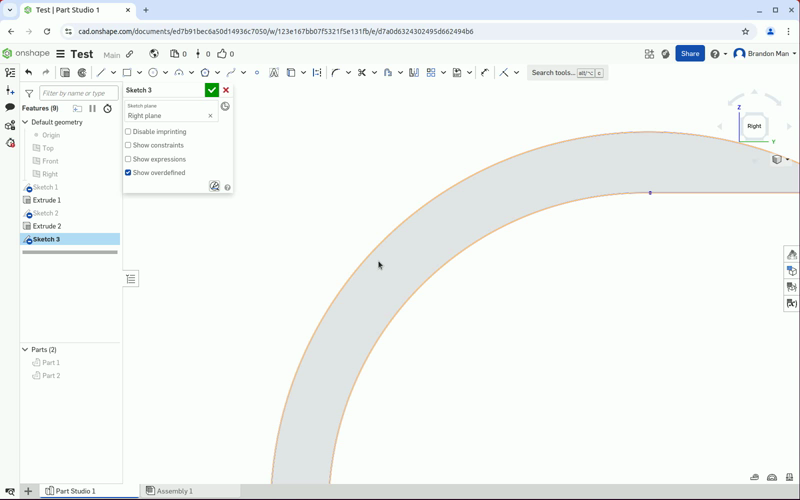
scroll(-6)
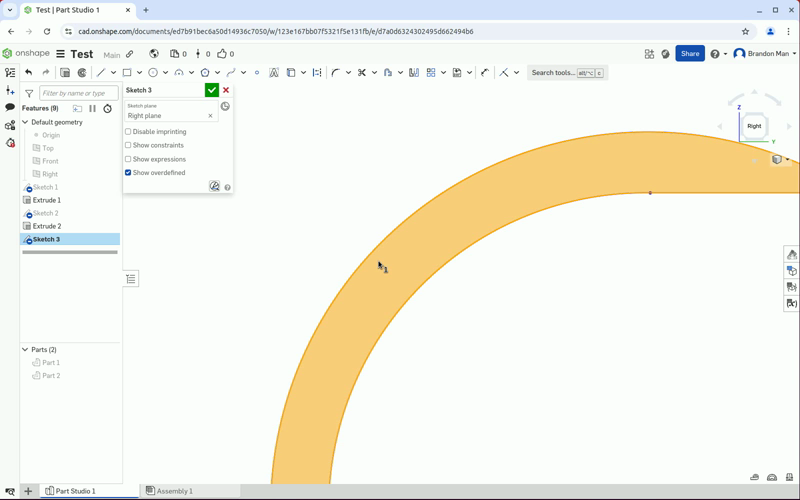
scroll(-6)
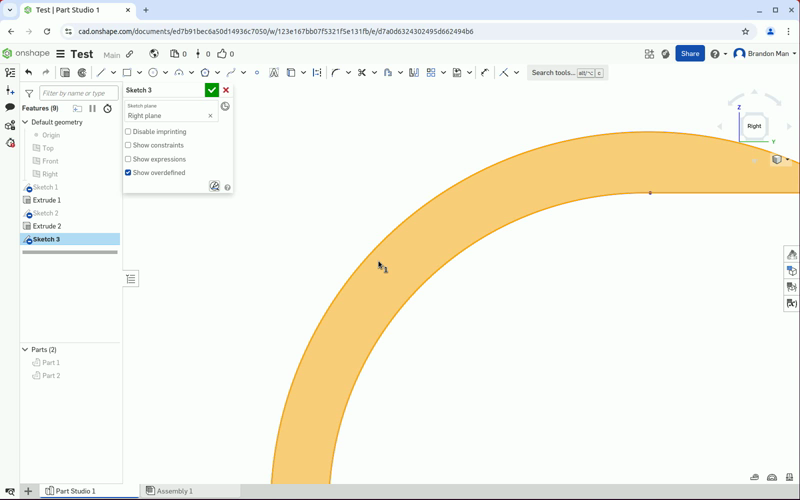
scroll(-6)
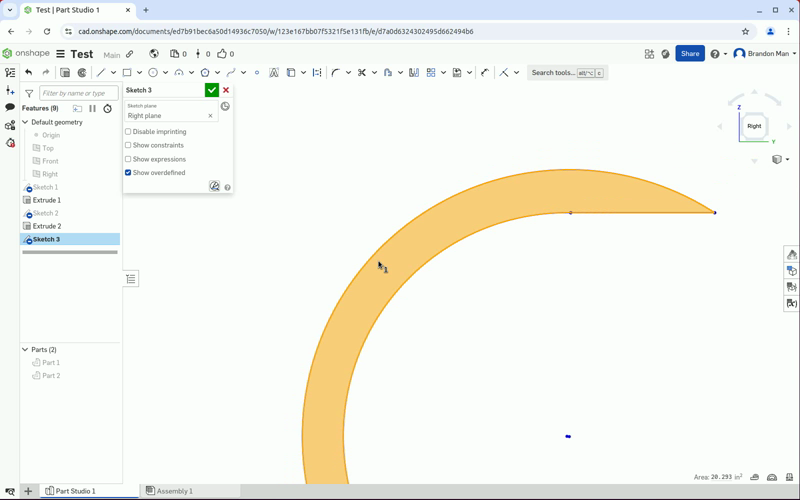
scroll(-6)
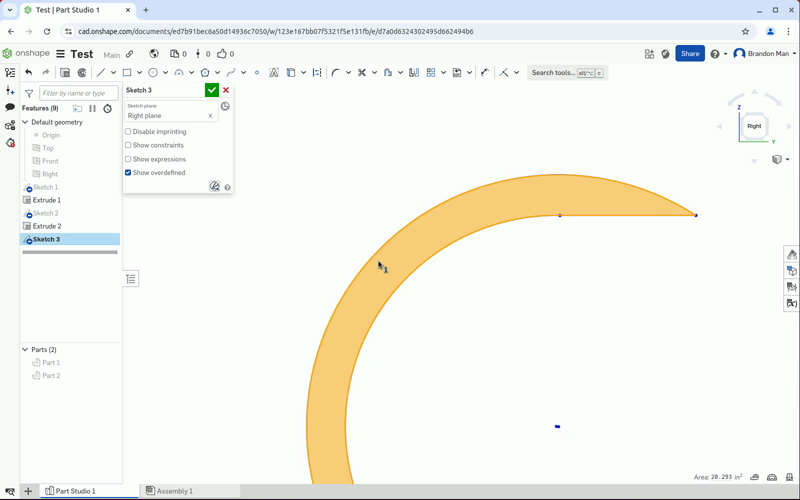
scroll(-6)
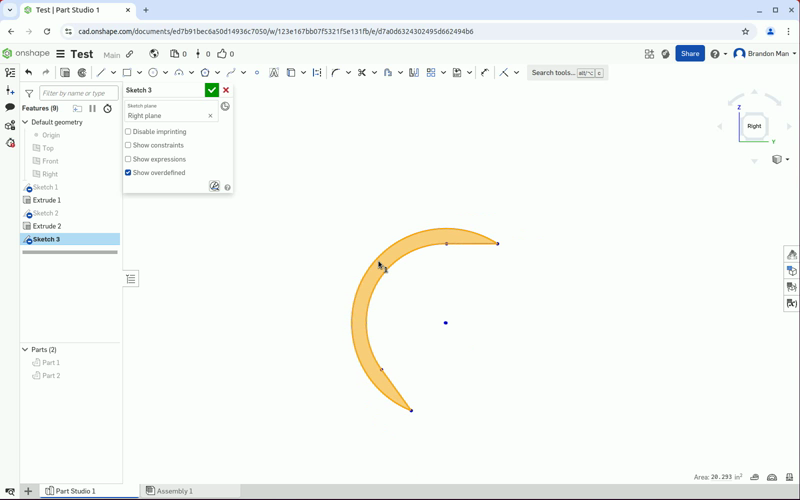
scroll(-6)
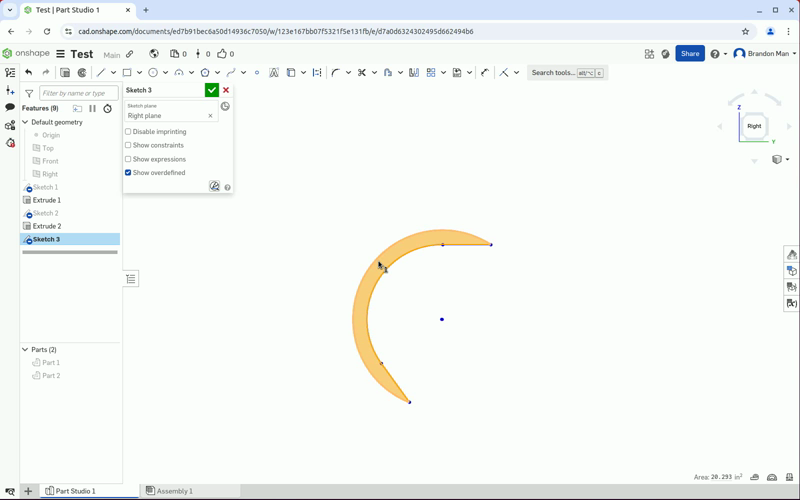
scroll(-6)
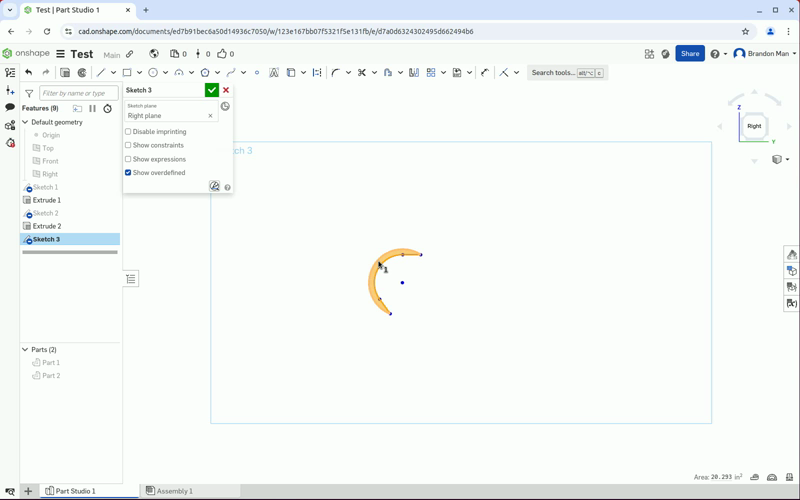
mouse_move(73, 352)
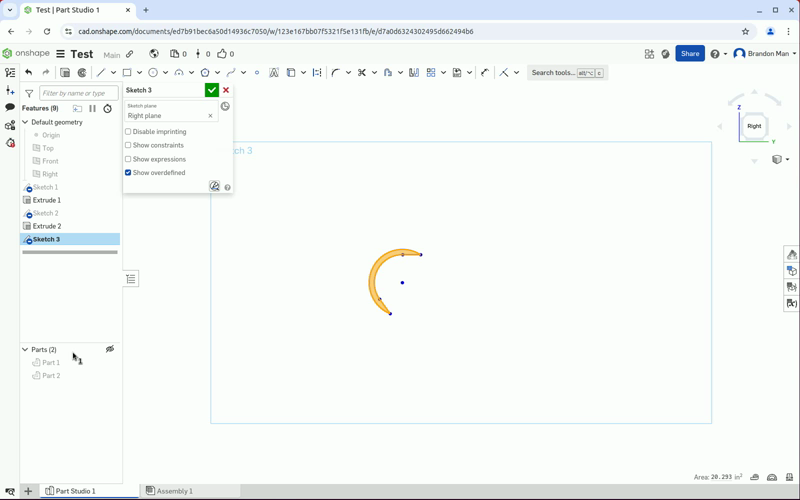
key(shift+y)
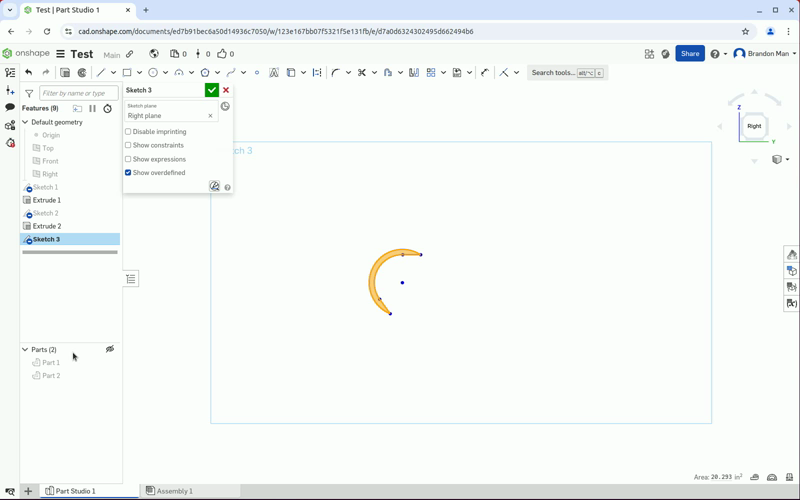
key(shift+e)
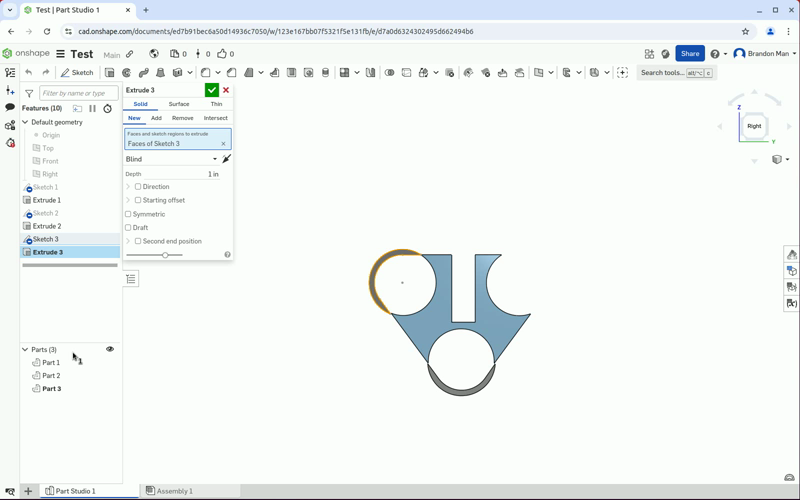
mouse_move(143, 106)
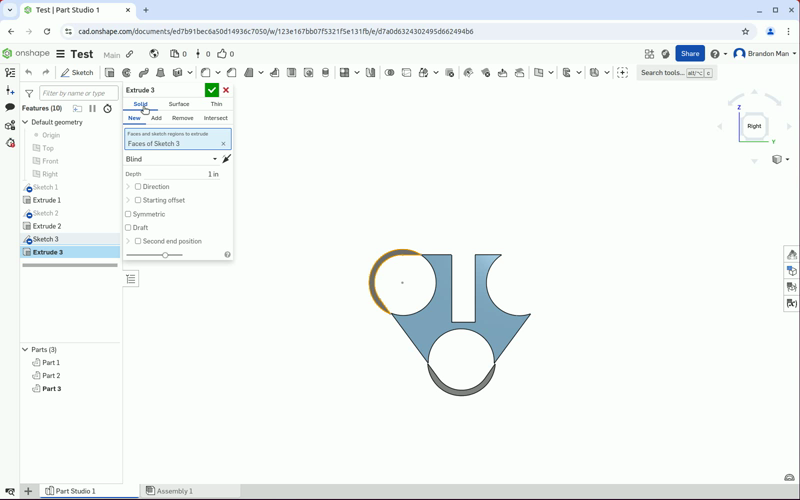
click(143, 106)
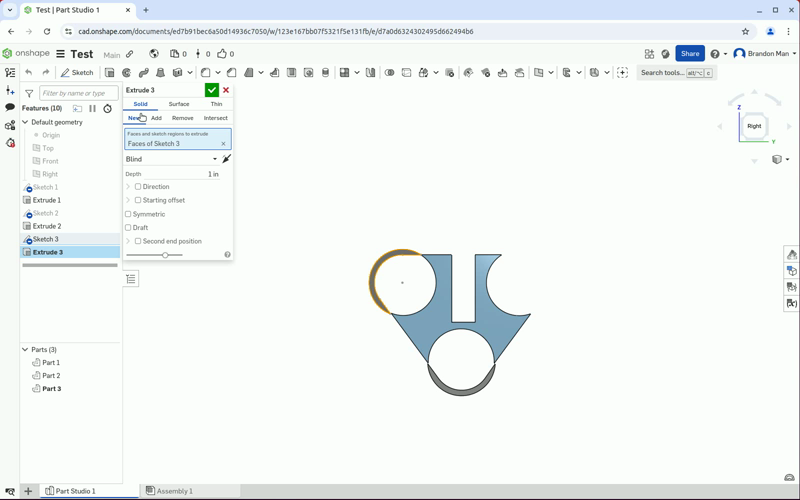
mouse_move(137, 120)
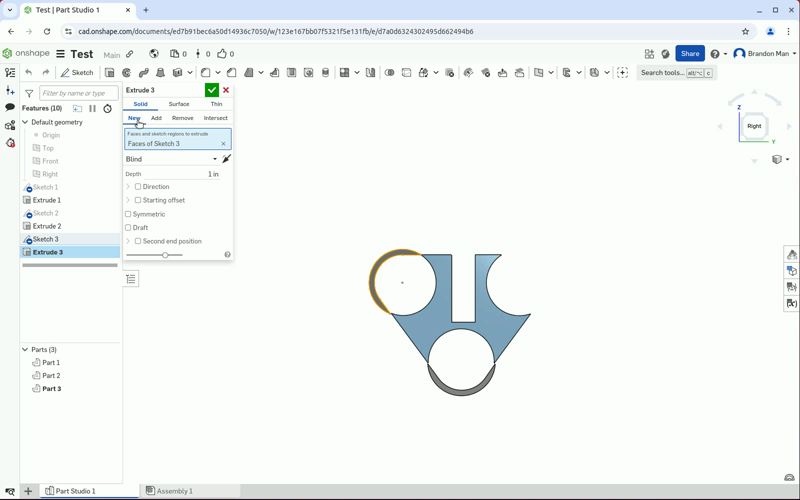
click(137, 120)
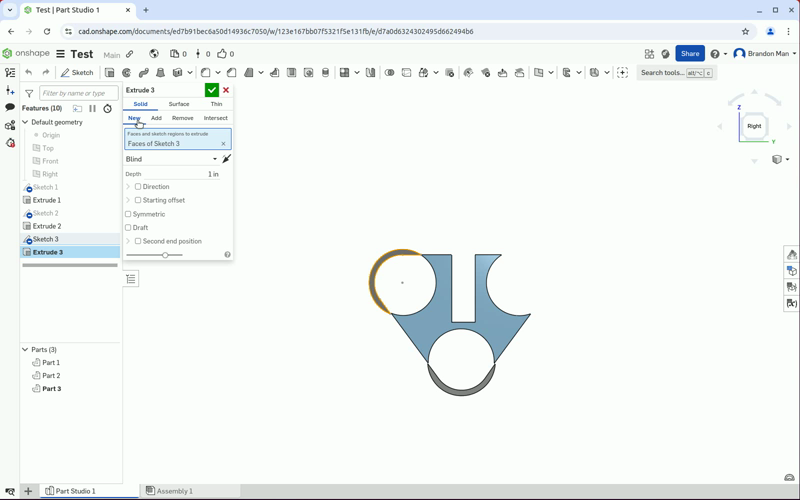
key(tab, 4)
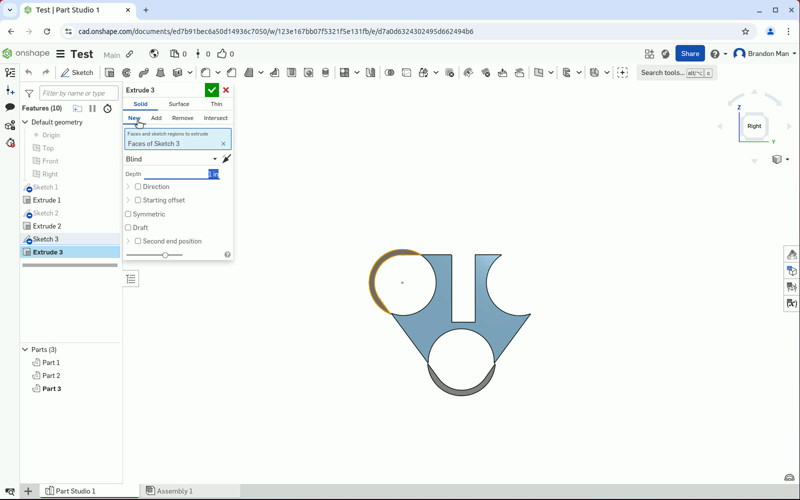
text(10.832)
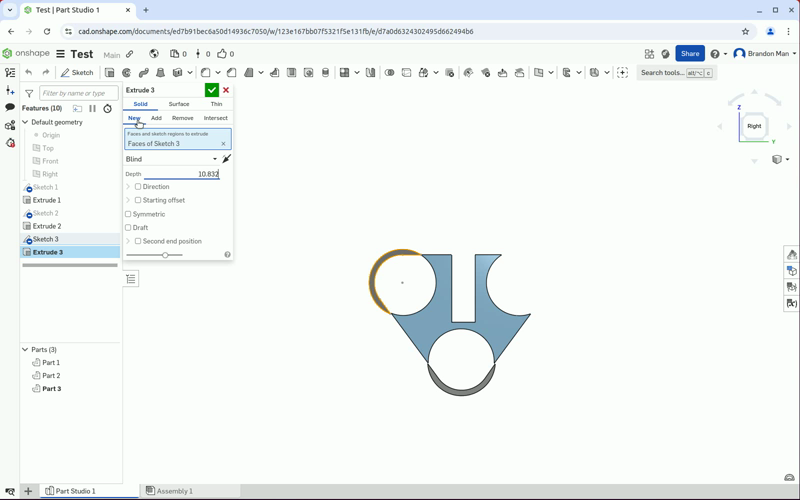
key(enter)
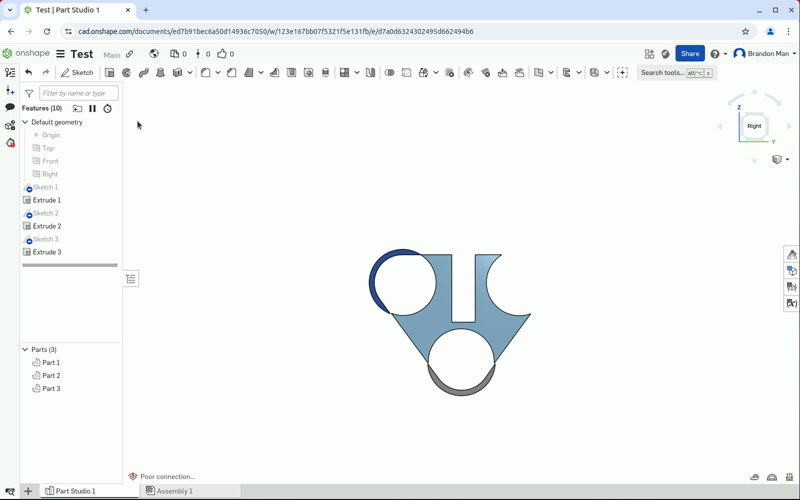
key(shift+h)
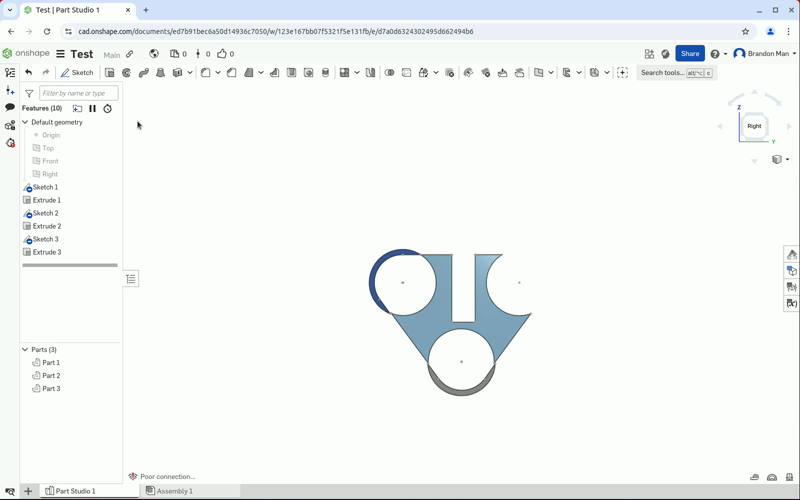
key(shift+h)
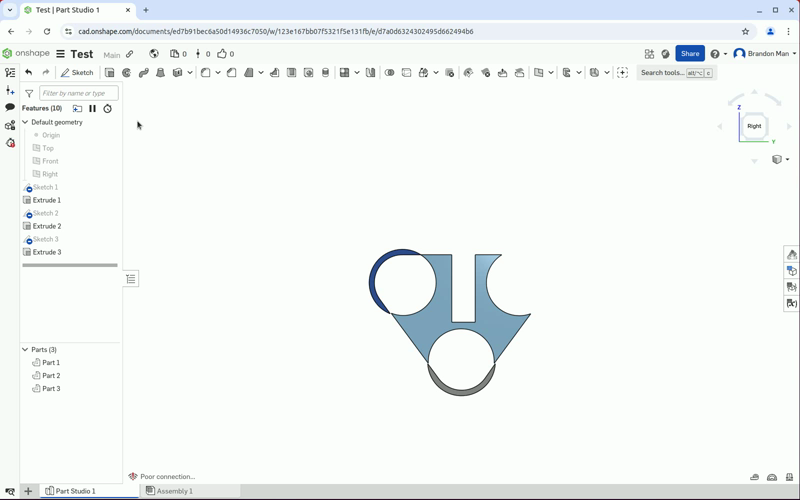
mouse_move(73, 189)
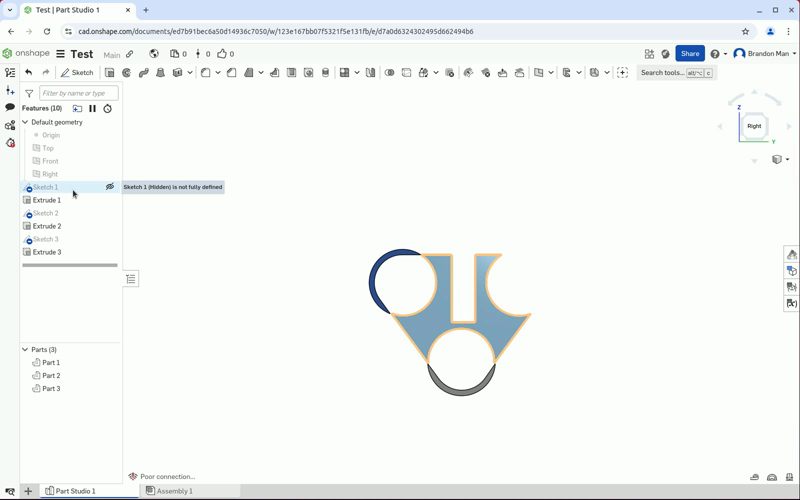
click(73, 189)
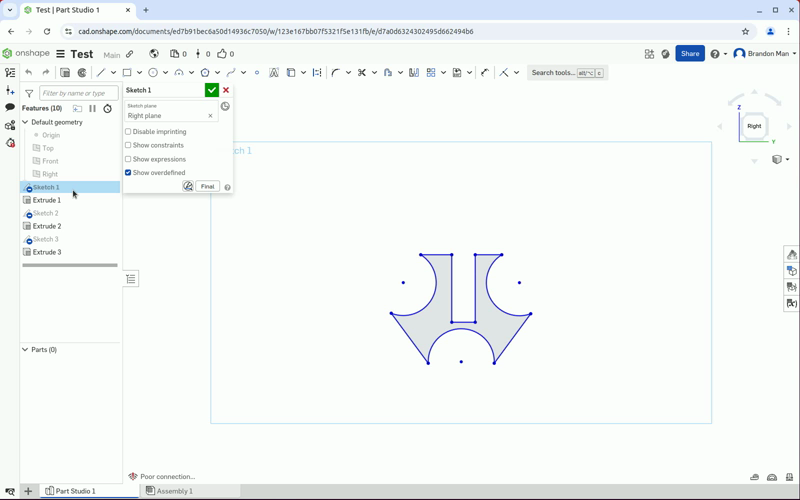
mouse_move(229, 92)
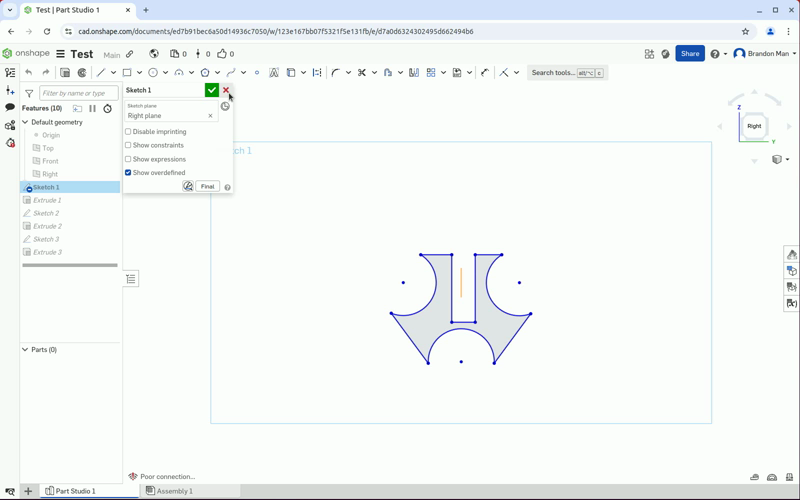
click(229, 92)
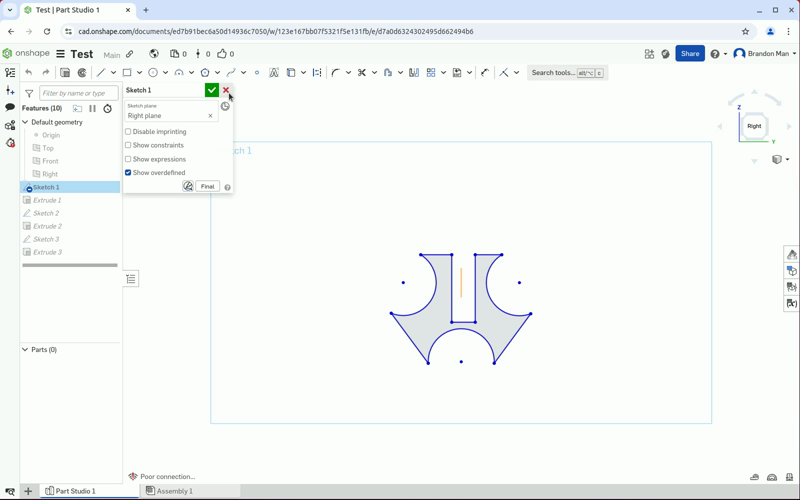
key(shift+s)
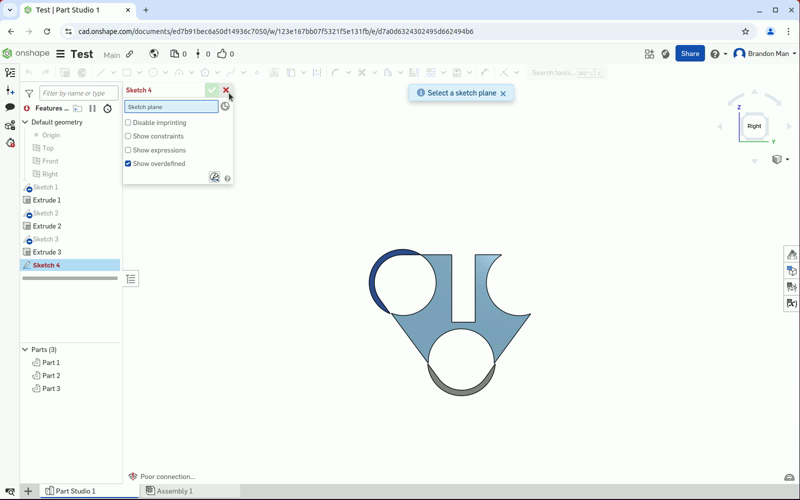
mouse_move(73, 176)
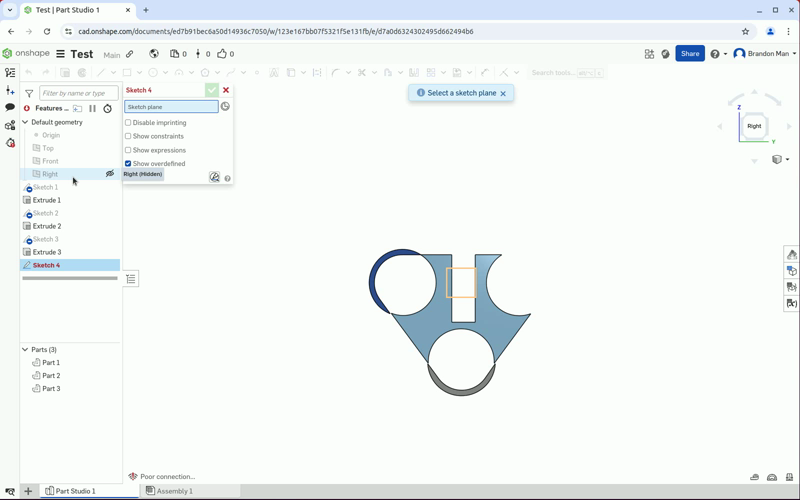
click(73, 176)
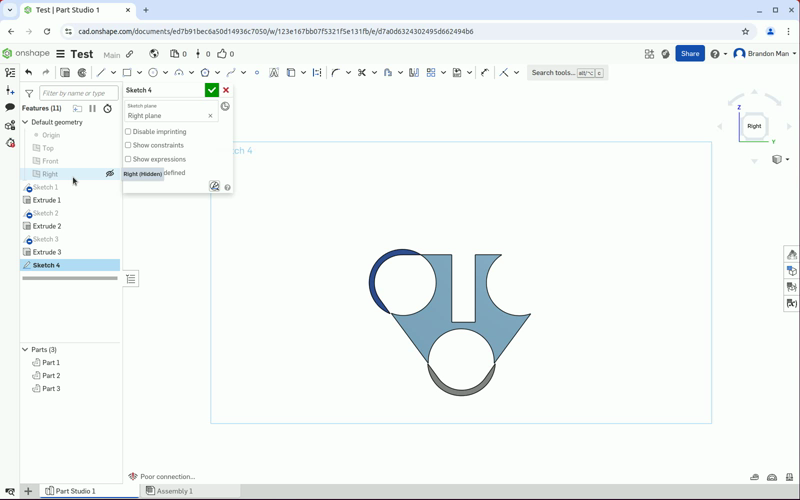
mouse_move(73, 352)
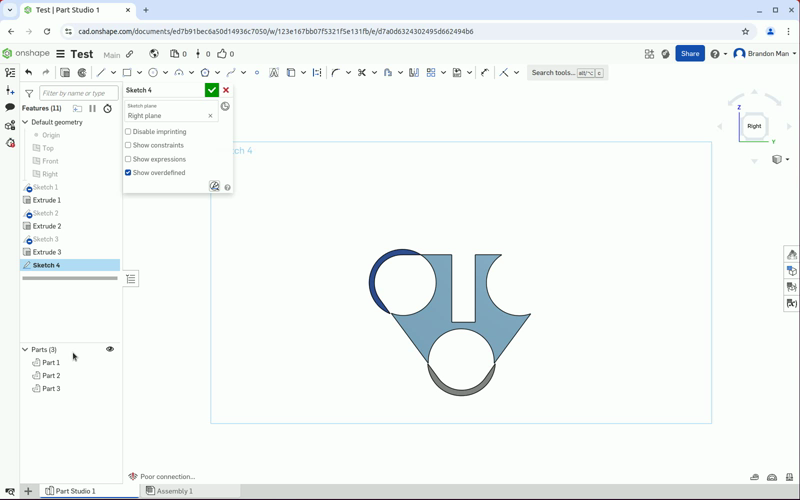
key(y)
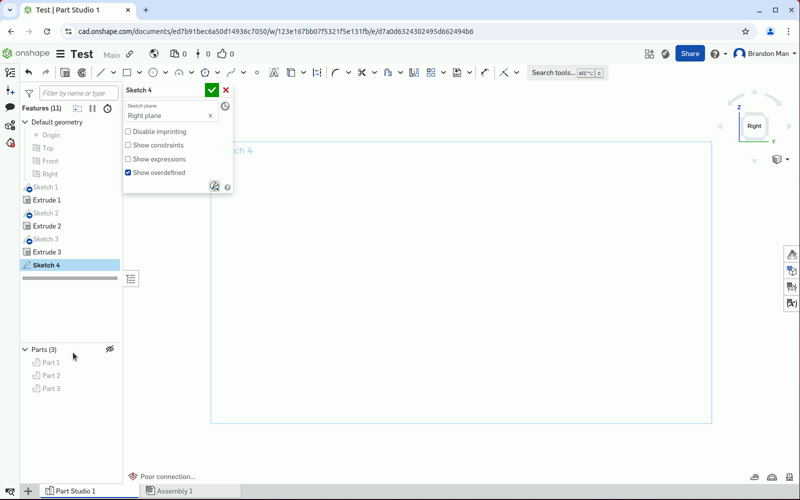
key(a)
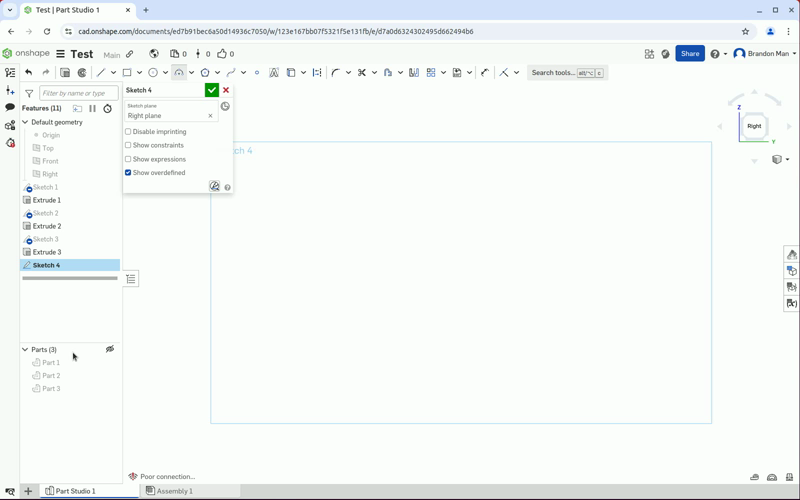
key_down(shift)
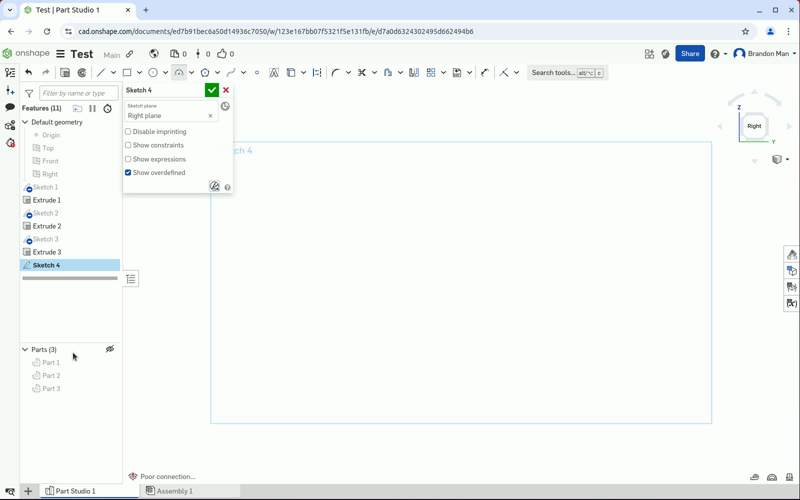
mouse_move(500, 254)
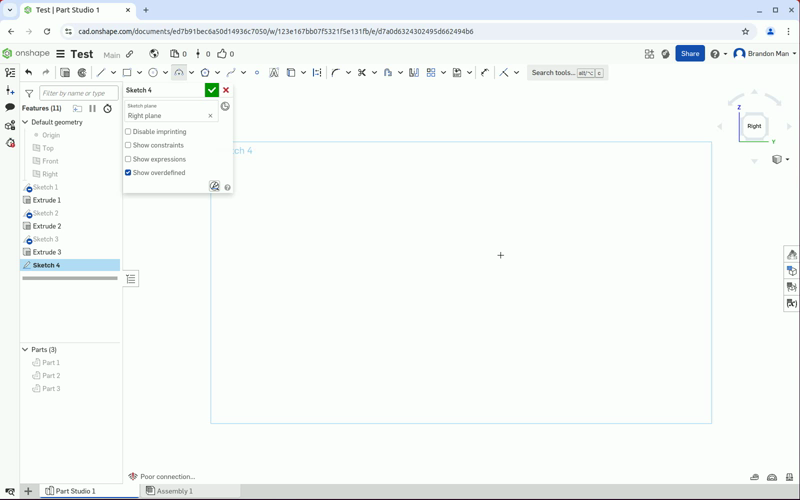
click(500, 254)
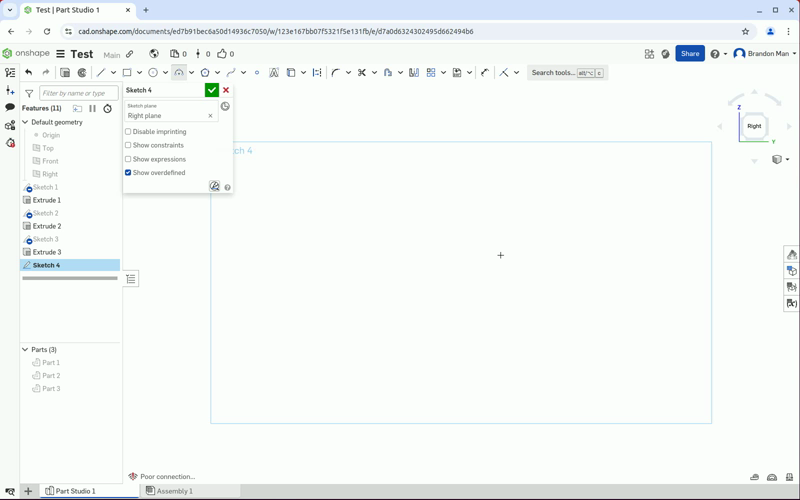
key_up(shift)
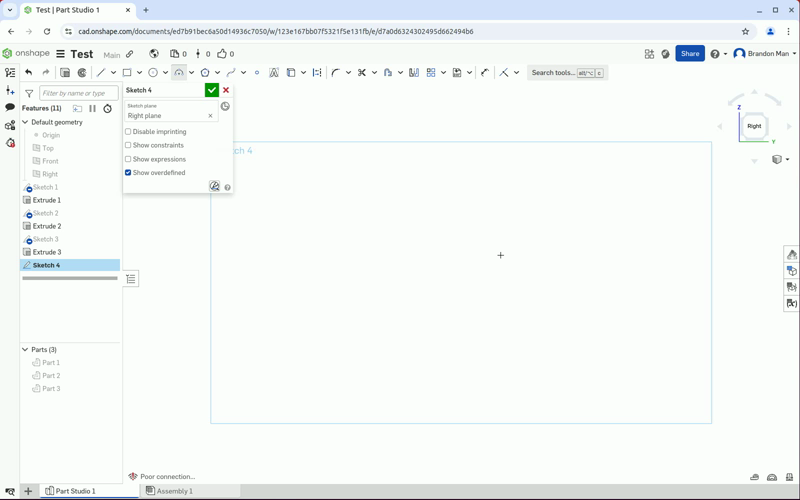
key_down(shift)
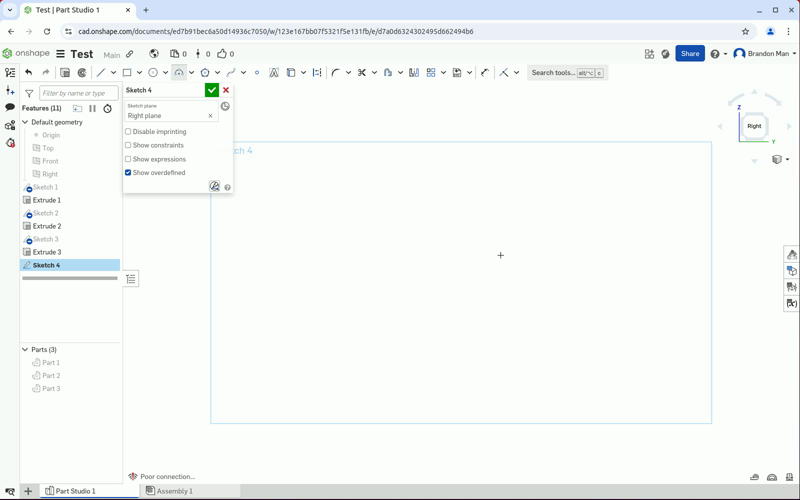
mouse_move(530, 313)
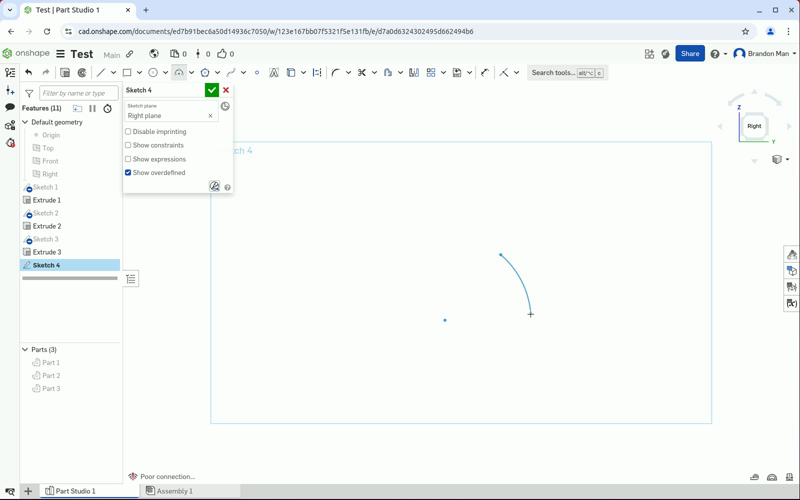
click(530, 313)
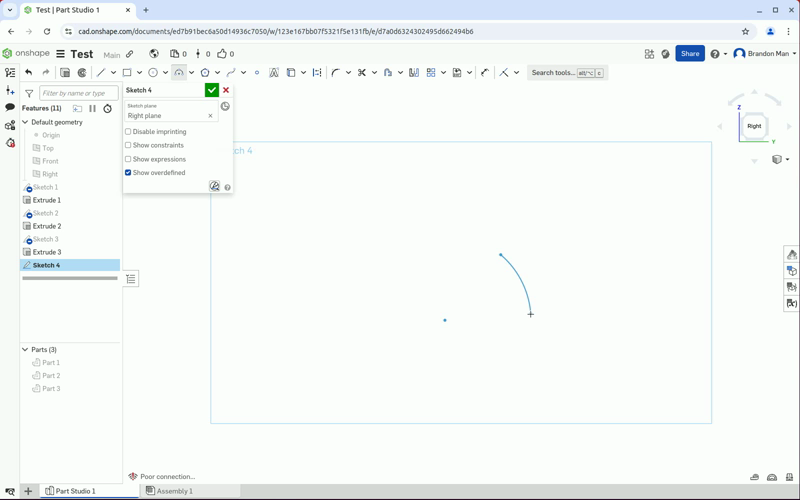
mouse_move(548, 267)
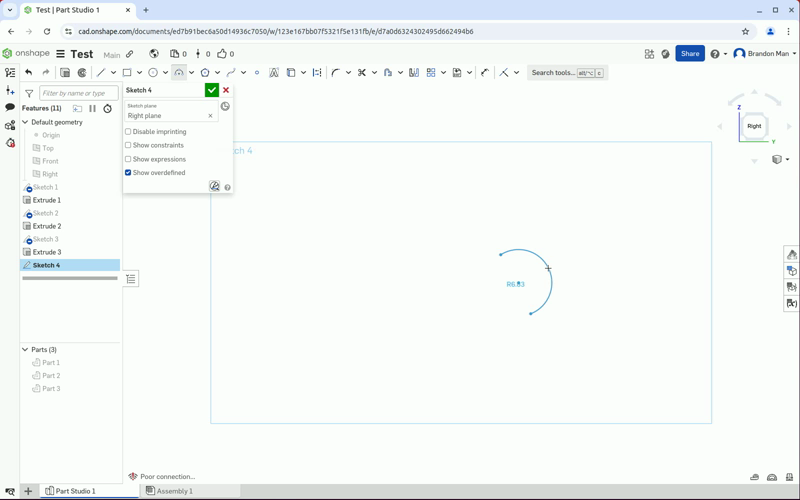
click(548, 267)
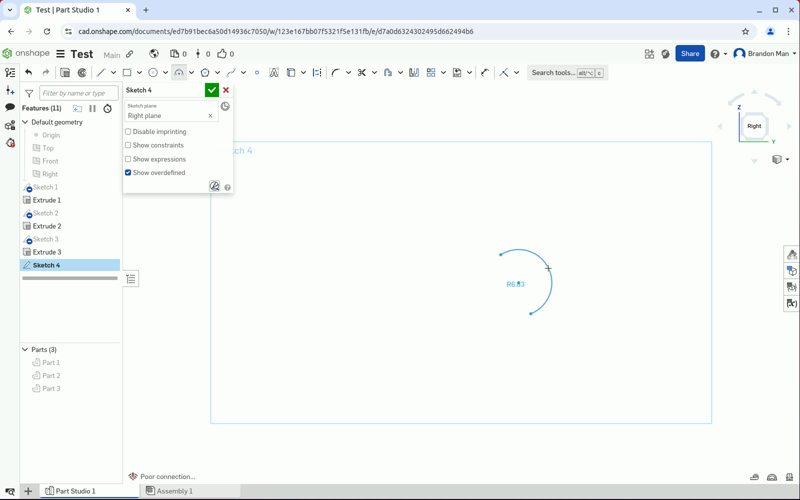
key_up(shift)
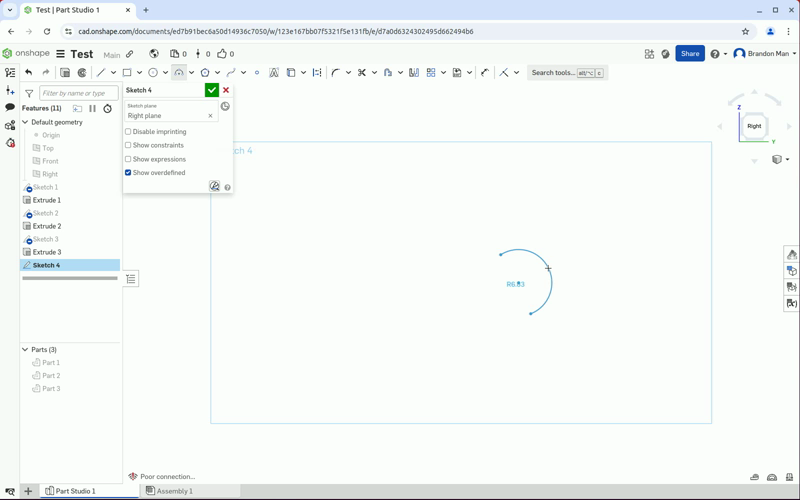
key(esc)
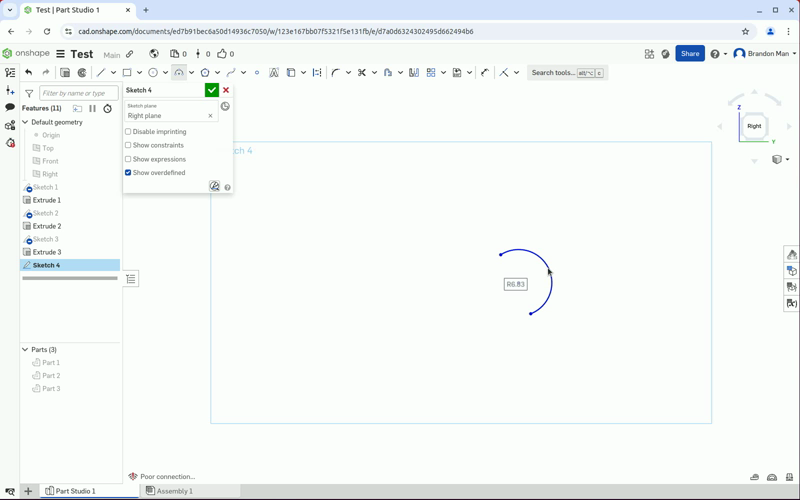
key(l)
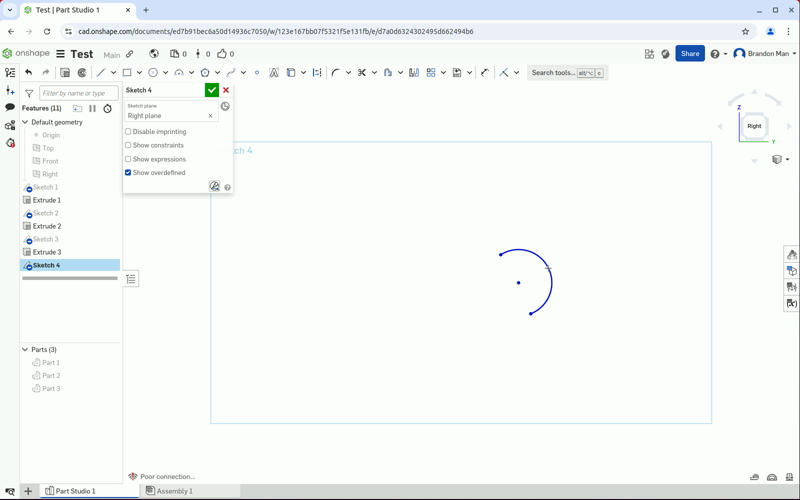
mouse_move(530, 313)
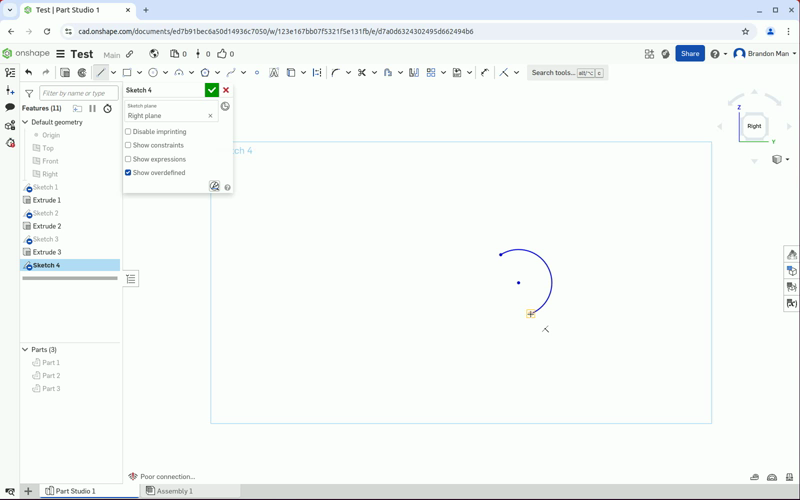
click(530, 313)
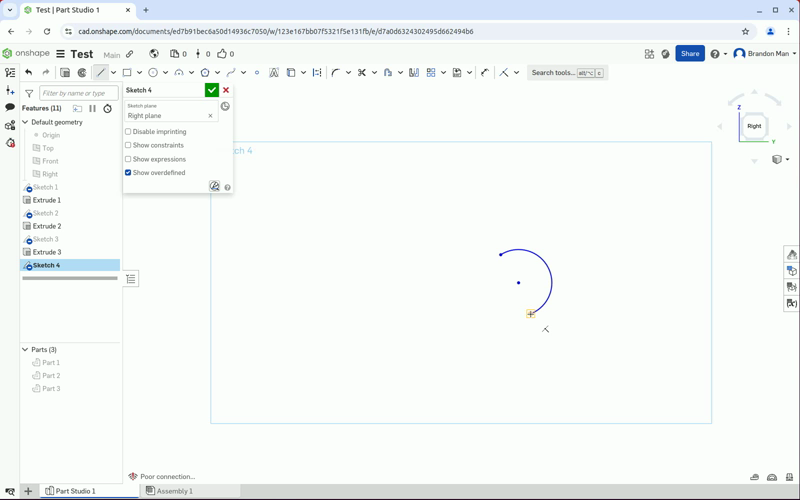
key_down(shift)
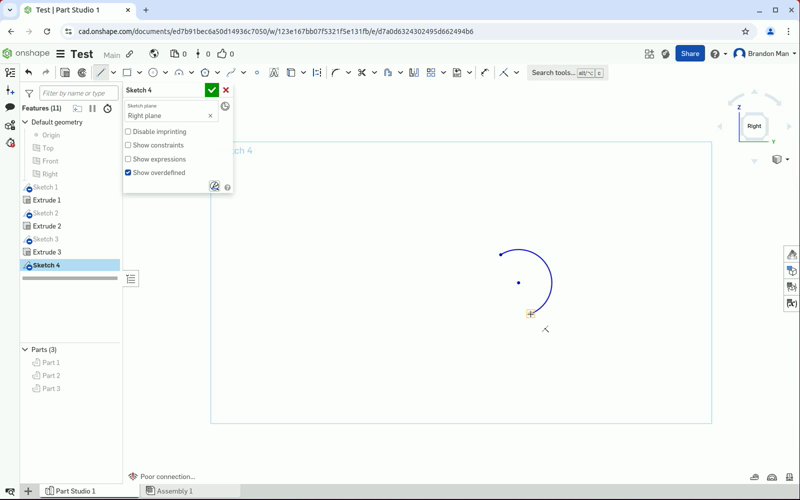
mouse_move(560, 313)
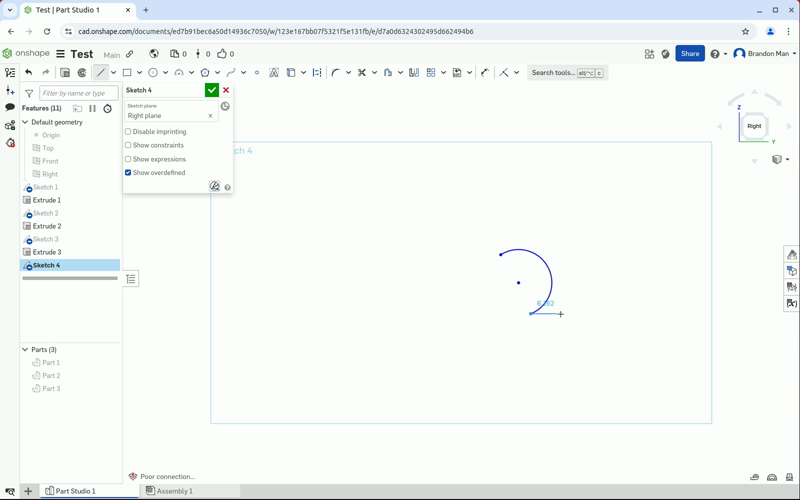
mouse_move(541, 298)
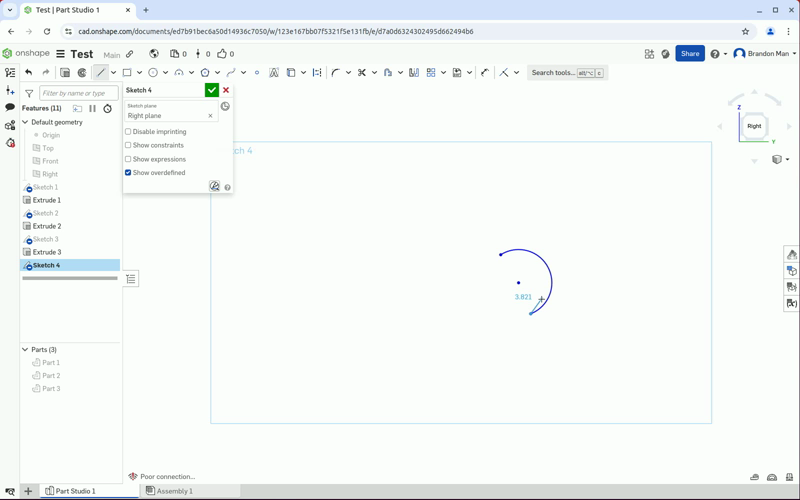
click(541, 298)
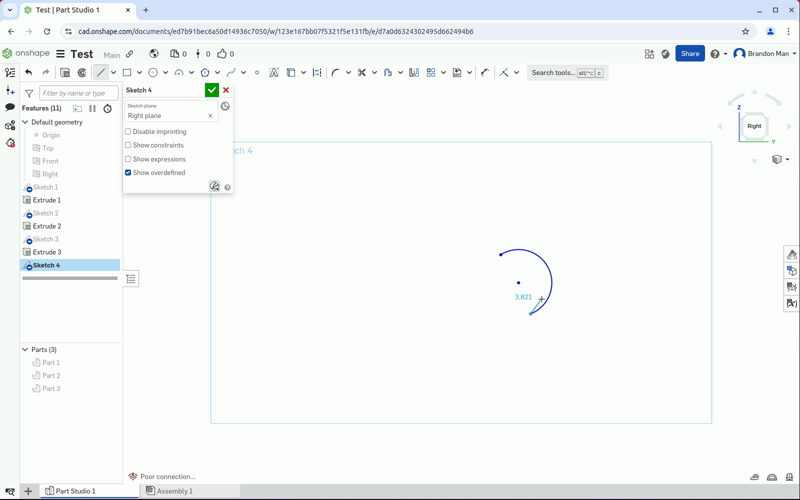
key_up(shift)
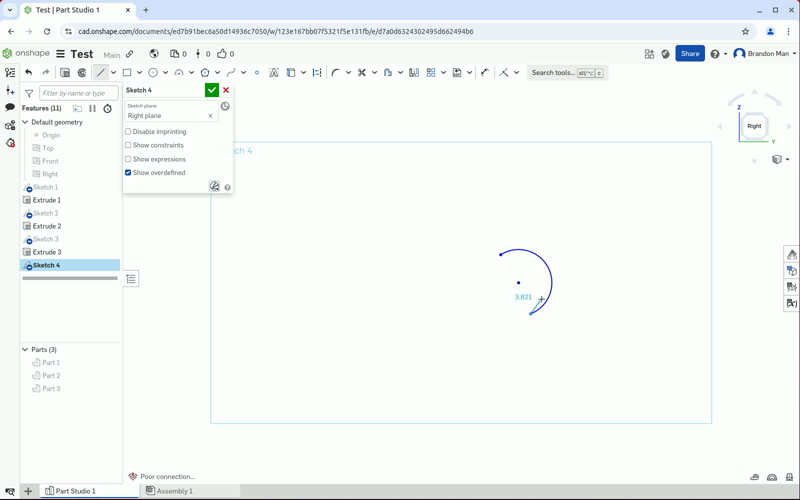
key(esc)
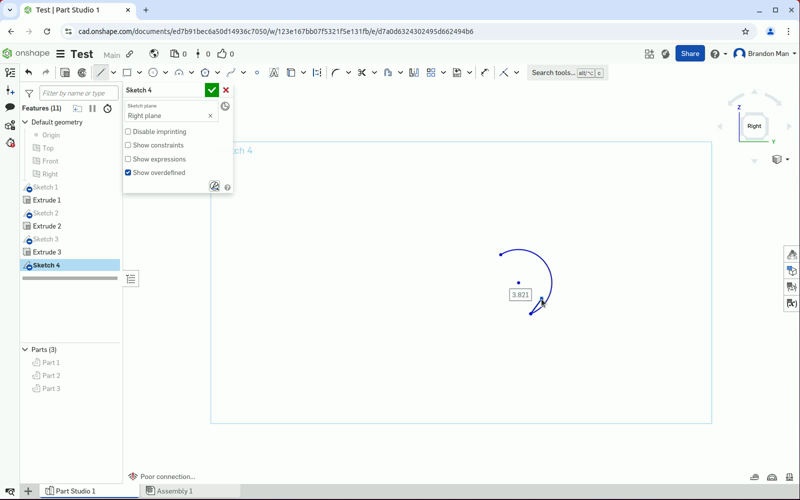
key(a)
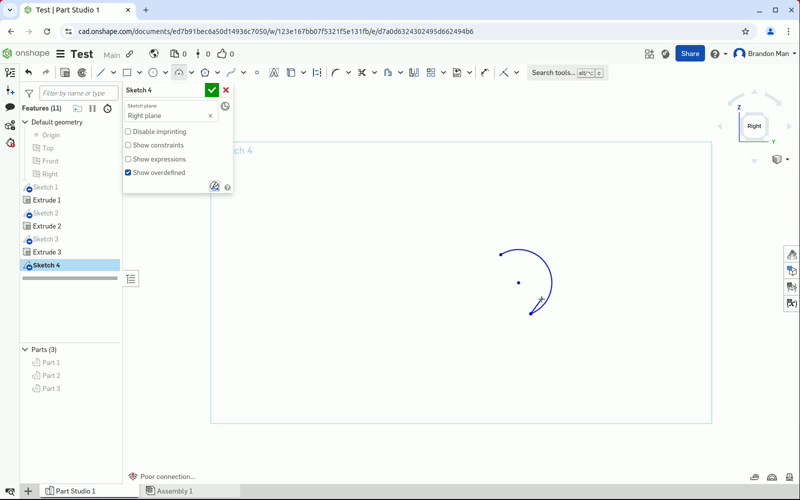
mouse_move(541, 298)
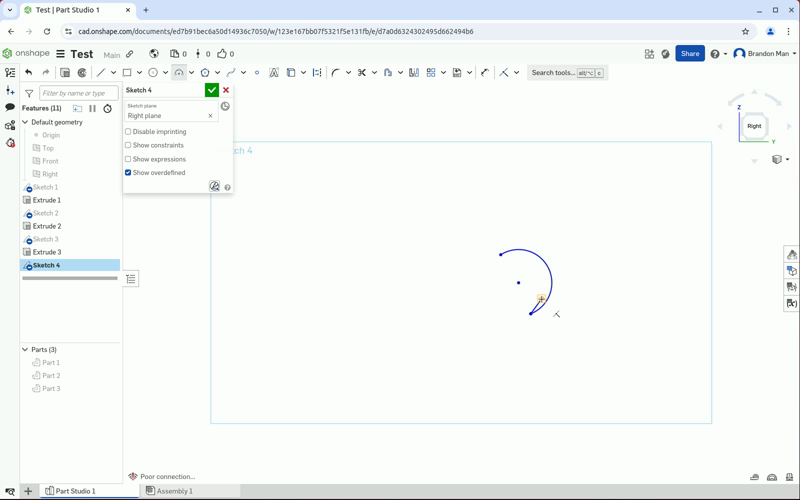
click(541, 298)
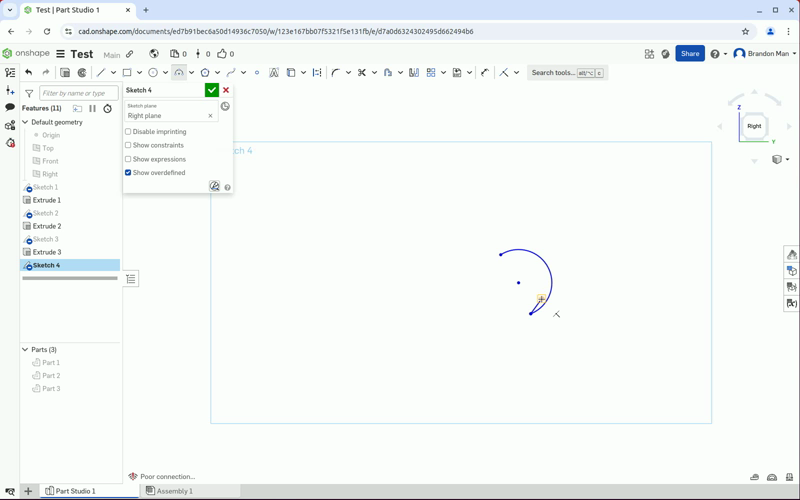
key_down(shift)
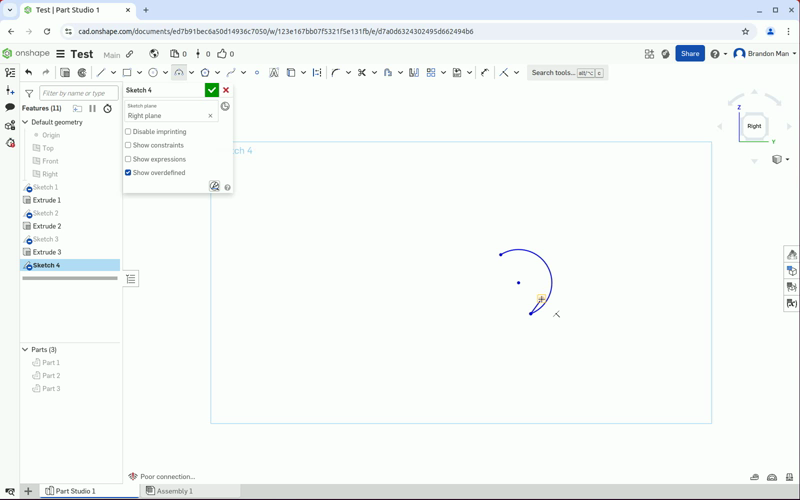
mouse_move(518, 254)
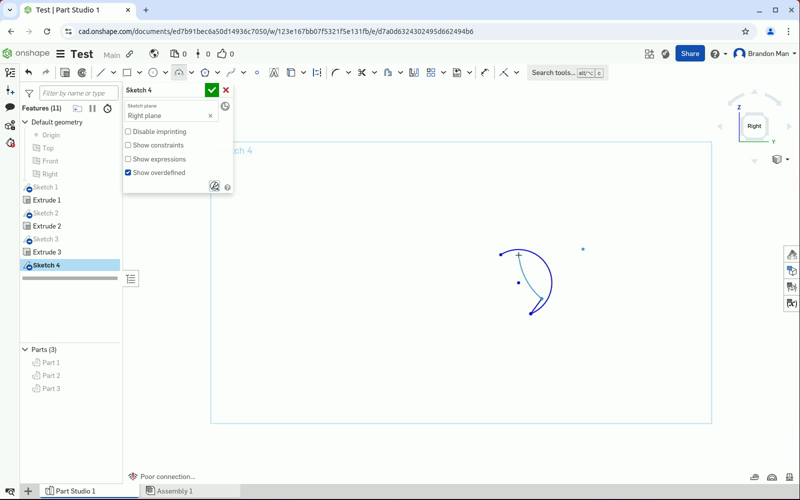
click(518, 254)
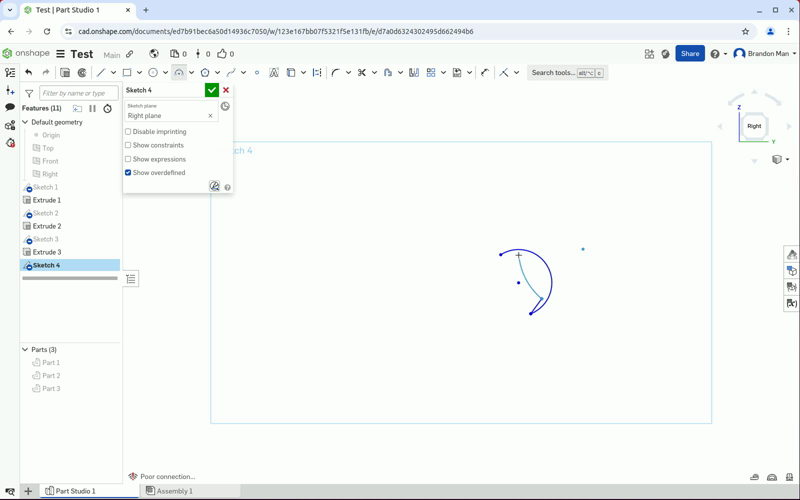
mouse_move(543, 269)
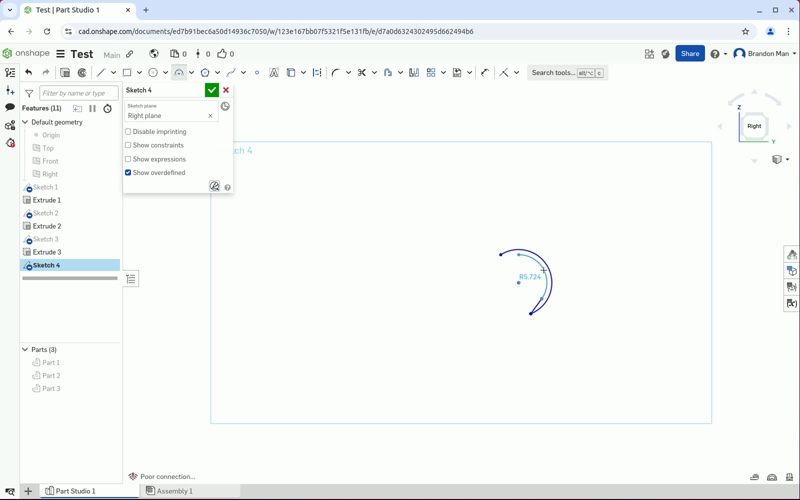
click(543, 269)
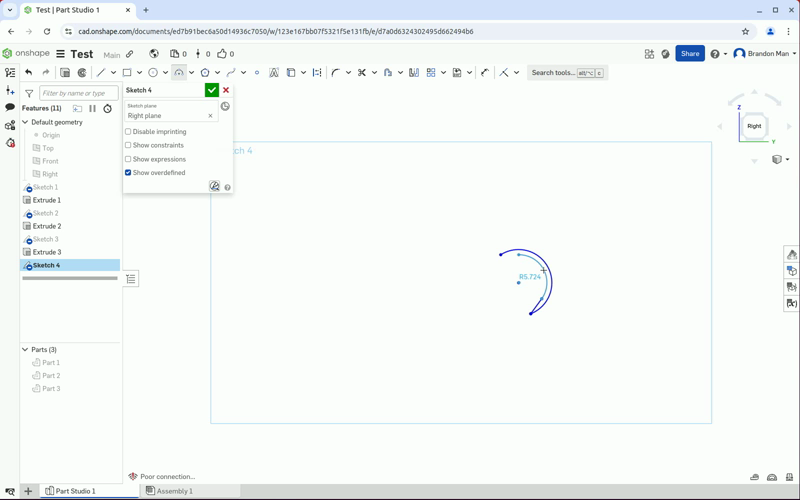
key_up(shift)
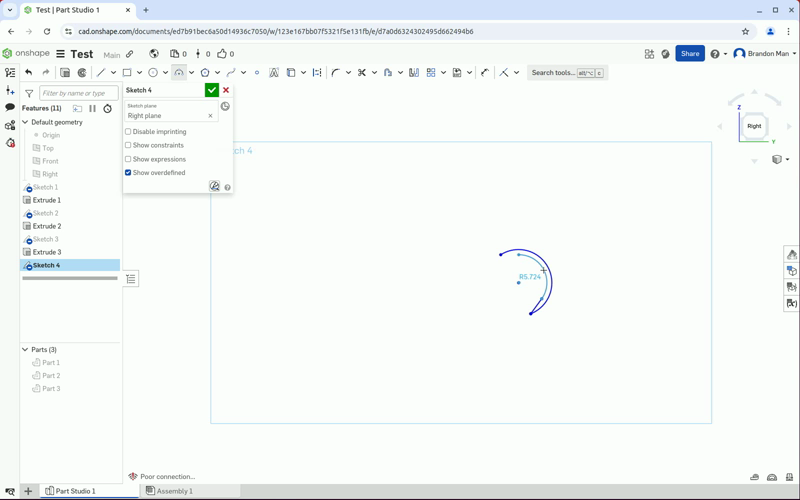
key(esc)
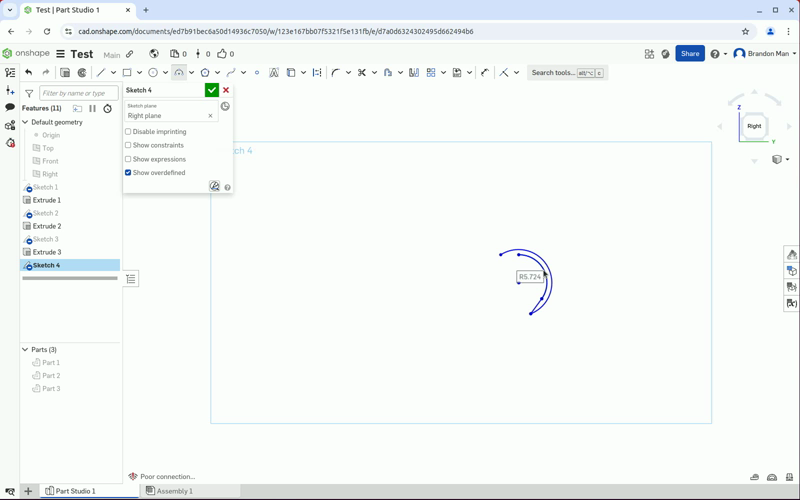
key(l)
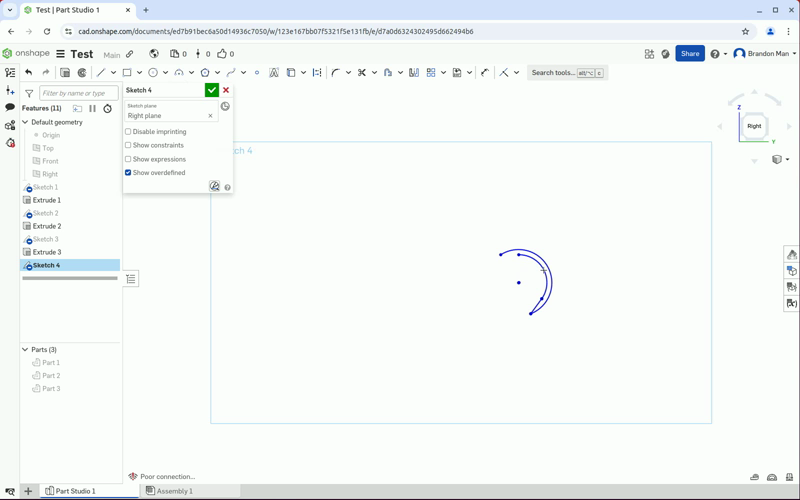
mouse_move(518, 254)
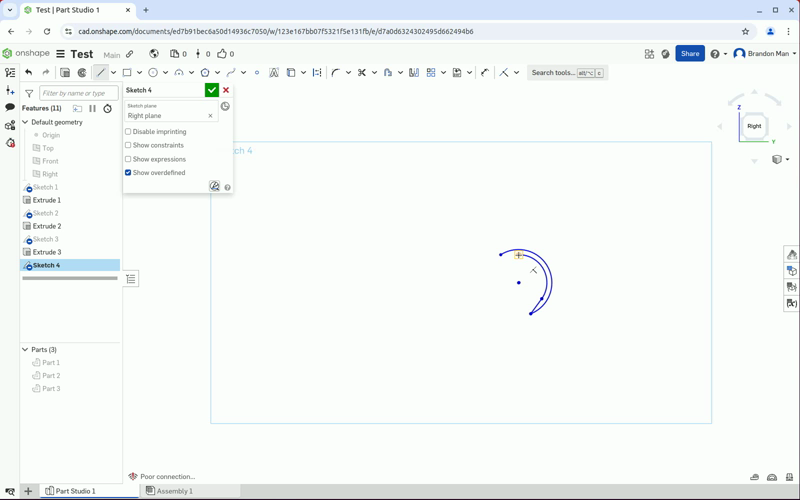
click(518, 254)
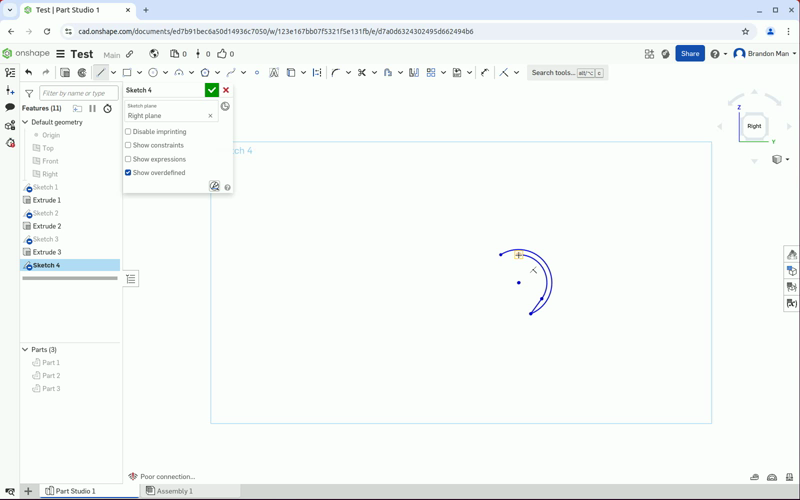
mouse_move(548, 254)
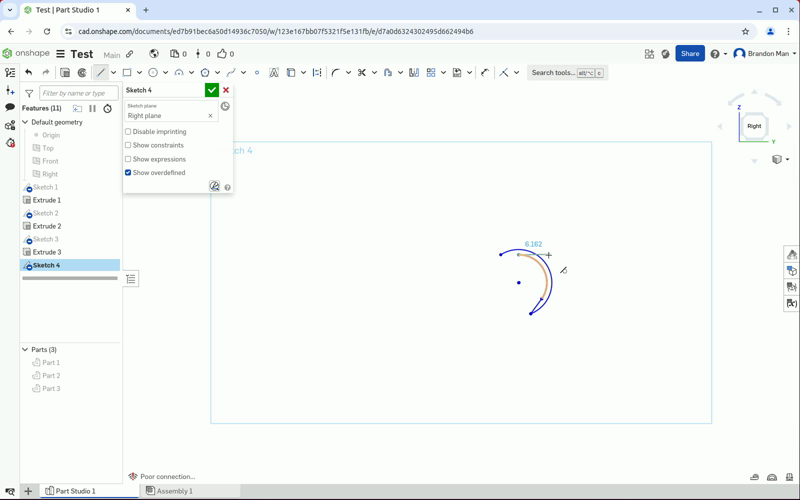
key_down(shift)
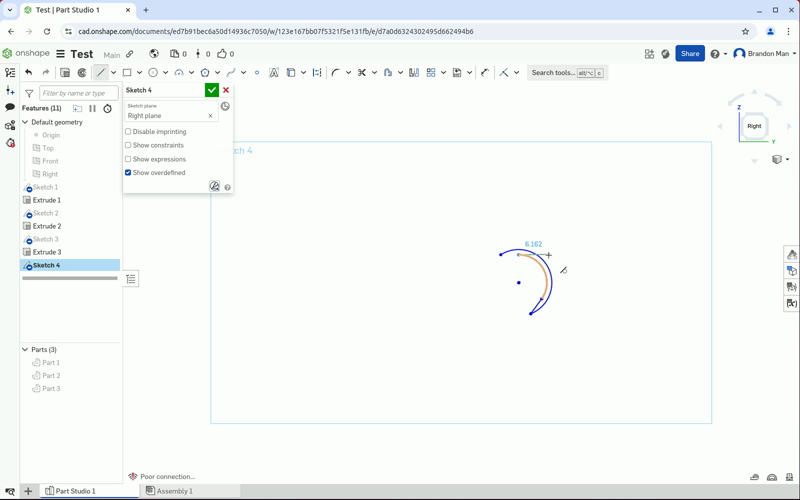
mouse_move(500, 254)
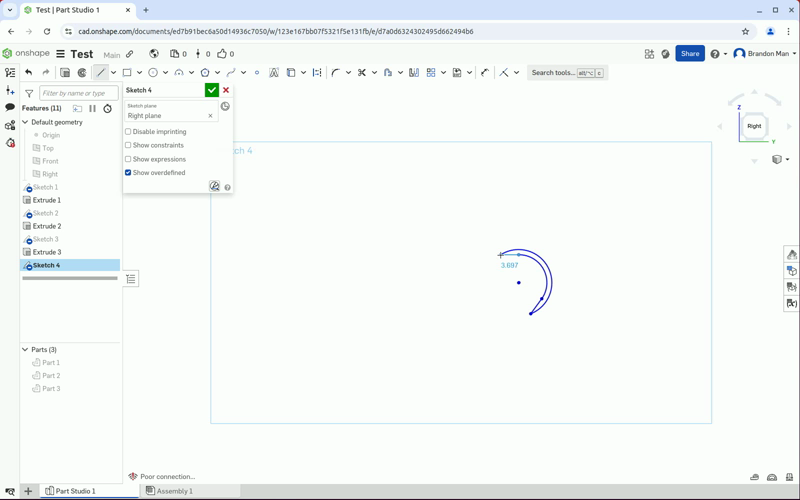
key_up(shift)
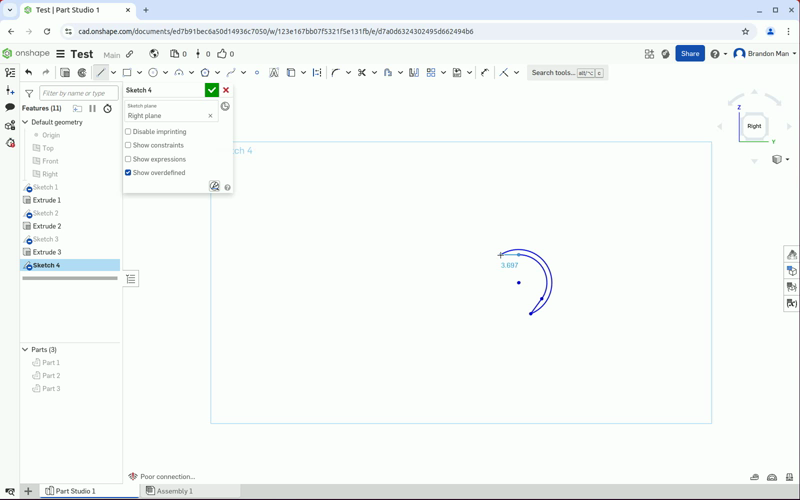
click(500, 254)
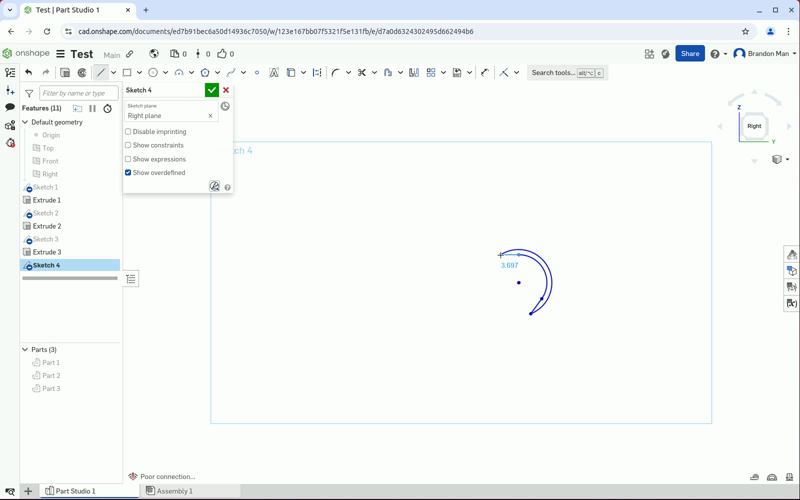
key(esc)
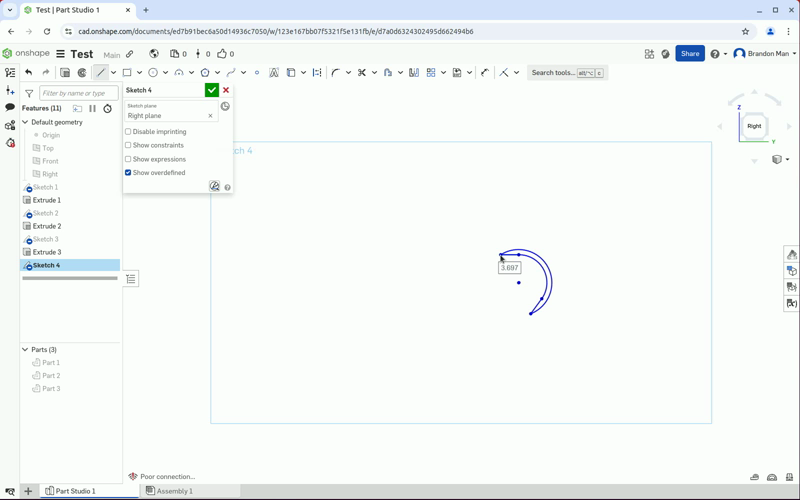
mouse_move(542, 261)
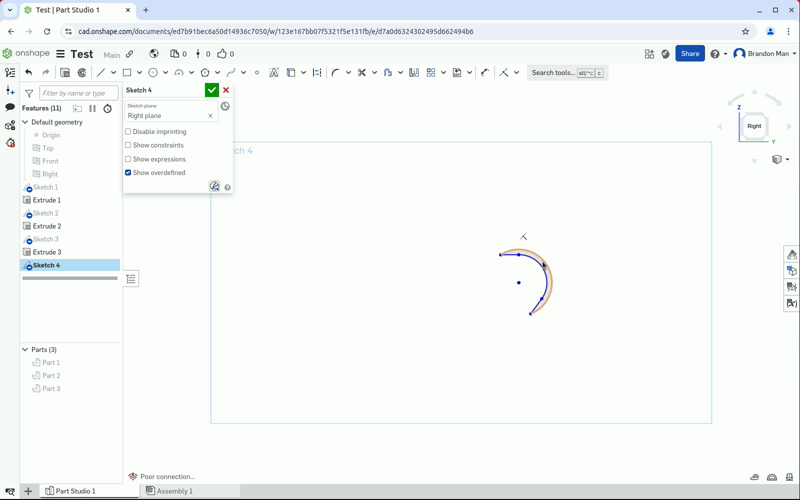
scroll(6)
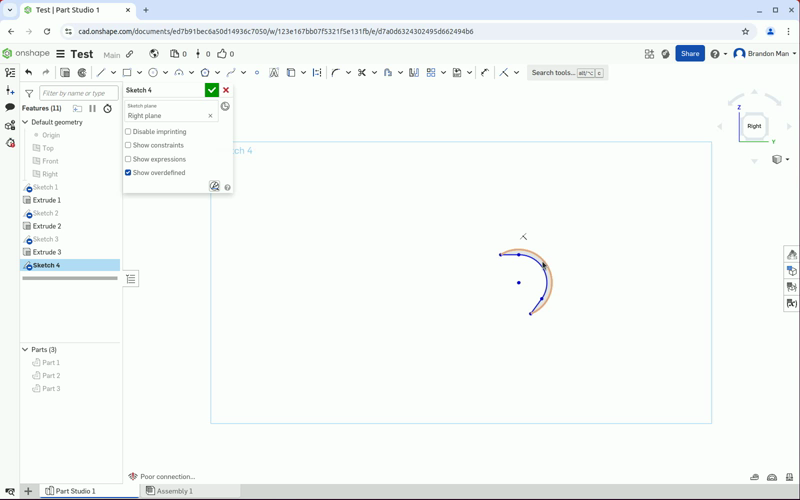
scroll(6)
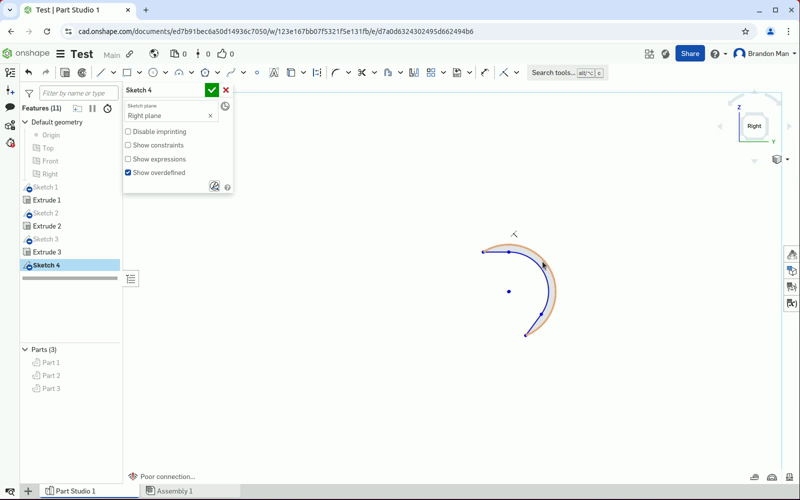
scroll(6)
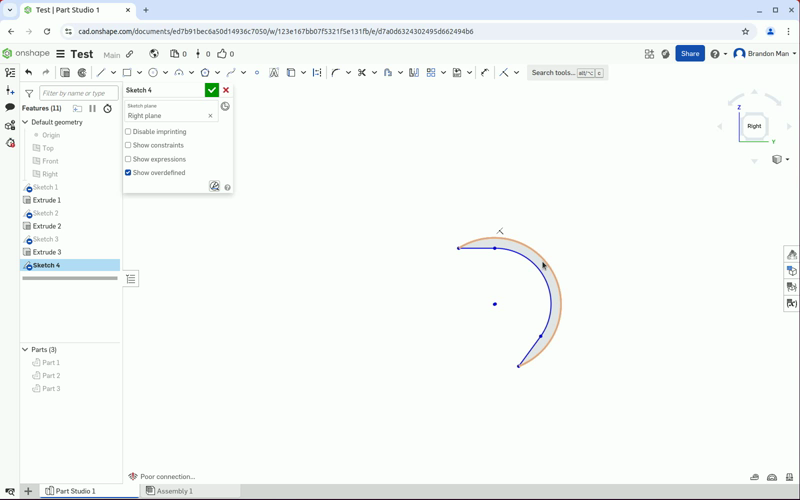
scroll(6)
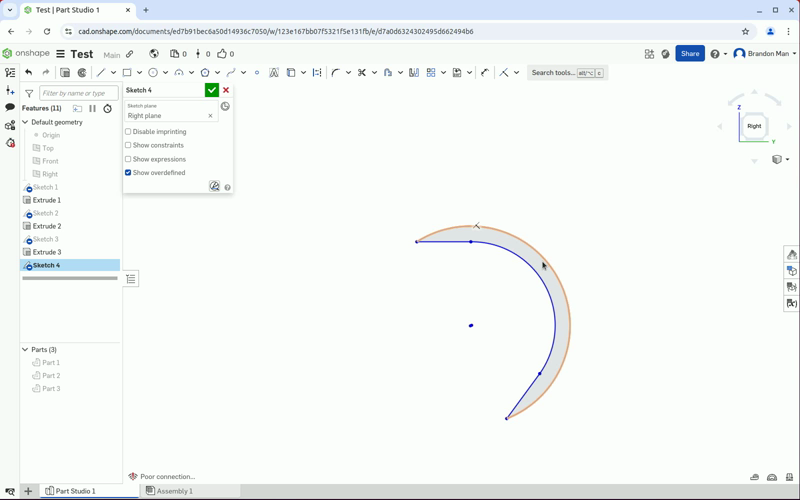
scroll(6)
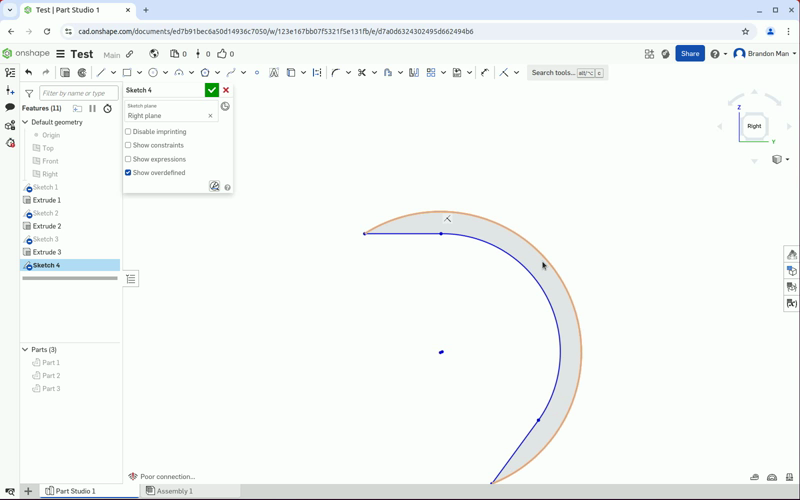
scroll(6)
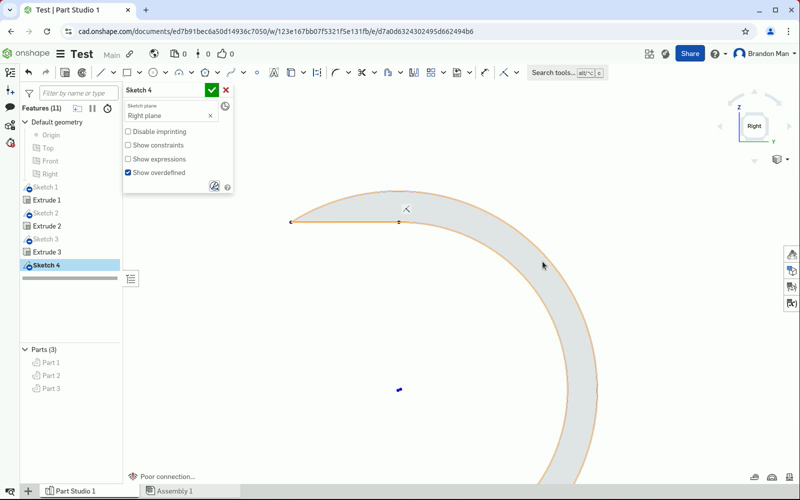
scroll(6)
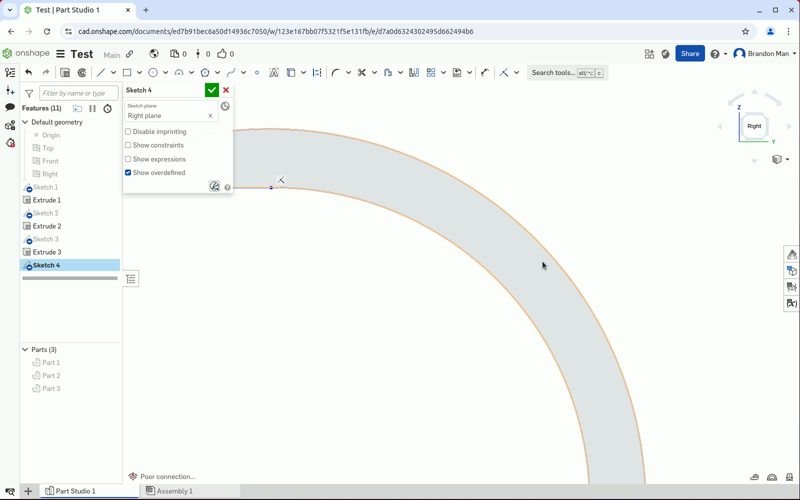
click(542, 261)
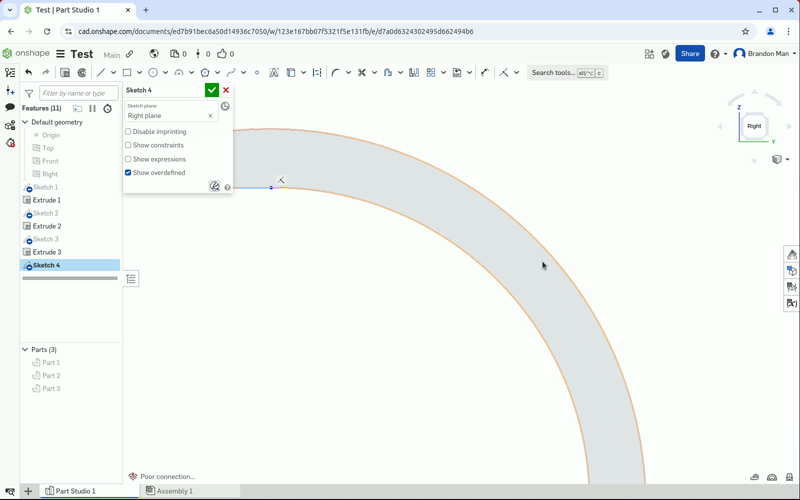
scroll(-6)
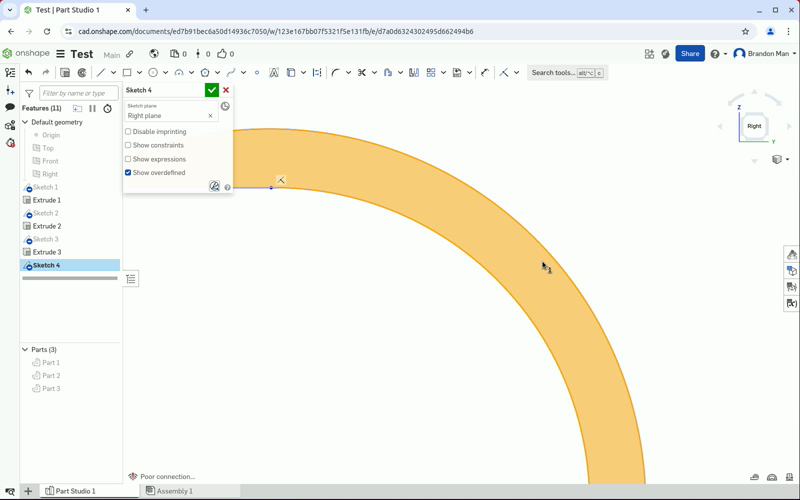
scroll(-6)
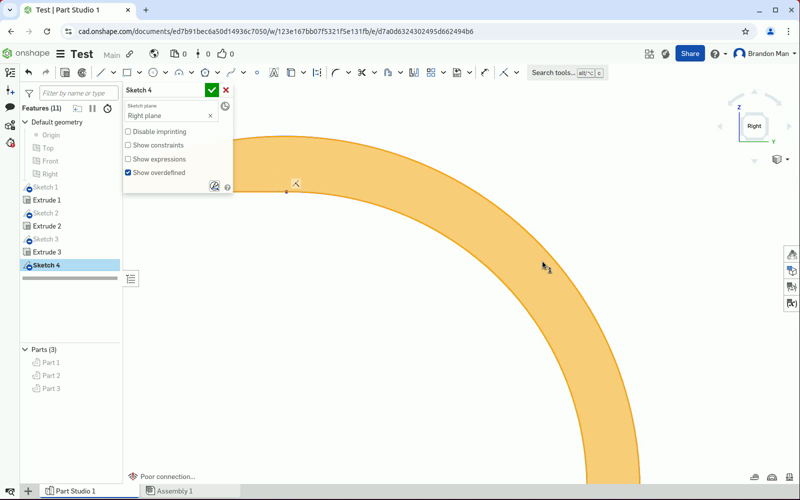
scroll(-6)
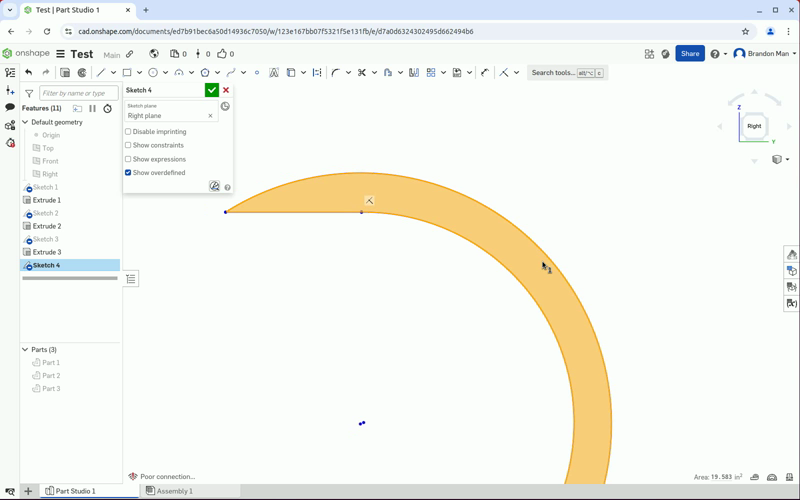
scroll(-6)
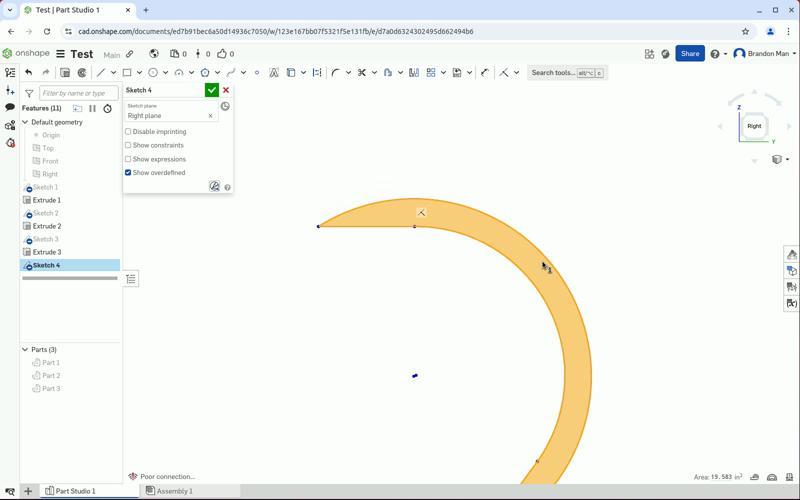
scroll(-6)
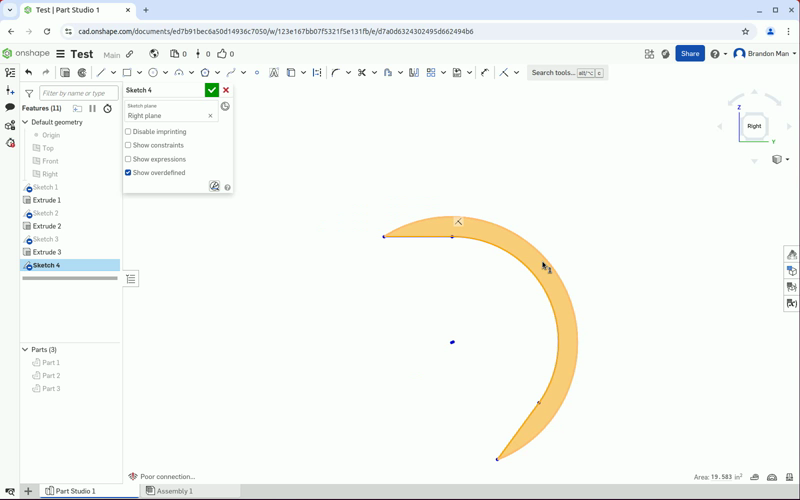
scroll(-6)
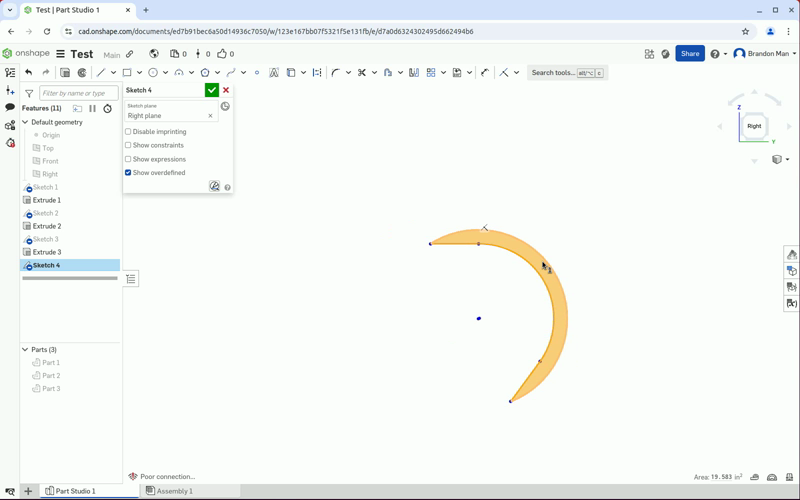
scroll(-6)
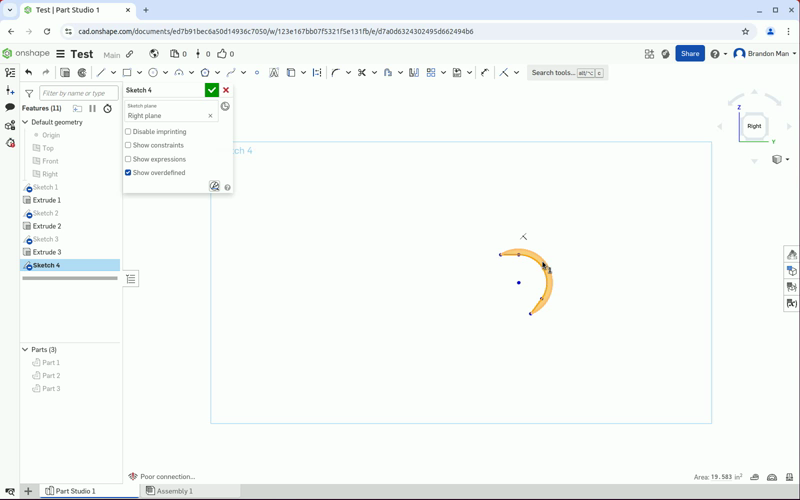
mouse_move(73, 352)
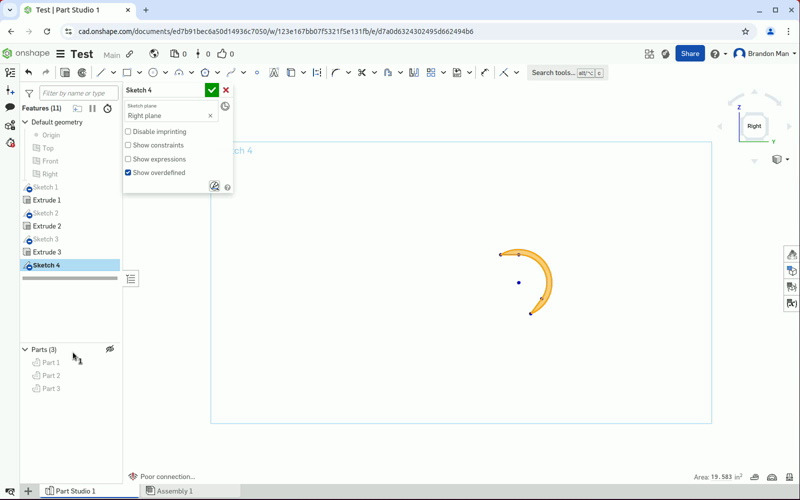
key(shift+y)
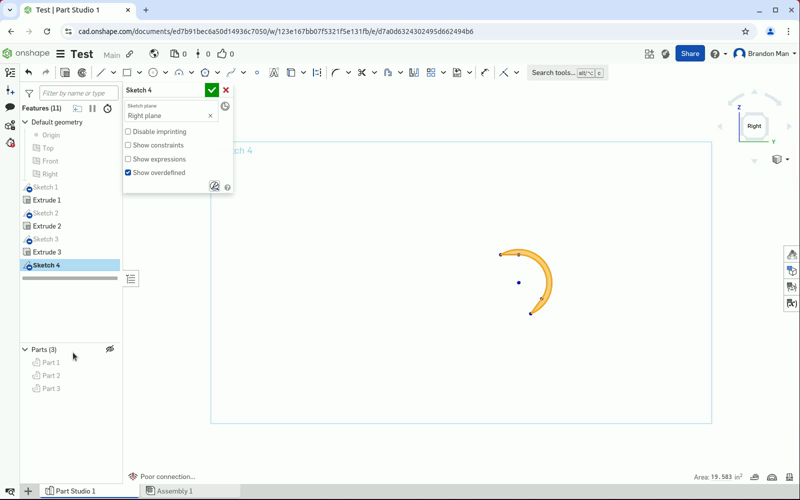
key(shift+e)
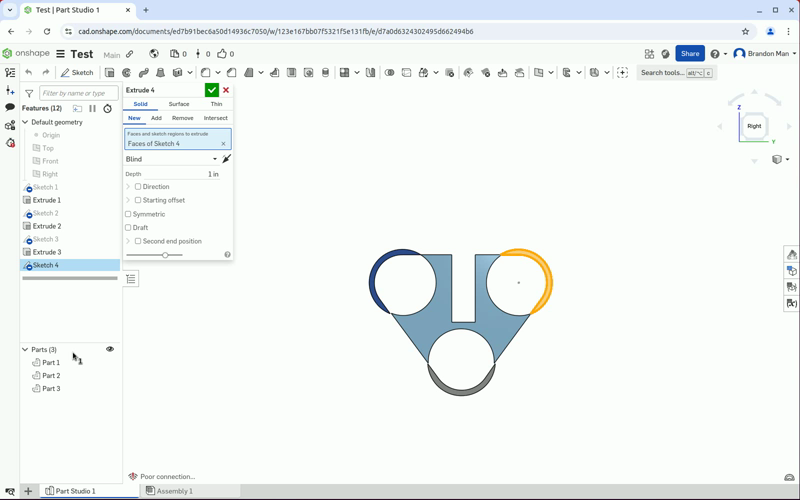
mouse_move(143, 106)
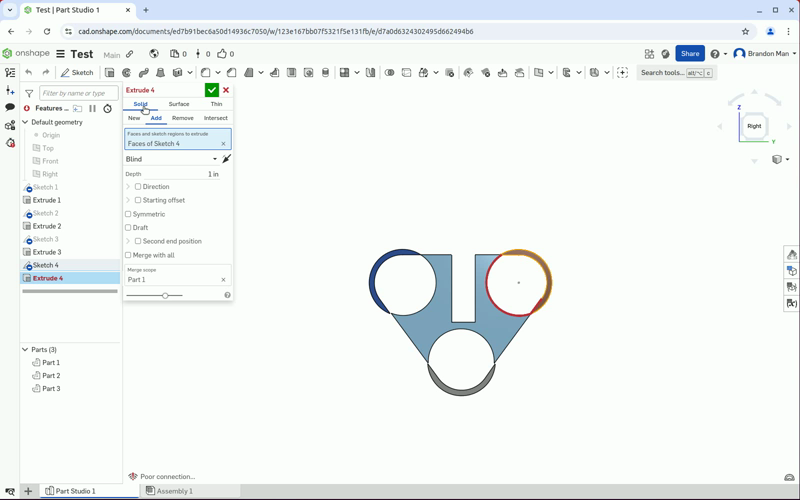
click(143, 106)
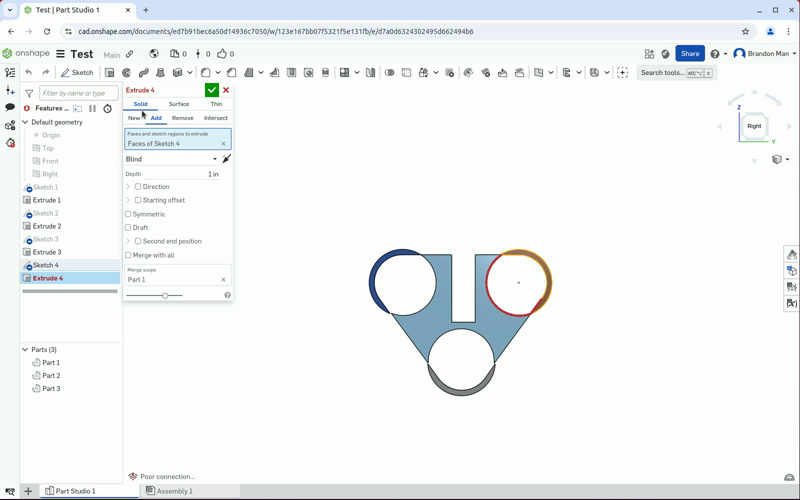
mouse_move(137, 120)
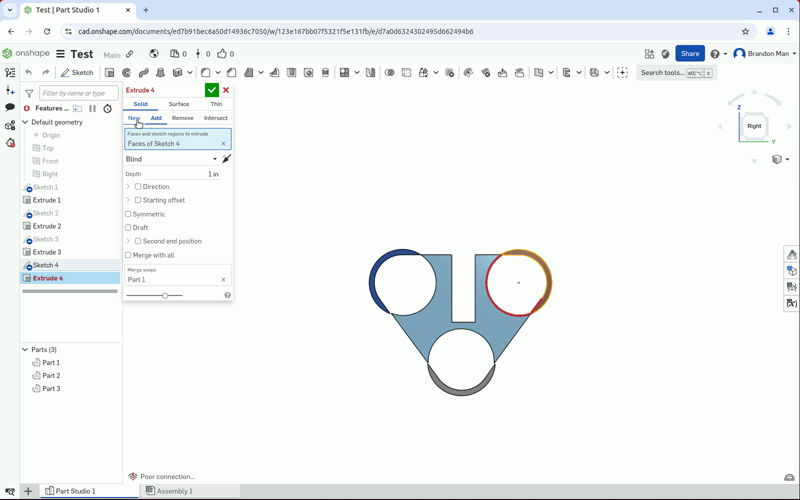
click(137, 120)
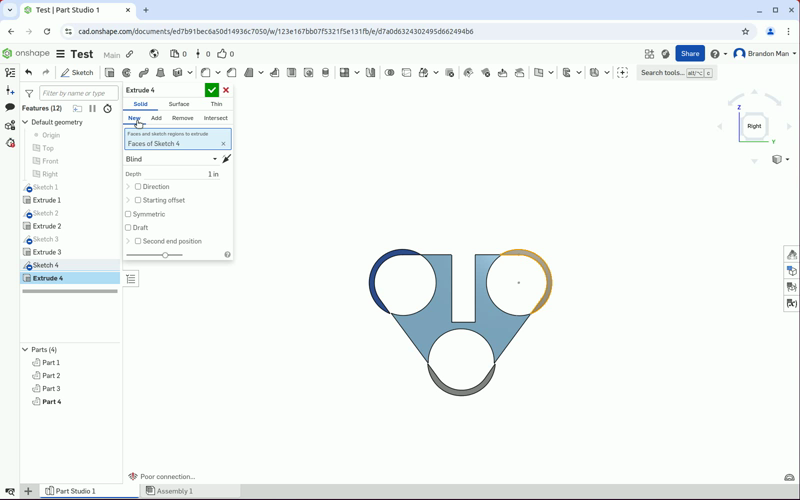
key(tab, 4)
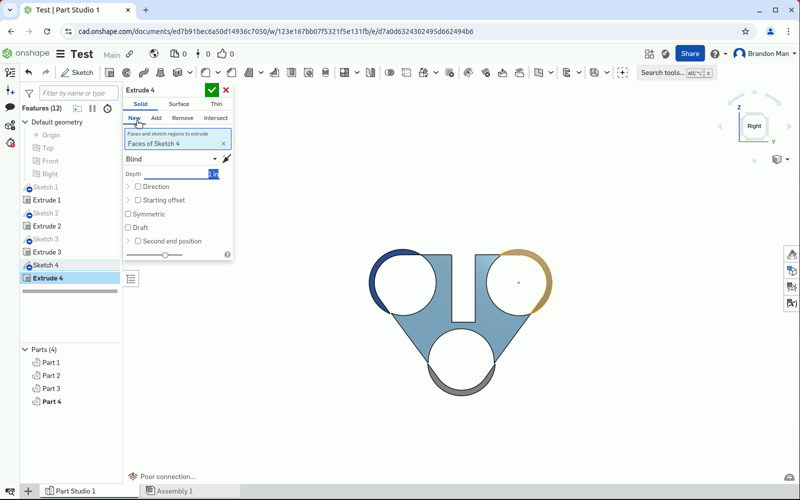
text(10.832)
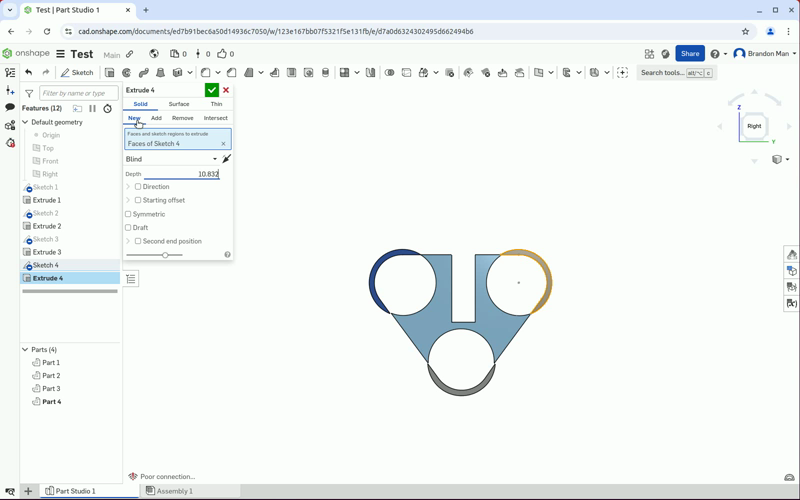
key(enter)
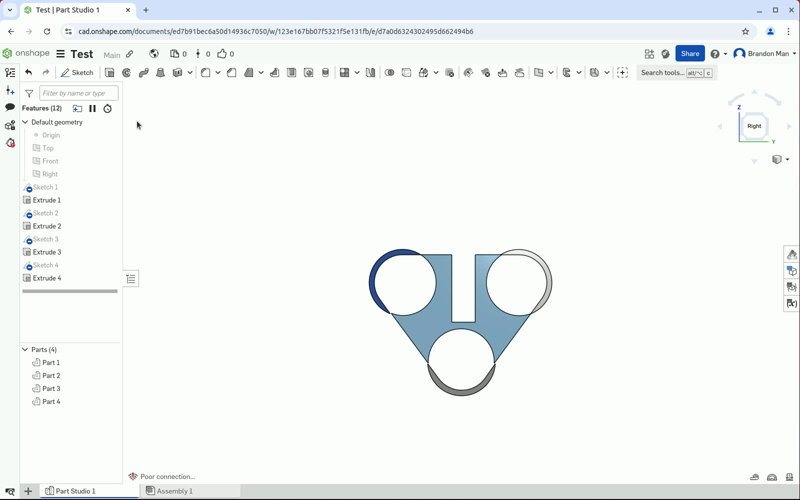
key(shift+h)
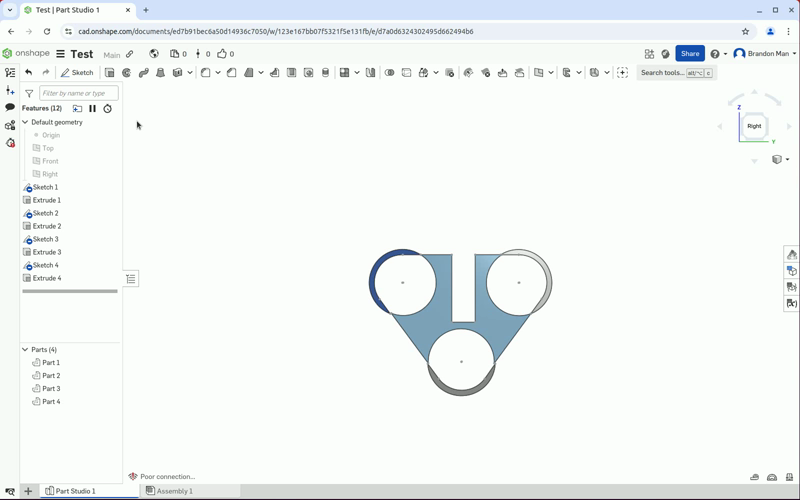
key(shift+h)
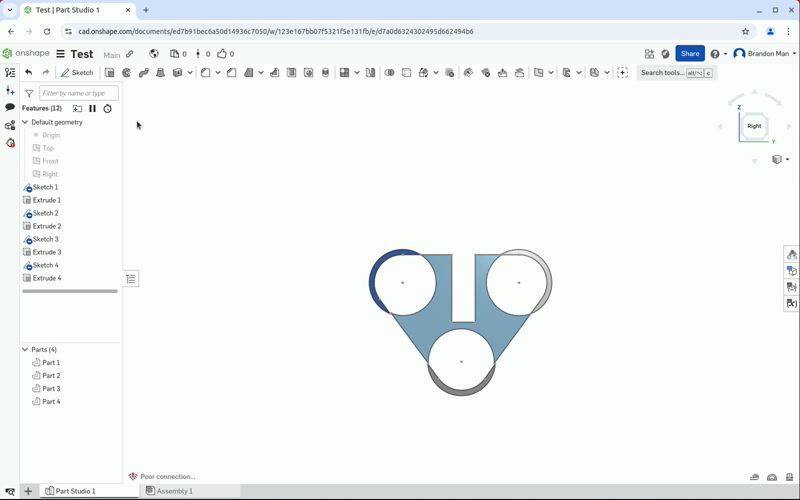
key(shift+7)
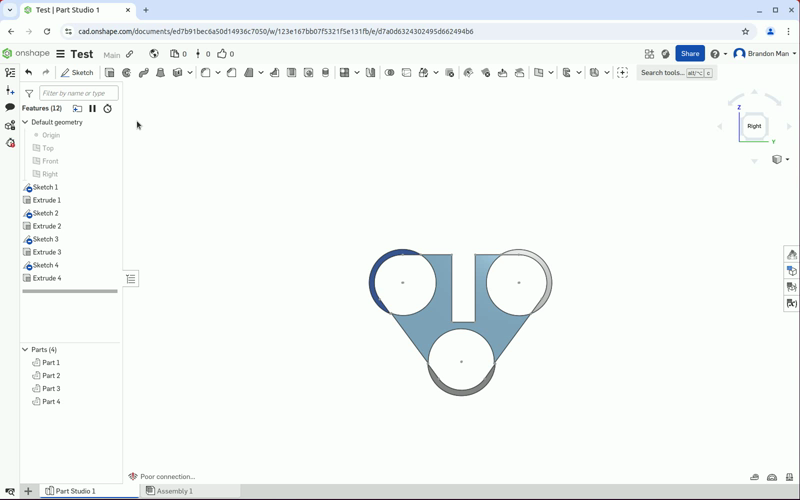
key(right, 2)
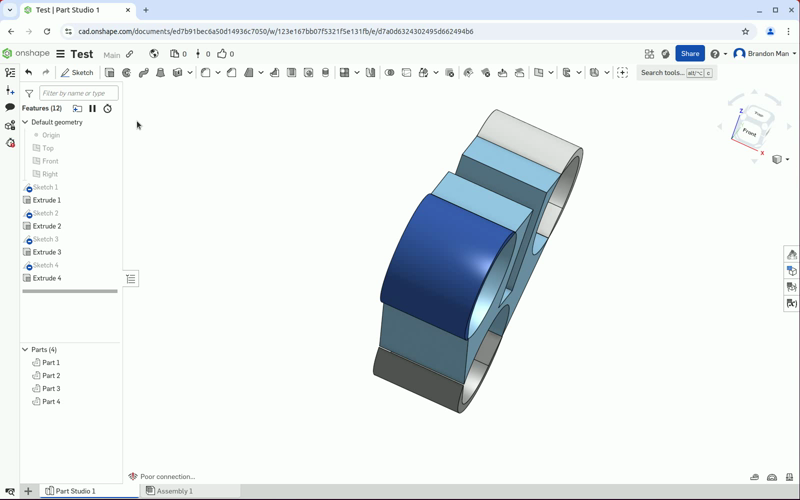
key(down, 2)
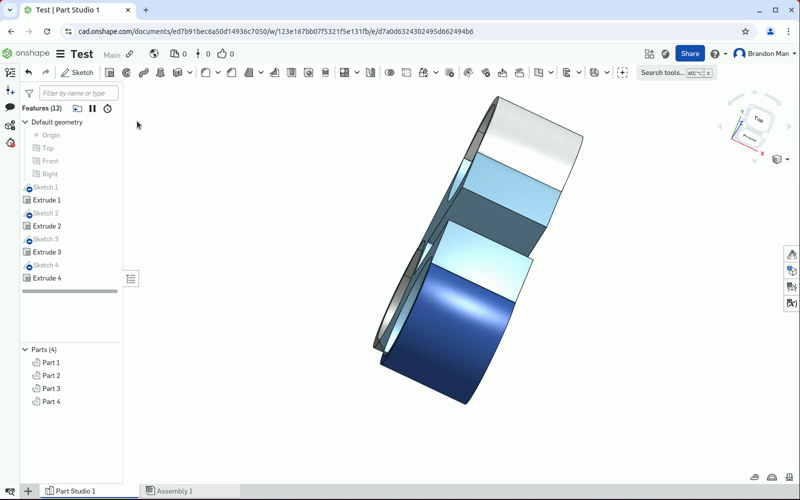
key(up, 2)
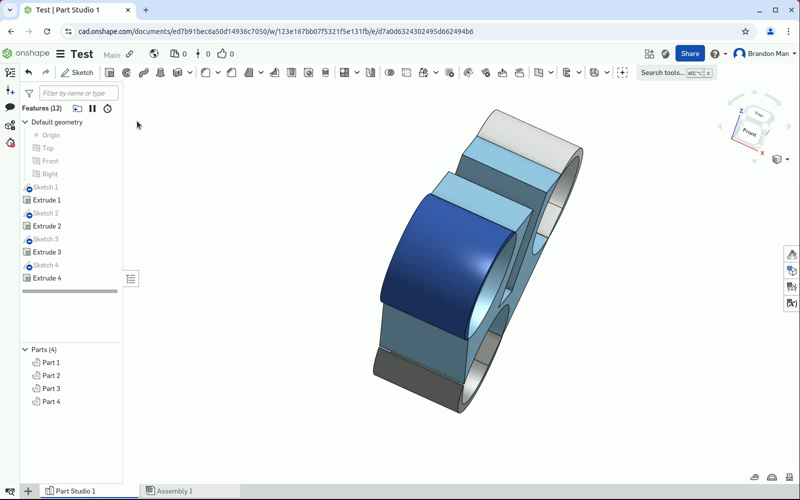
key(left, 2)
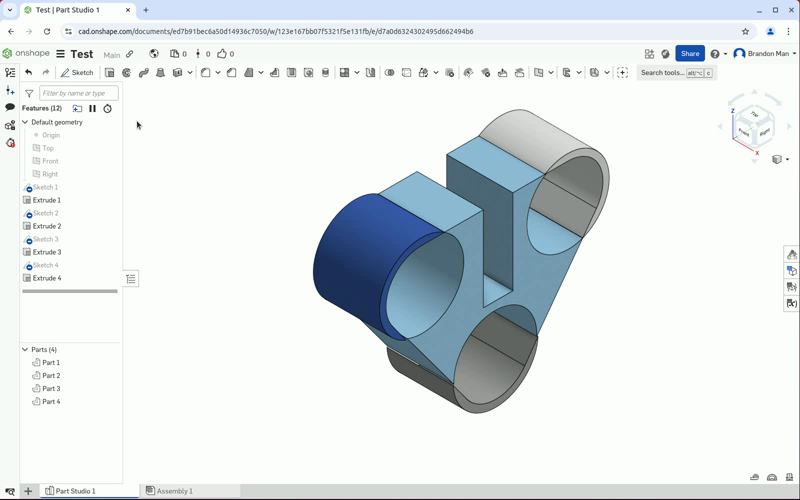
mouse_move(73, 189)
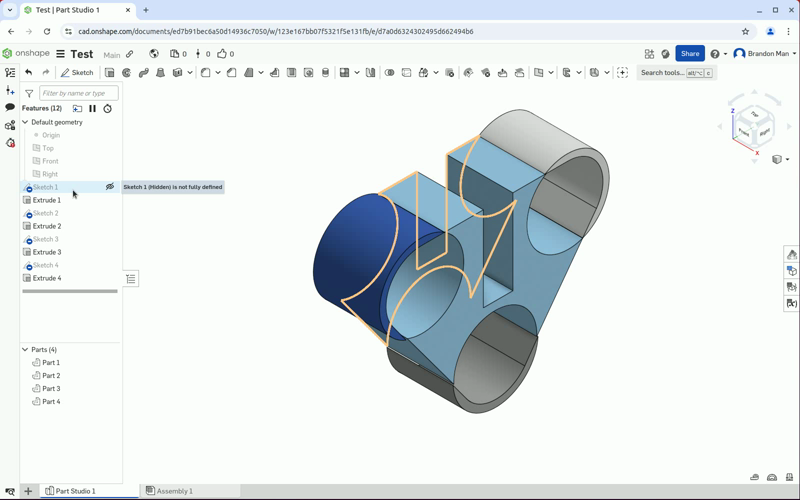
click(73, 189)